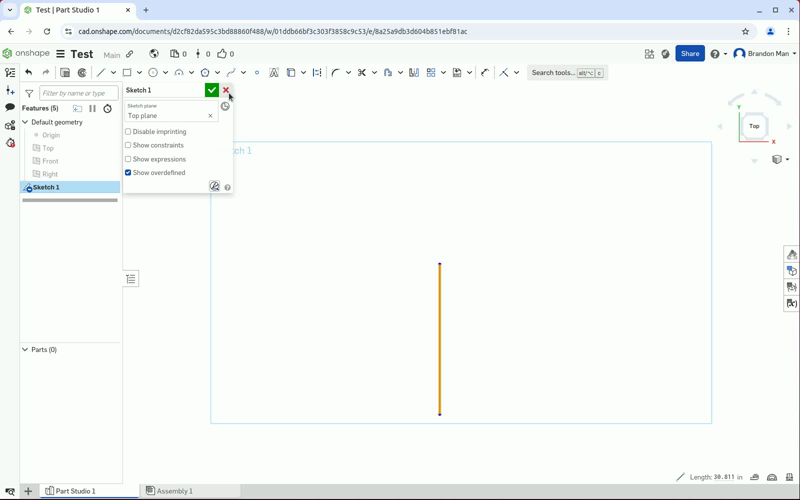
key(shift+h)
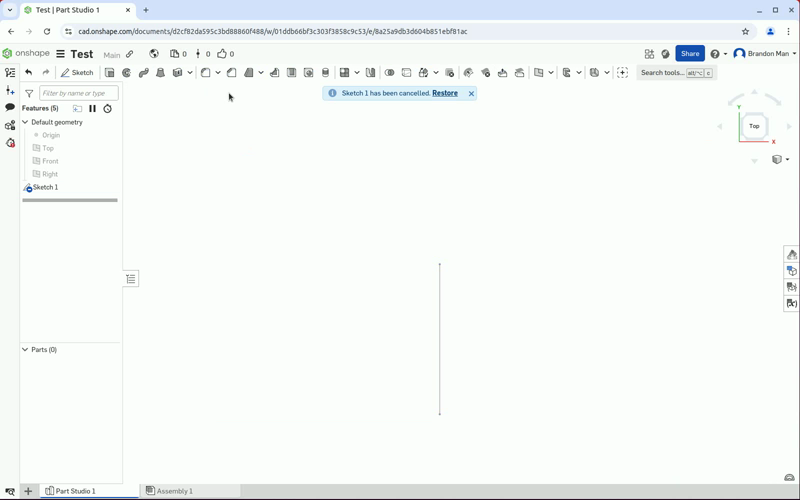
key(shift+s)
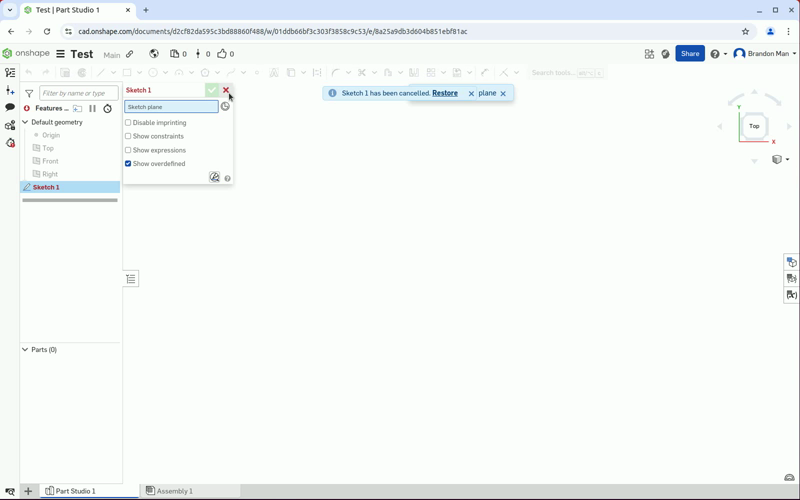
mouse_move(73, 150)
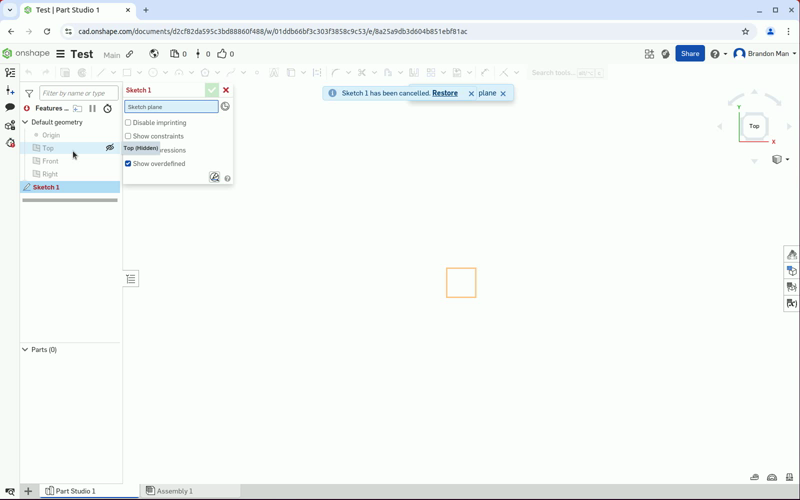
click(73, 150)
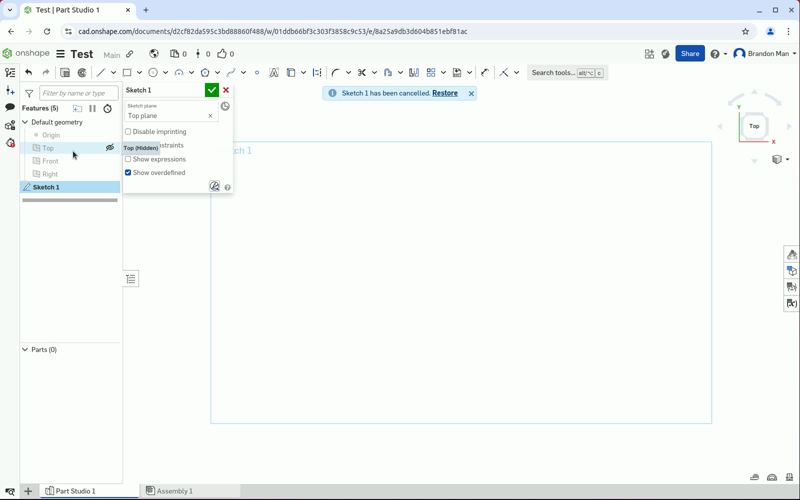
mouse_move(73, 352)
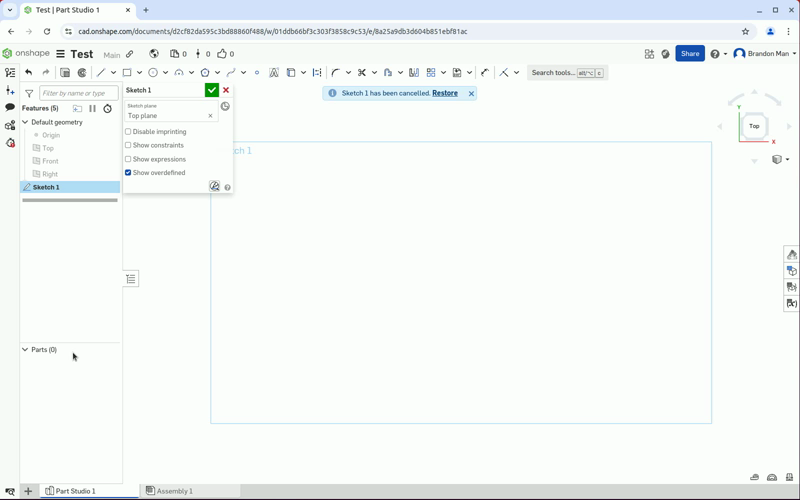
key(y)
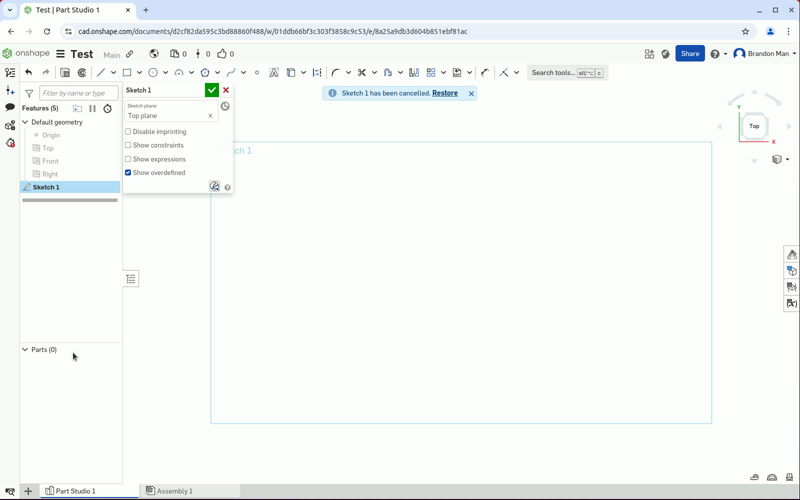
key(l)
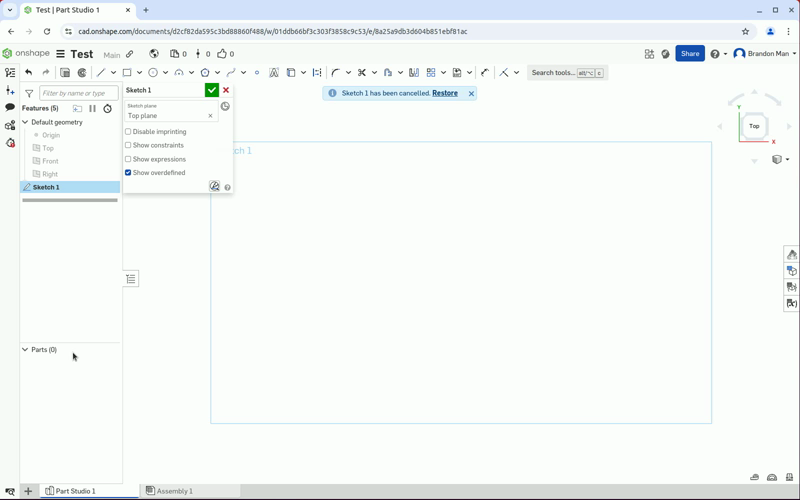
key_down(shift)
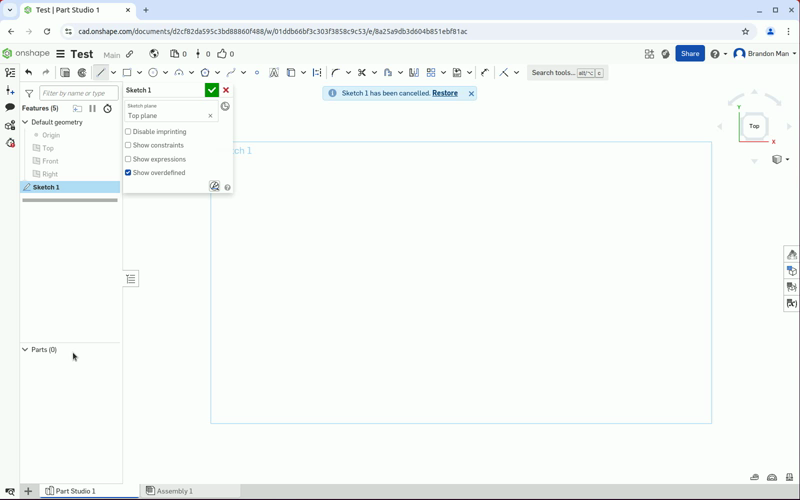
mouse_move(460, 282)
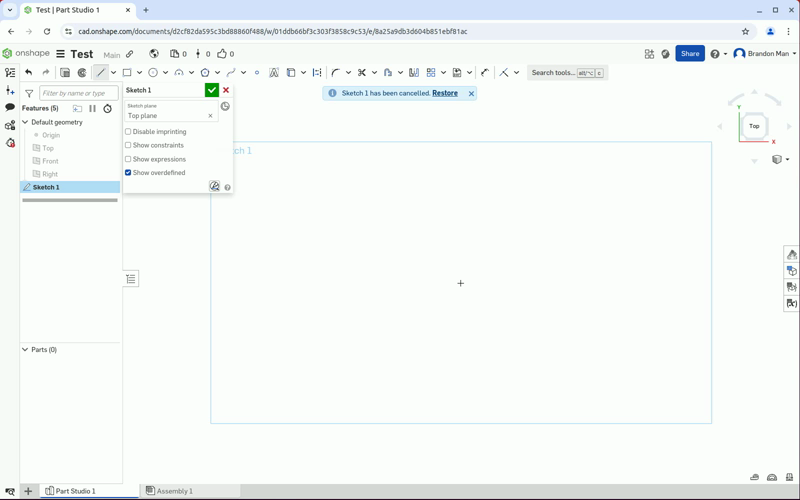
click(460, 282)
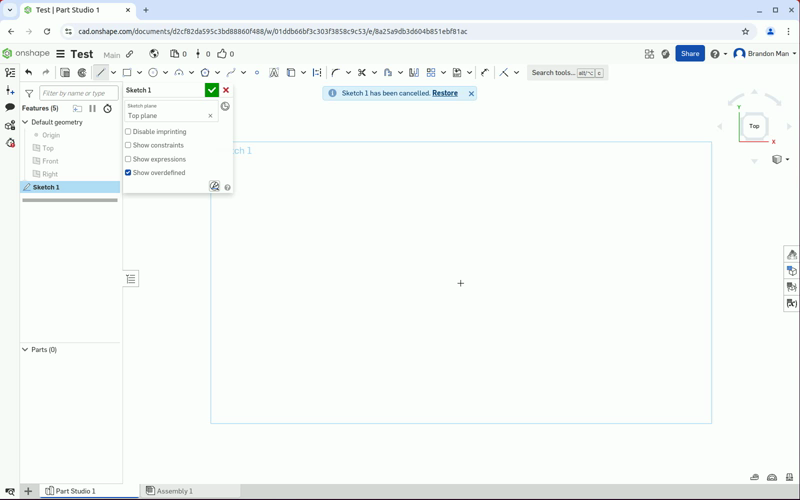
key_up(shift)
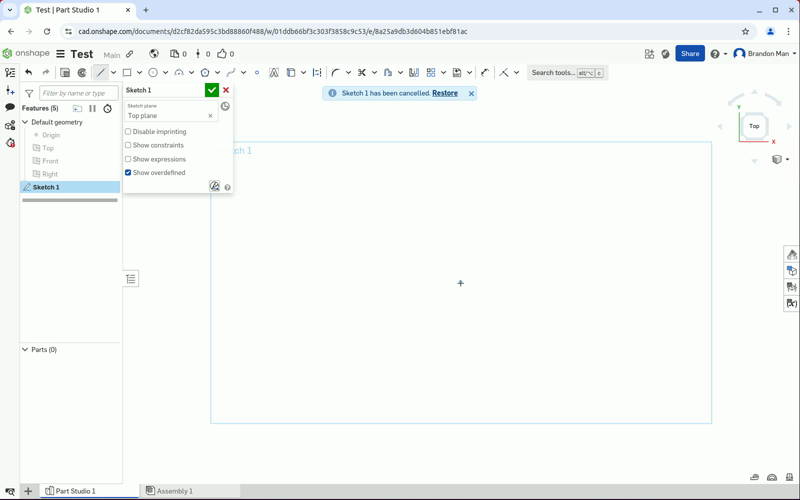
key_down(shift)
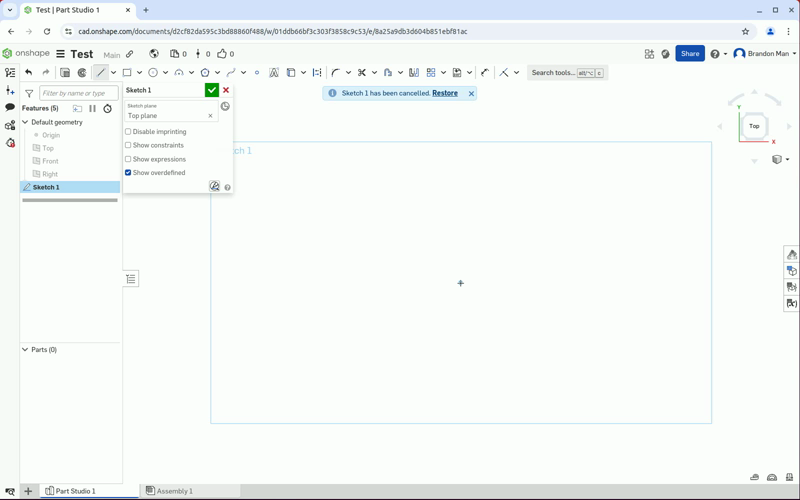
mouse_move(564, 282)
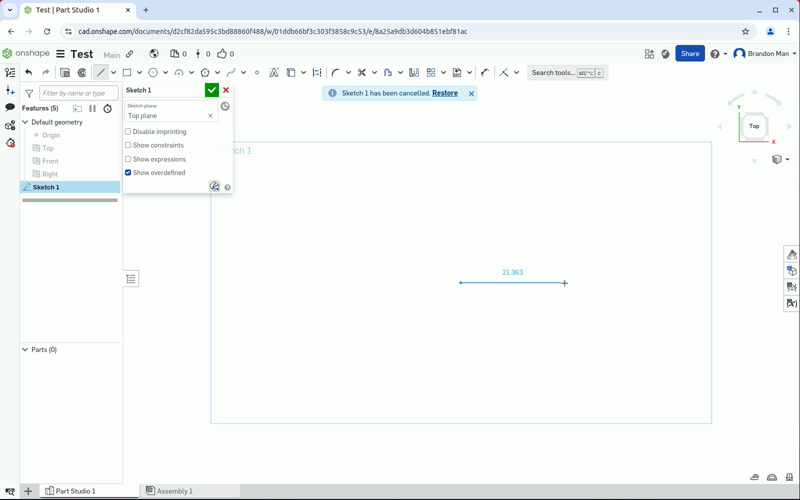
click(564, 282)
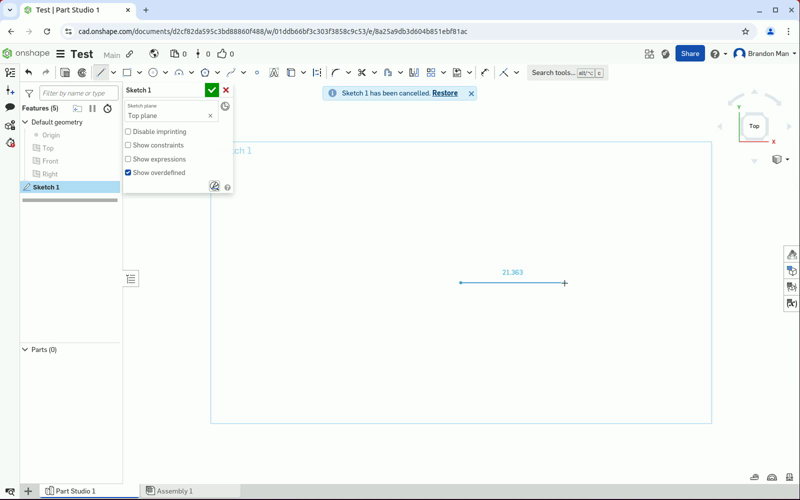
key_up(shift)
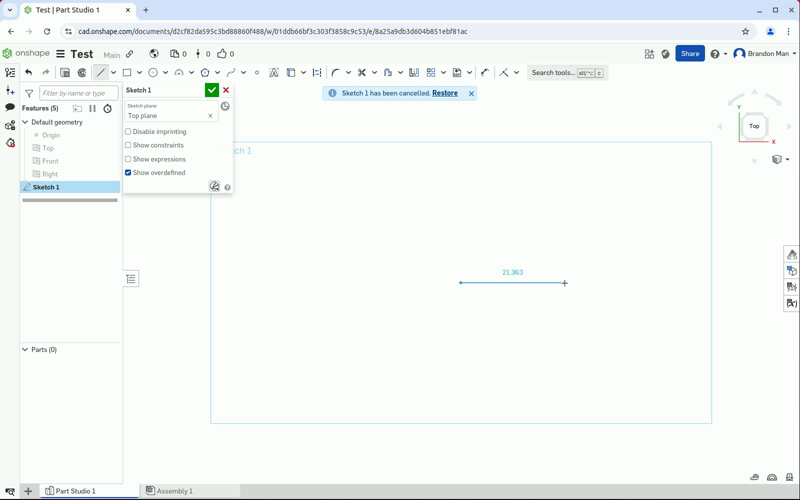
key(esc)
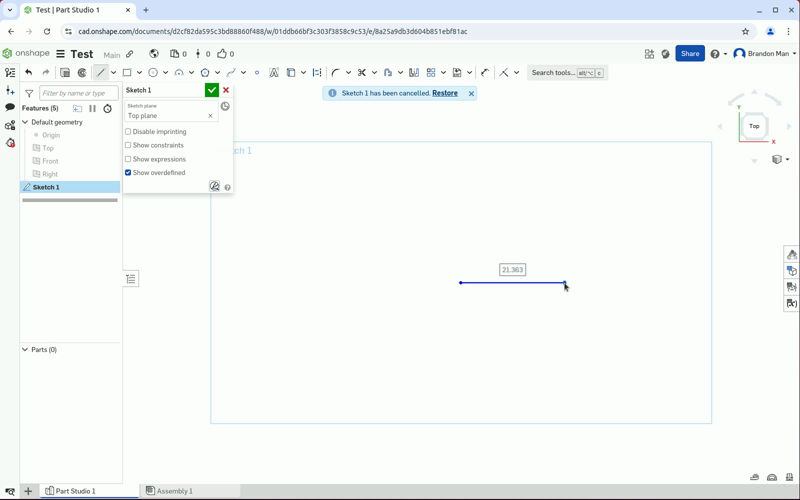
key(a)
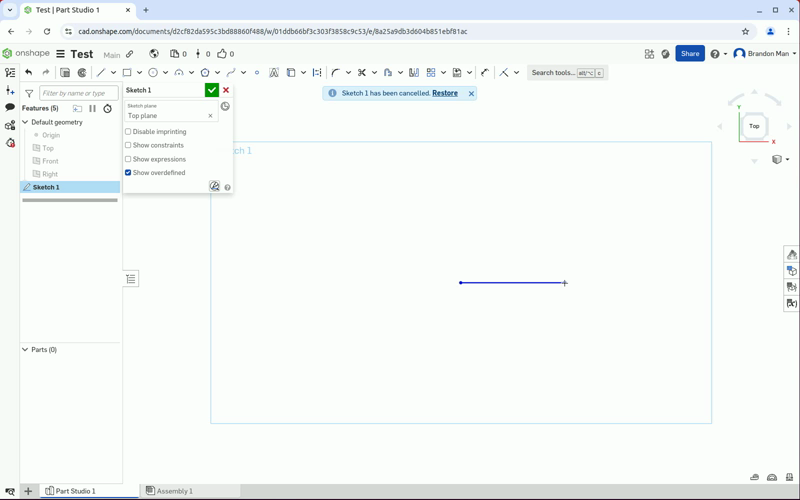
mouse_move(564, 282)
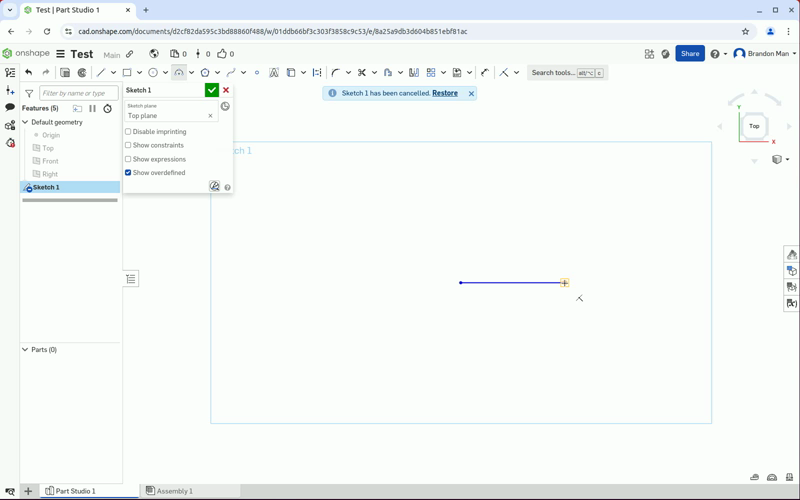
click(564, 282)
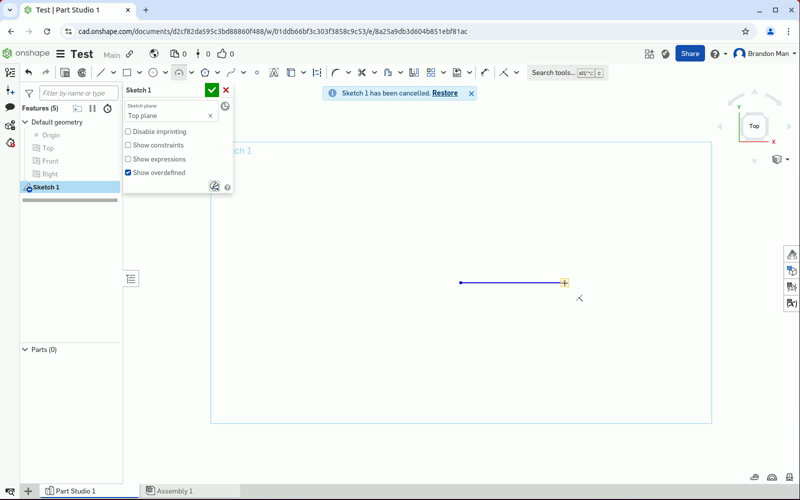
key_down(shift)
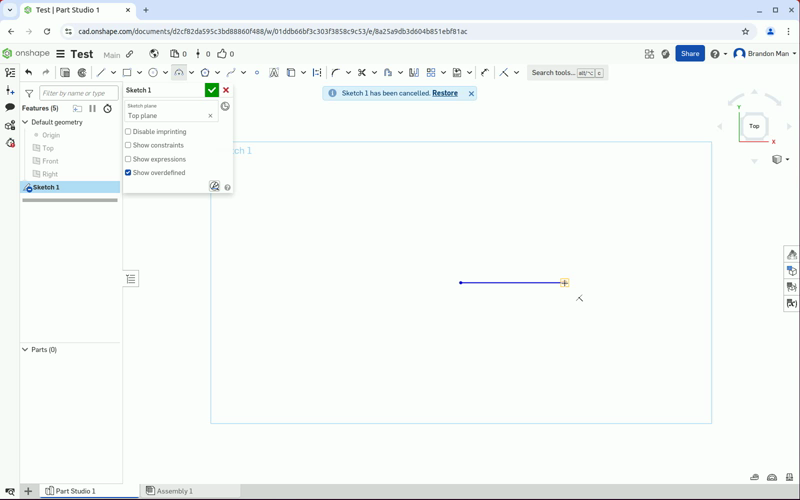
mouse_move(573, 274)
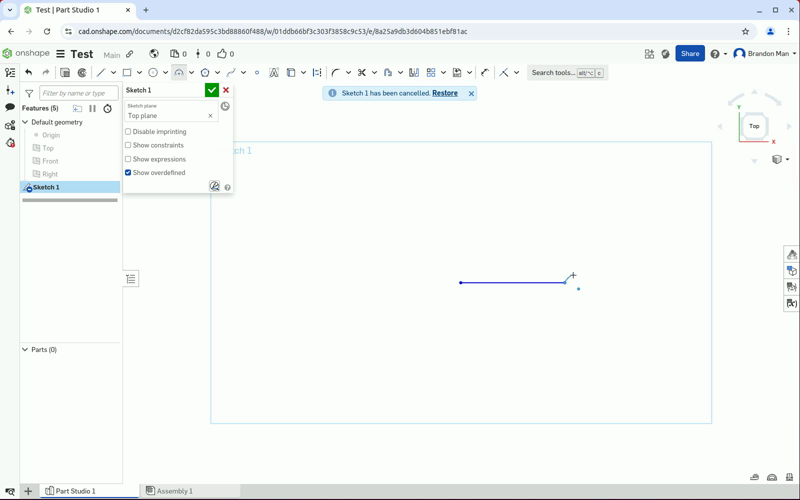
click(573, 274)
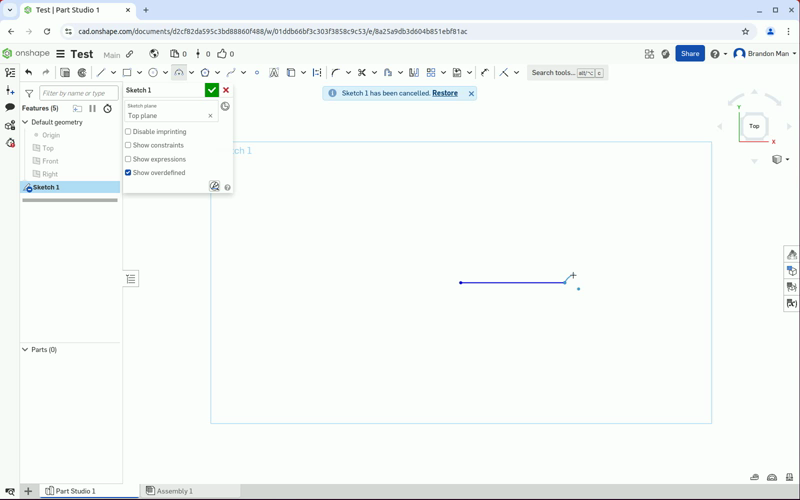
mouse_move(570, 280)
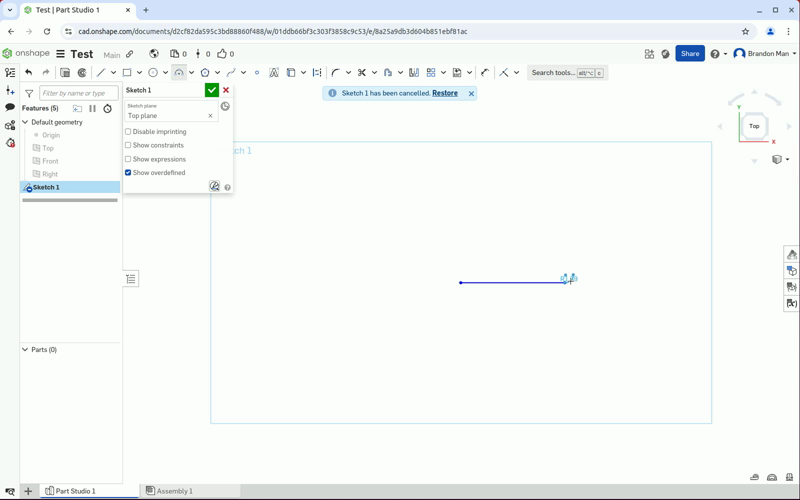
click(570, 280)
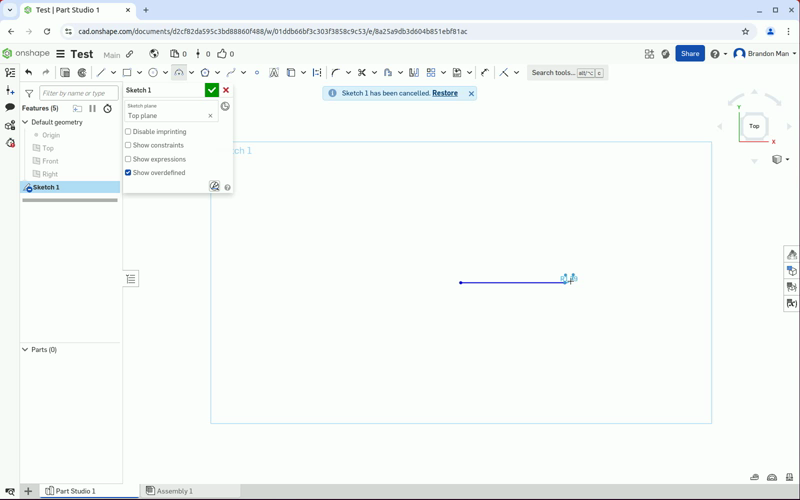
key_up(shift)
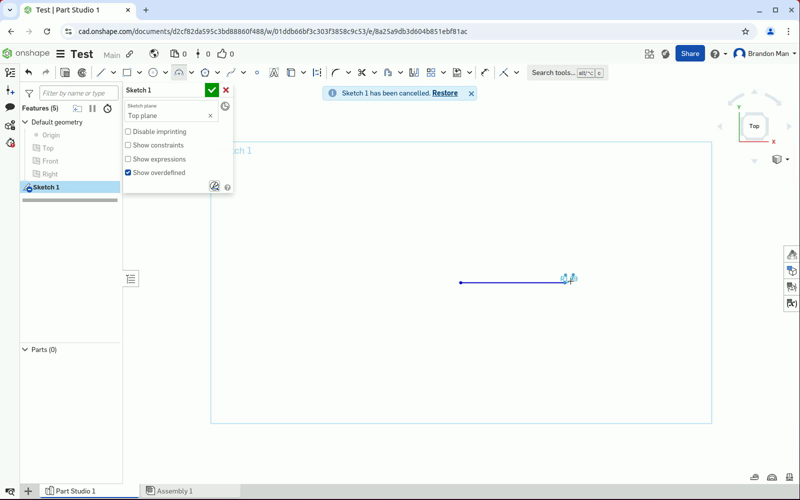
key(esc)
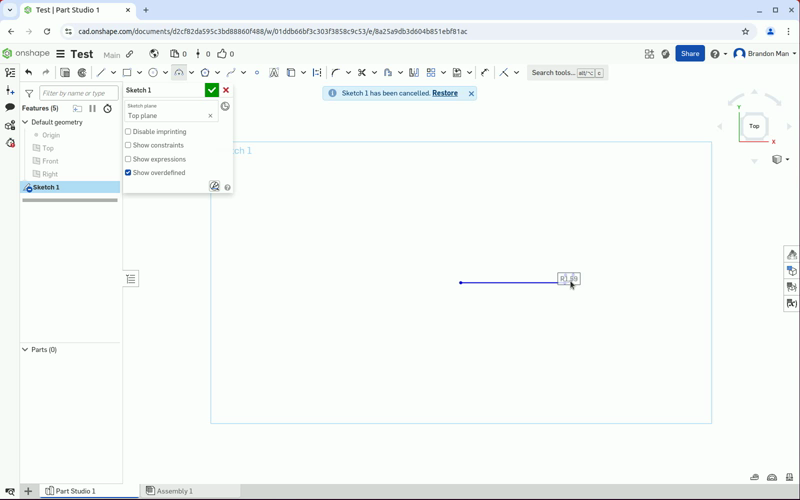
key(l)
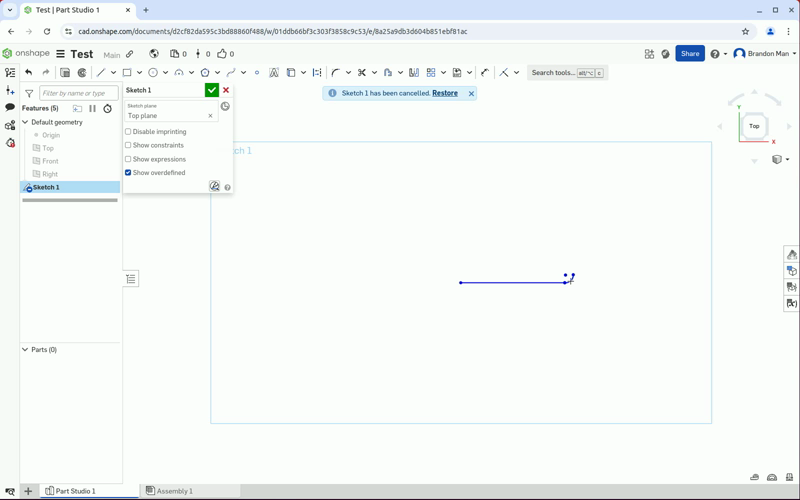
mouse_move(573, 274)
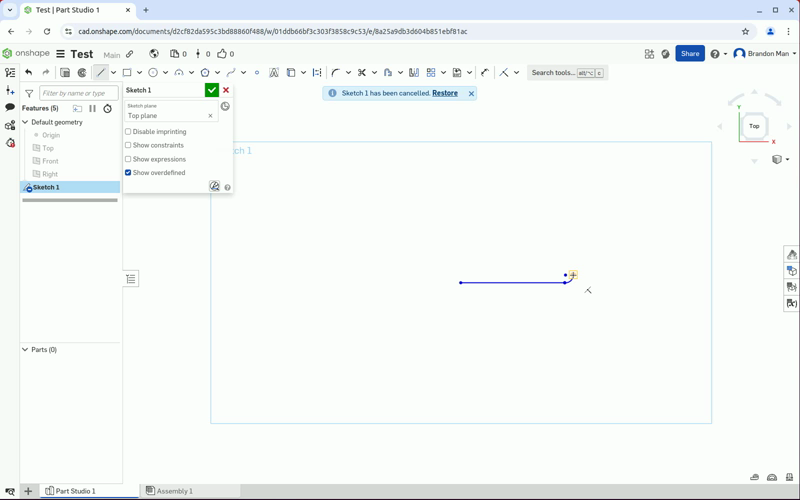
click(573, 274)
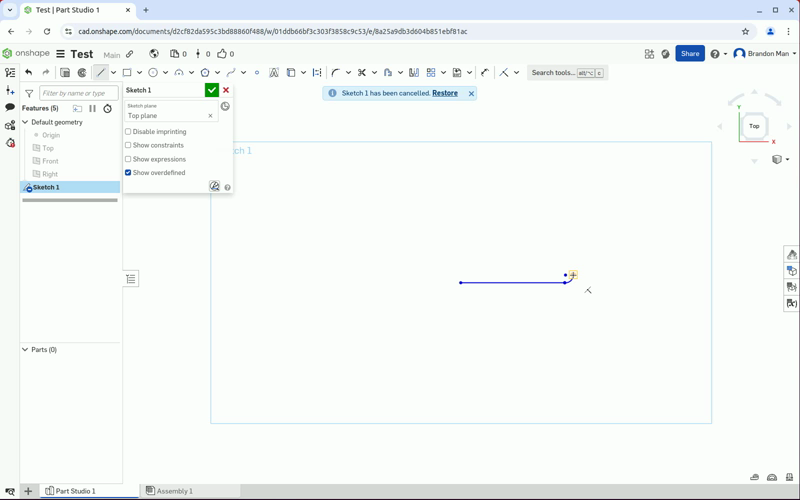
key_down(shift)
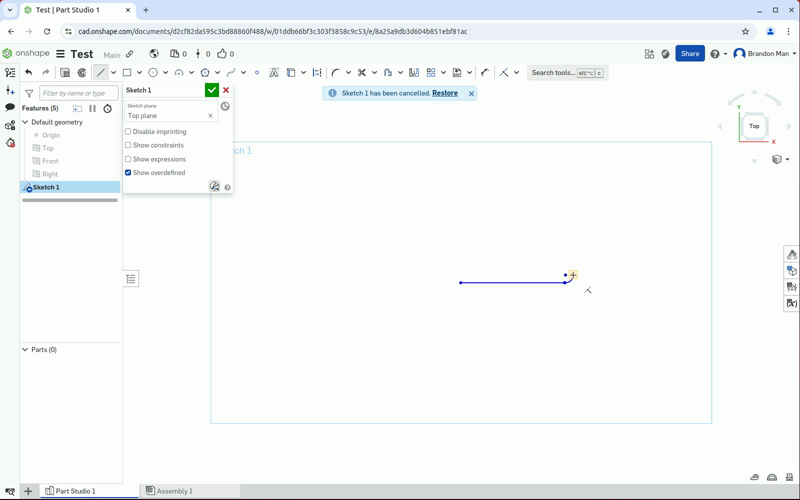
mouse_move(589, 274)
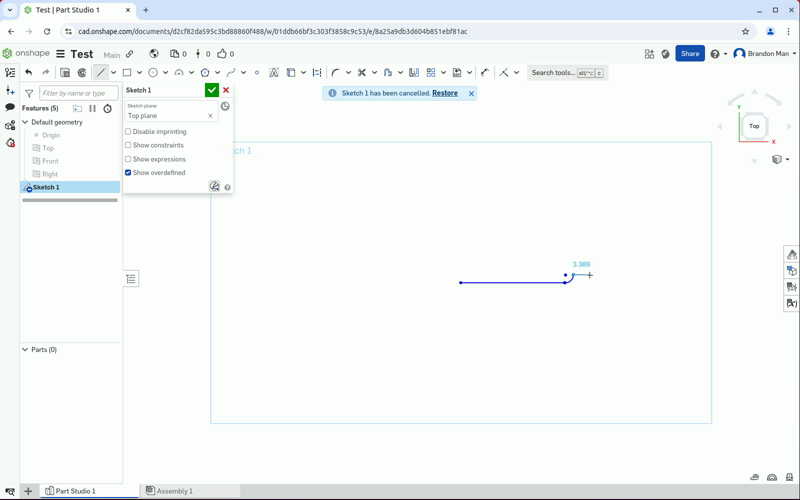
mouse_move(573, 248)
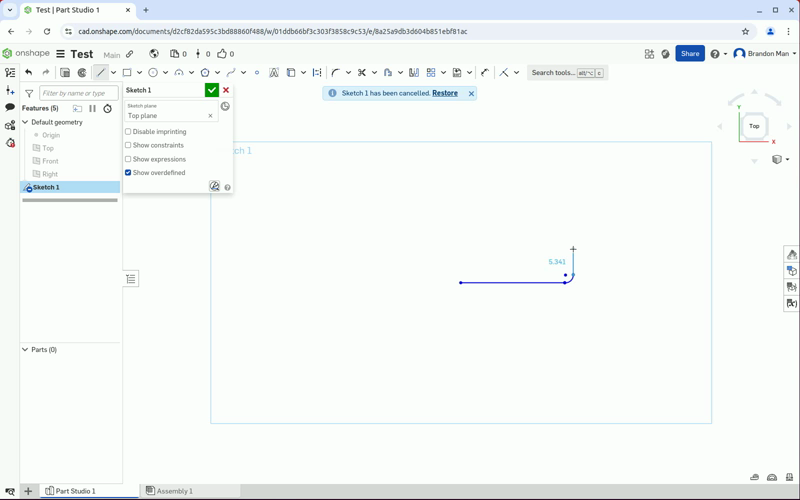
click(573, 248)
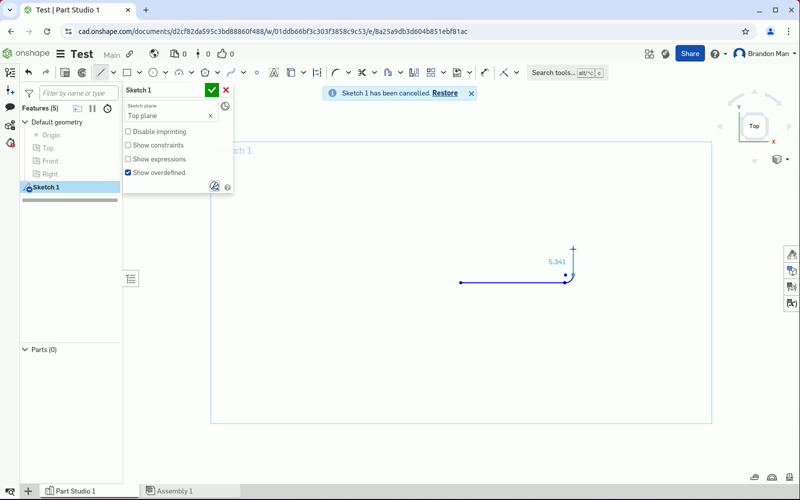
key_up(shift)
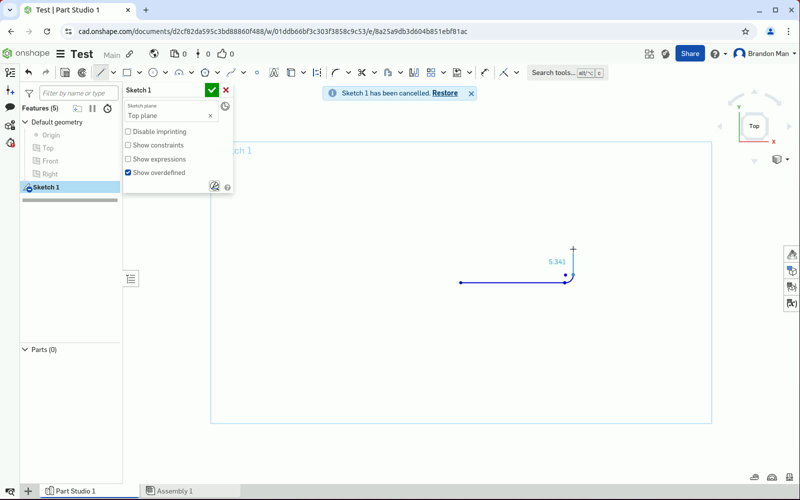
key(esc)
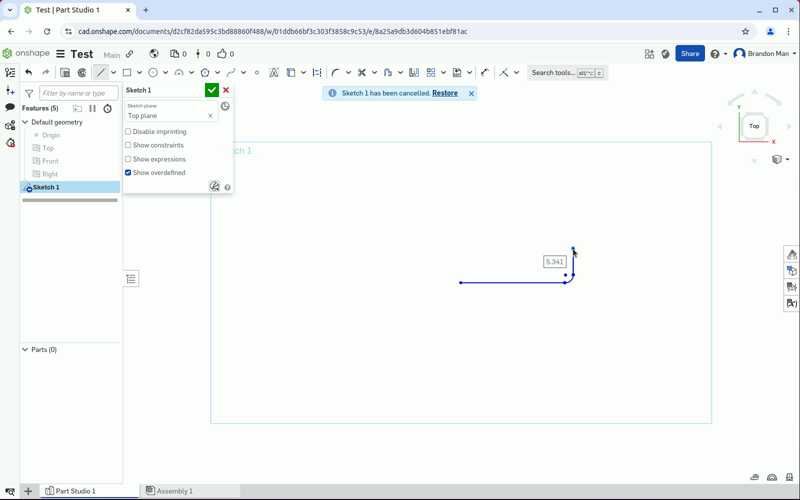
key(a)
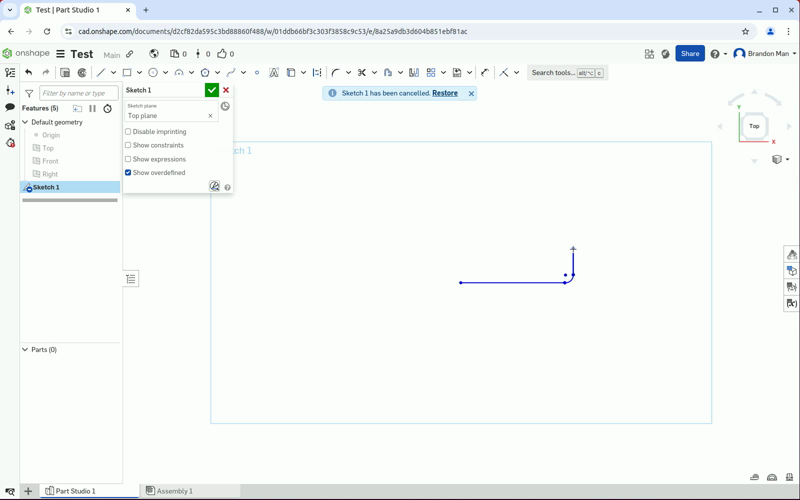
mouse_move(573, 248)
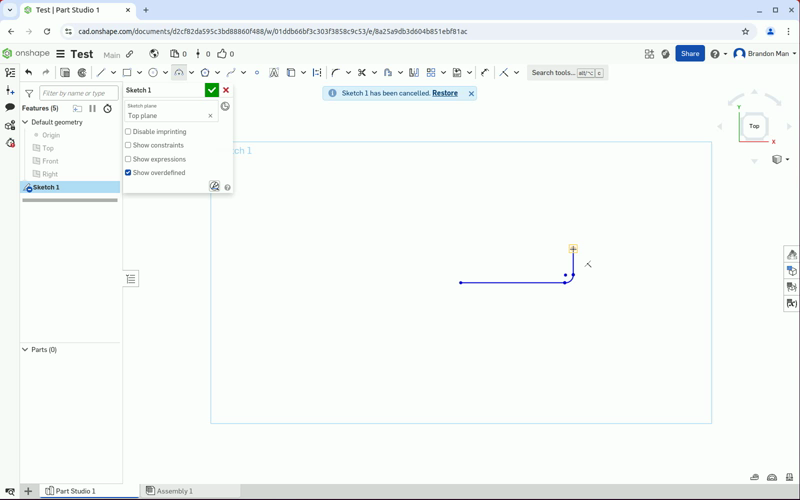
click(573, 248)
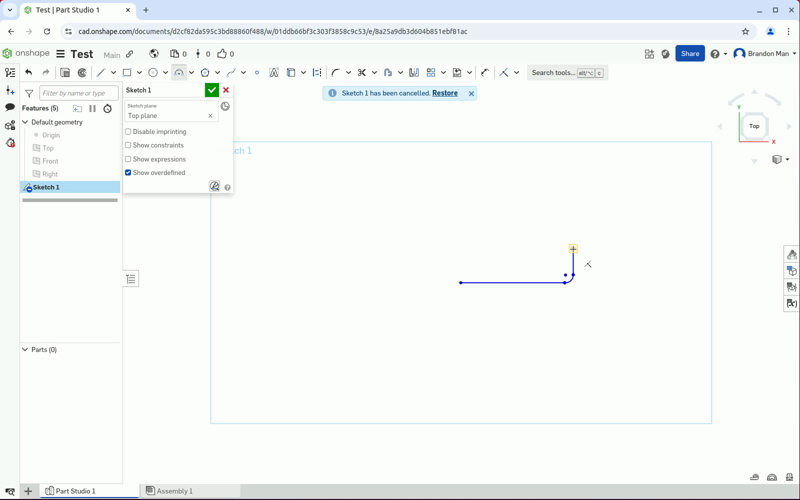
key_down(shift)
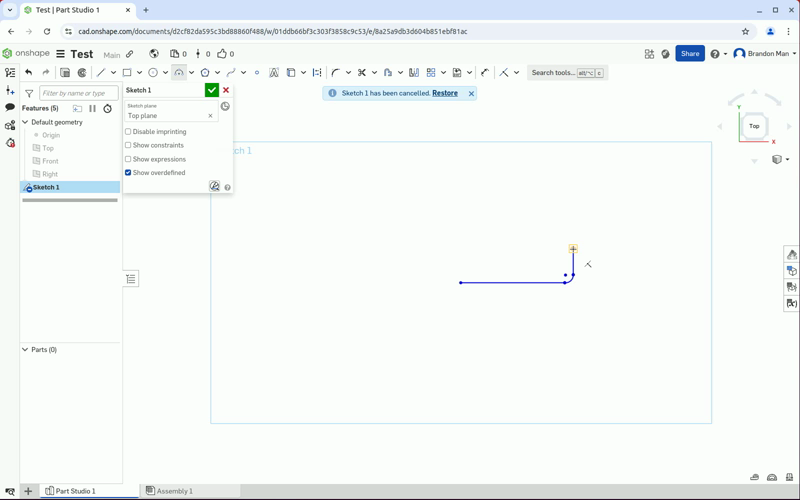
mouse_move(564, 239)
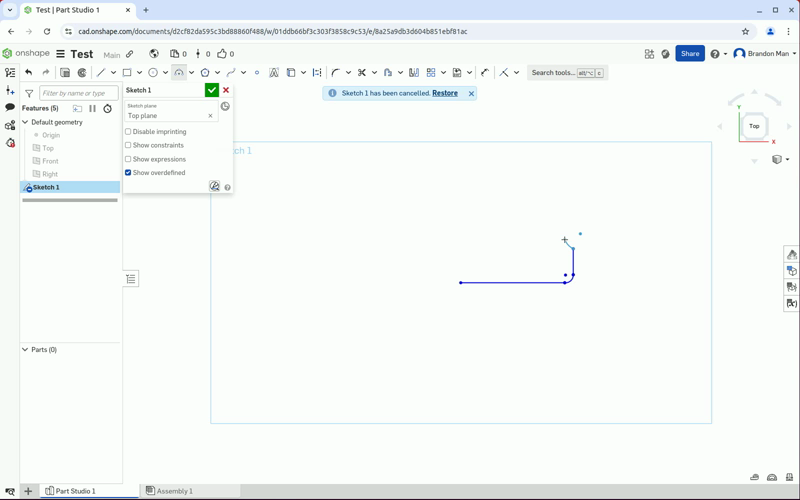
click(564, 239)
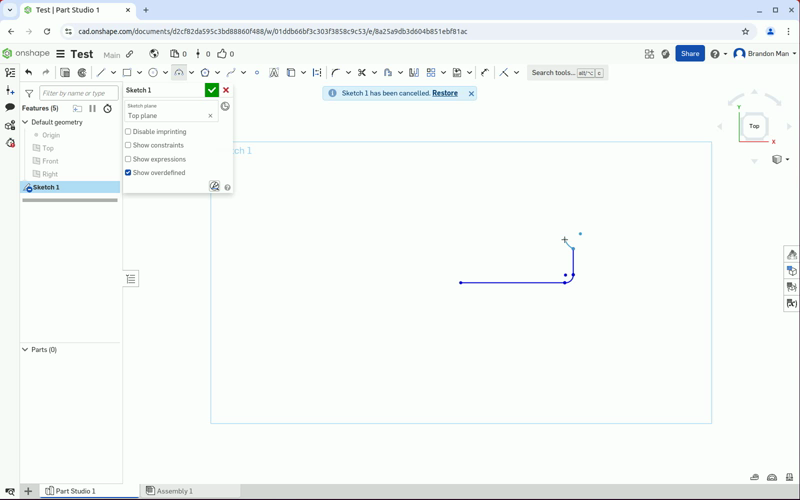
mouse_move(571, 242)
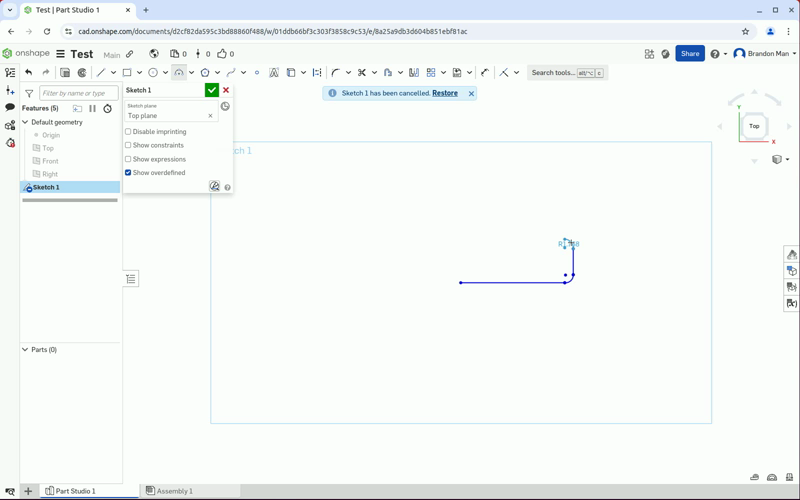
click(571, 242)
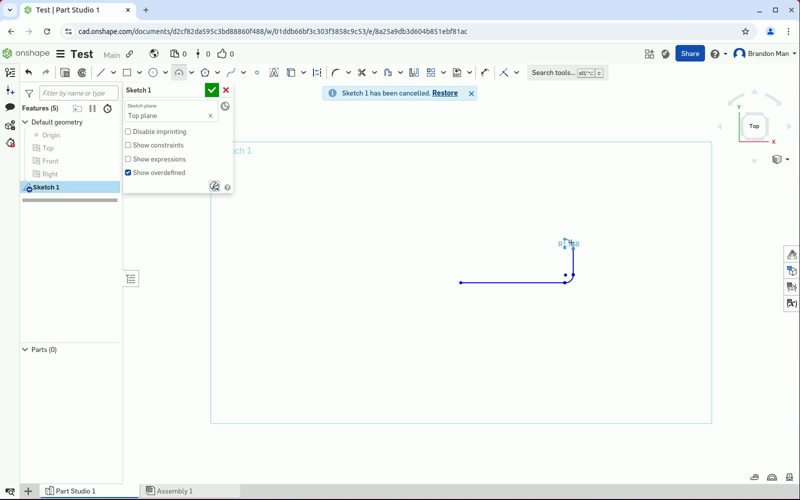
key_up(shift)
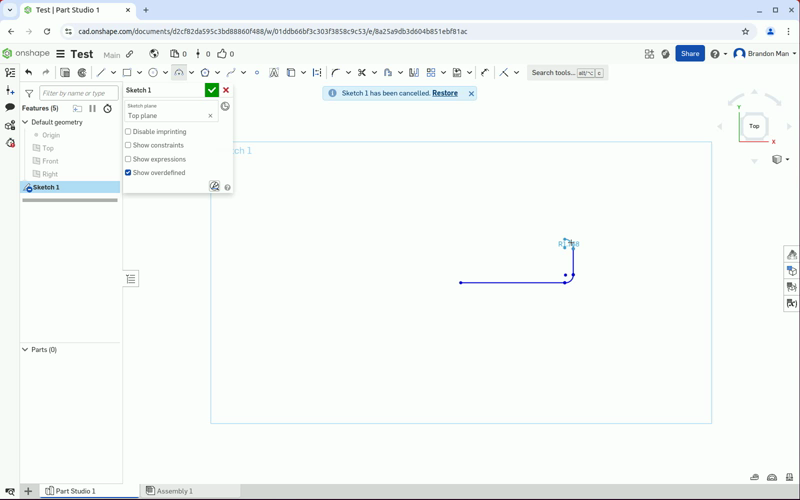
key(esc)
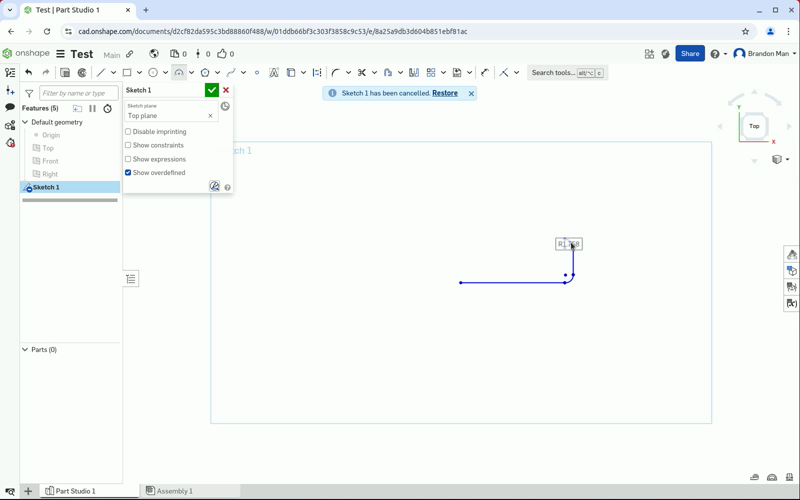
key(l)
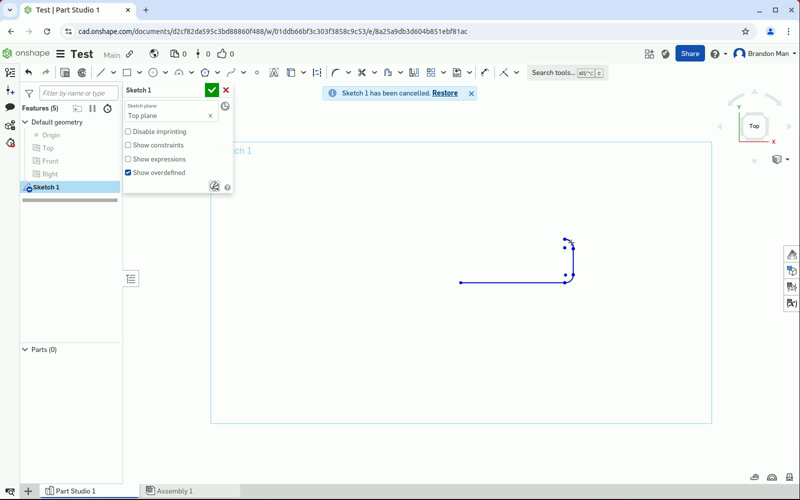
mouse_move(564, 239)
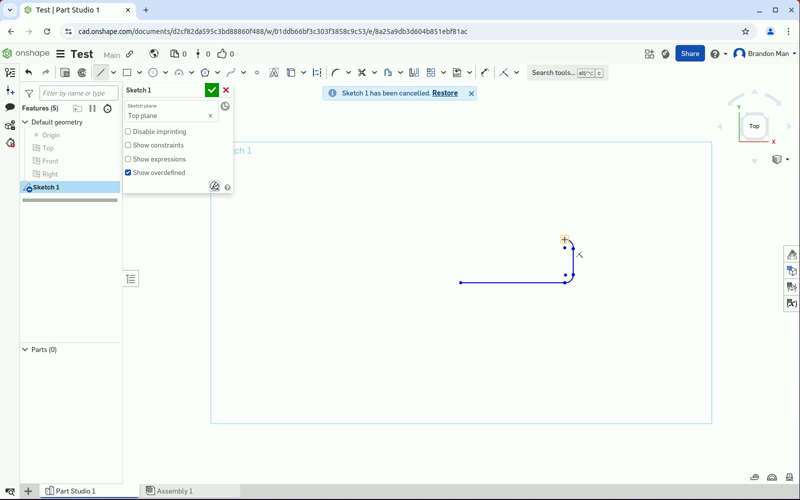
click(564, 239)
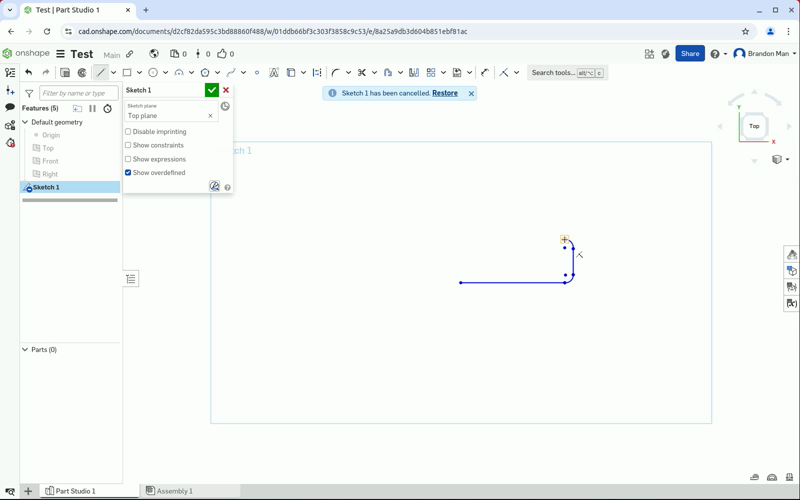
key_down(shift)
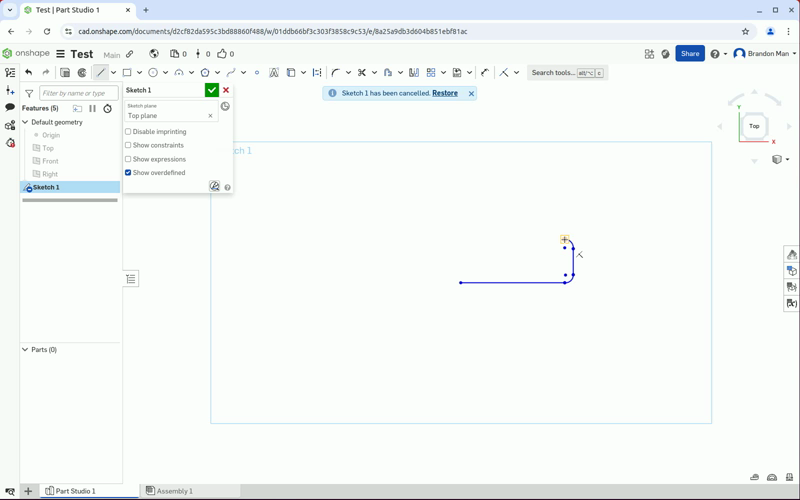
mouse_move(460, 239)
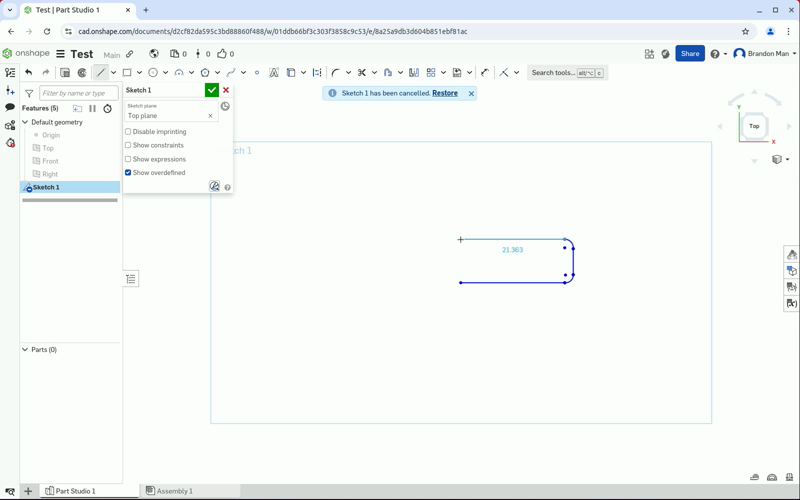
click(460, 239)
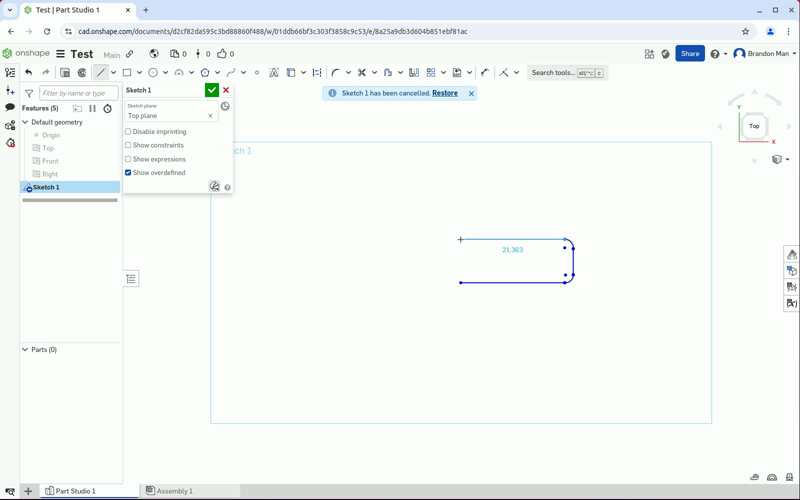
key_up(shift)
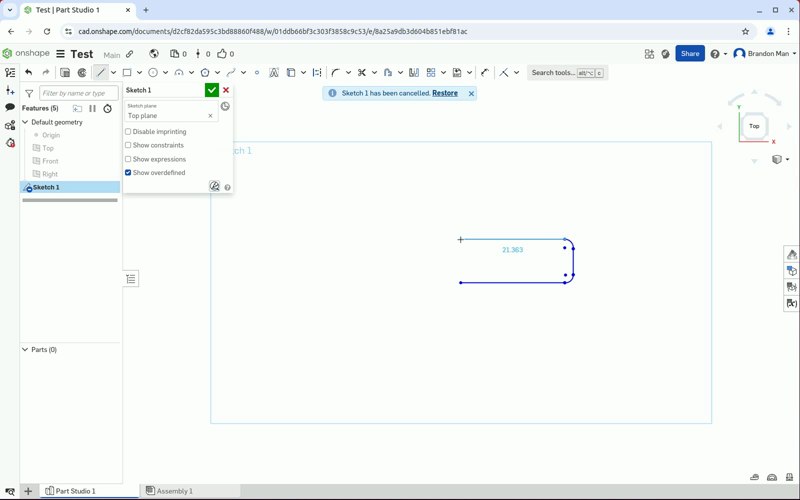
key_down(shift)
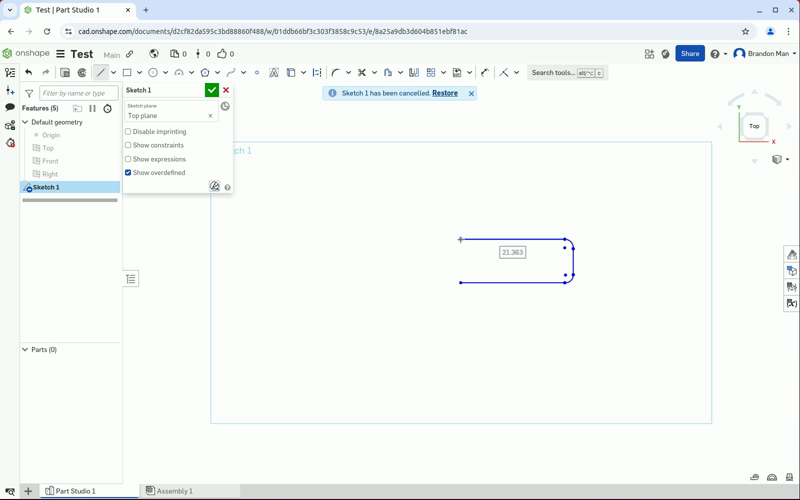
mouse_move(490, 239)
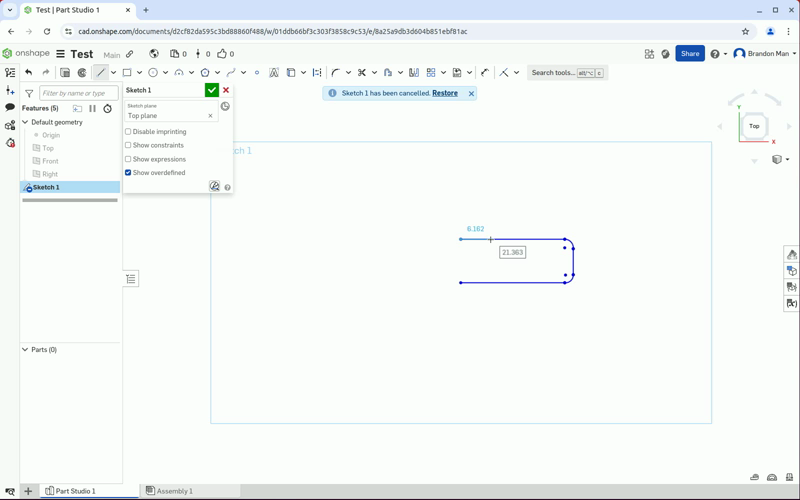
mouse_move(460, 249)
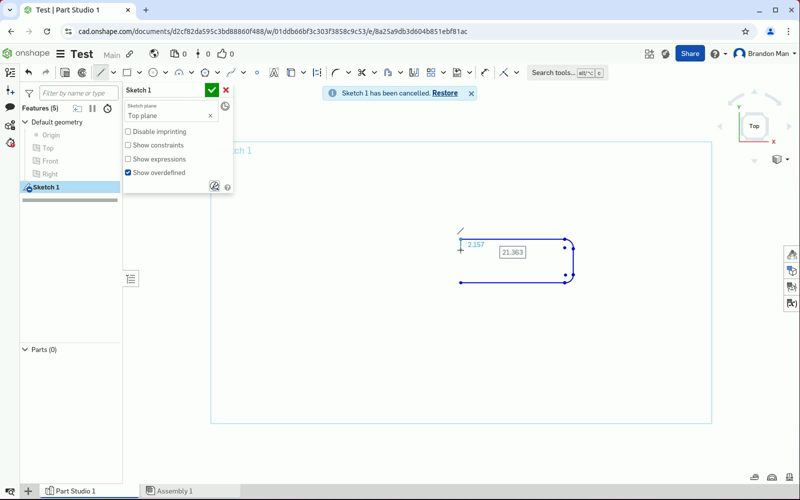
click(460, 249)
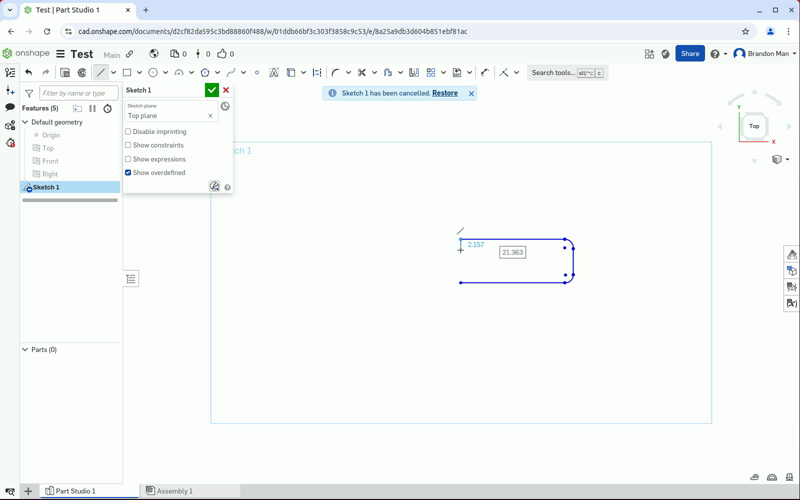
key_up(shift)
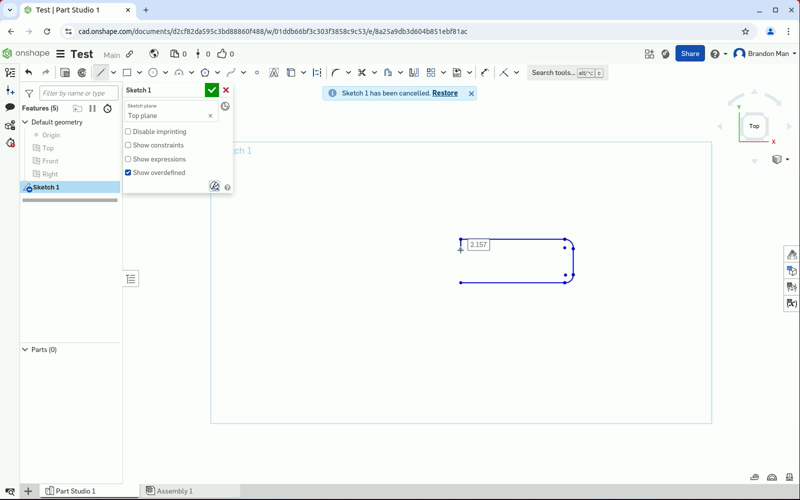
key_down(shift)
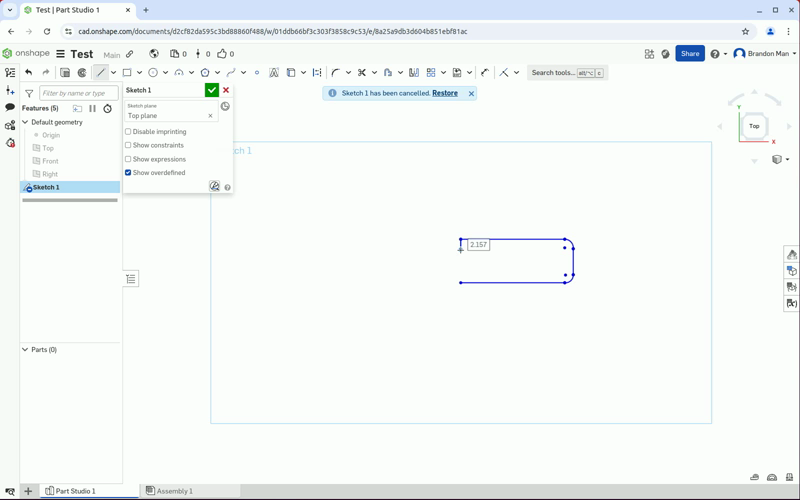
mouse_move(490, 249)
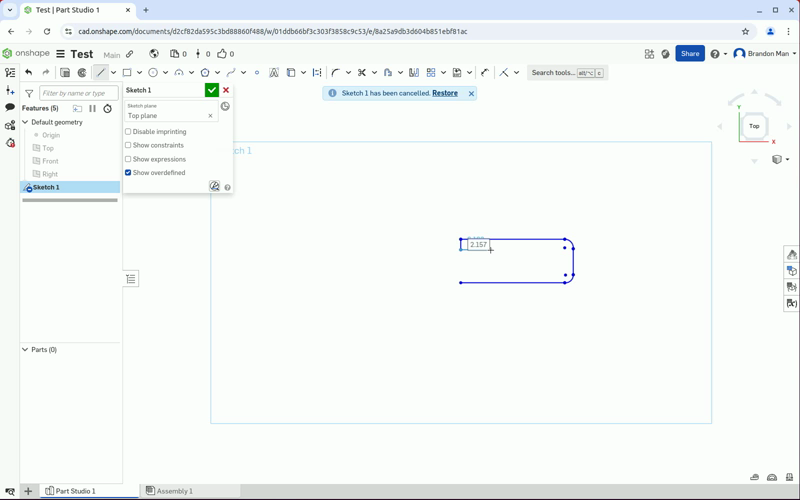
mouse_move(504, 249)
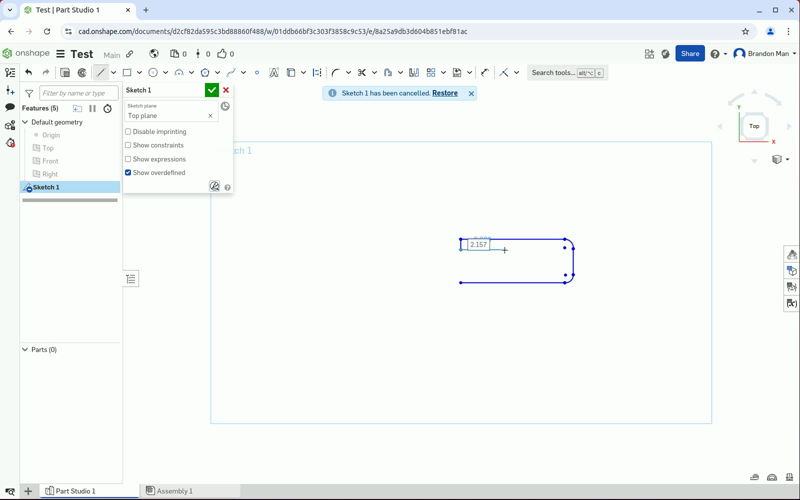
click(504, 249)
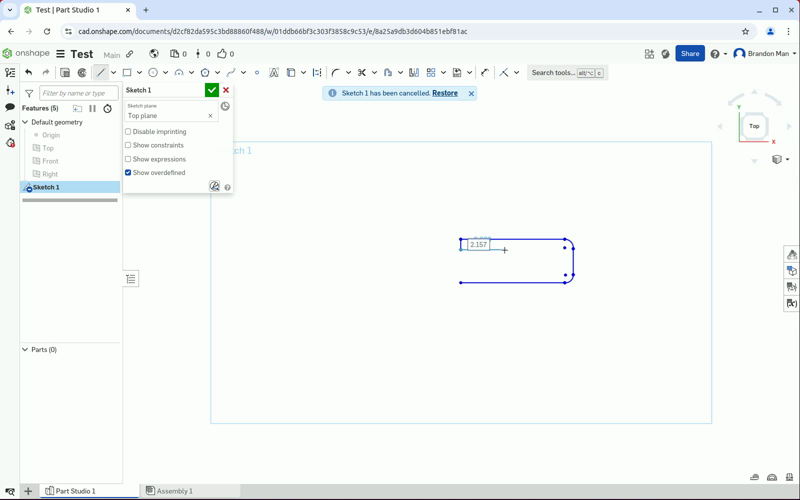
key_up(shift)
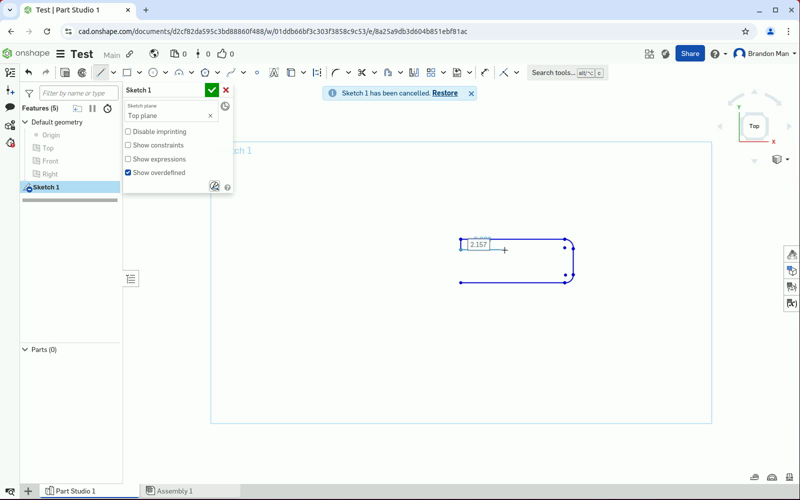
key(esc)
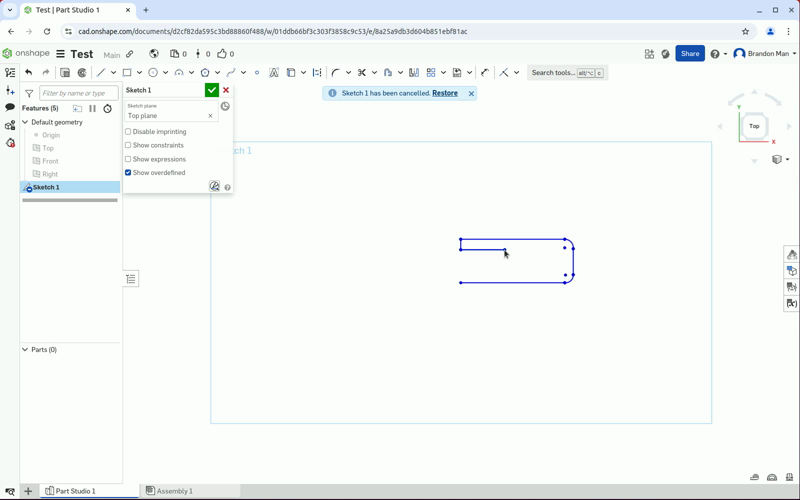
key(a)
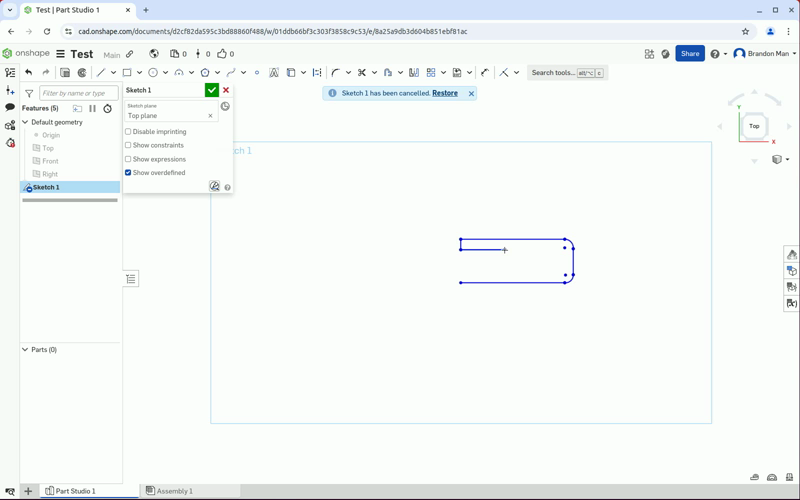
mouse_move(504, 249)
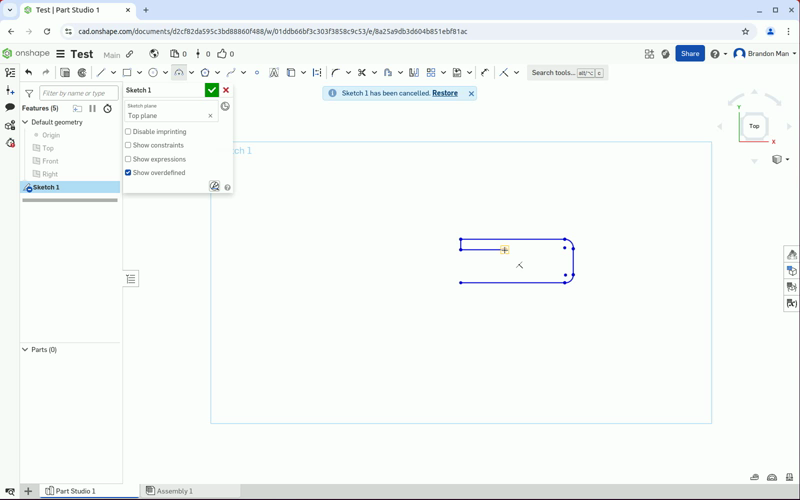
click(504, 249)
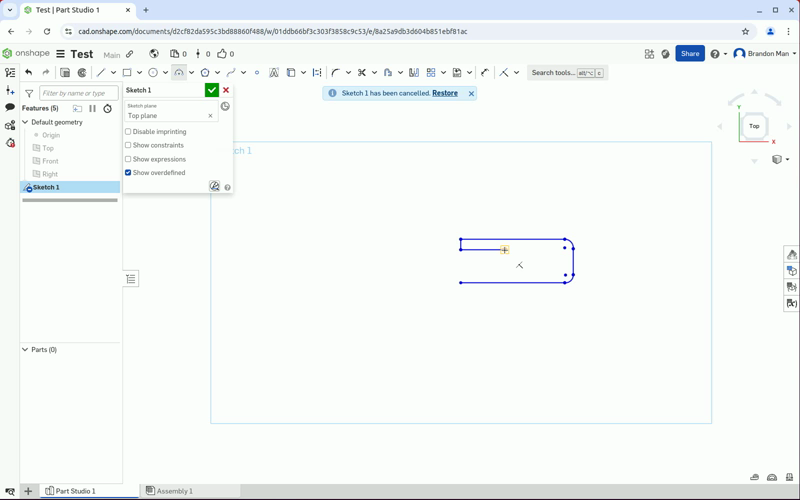
key_down(shift)
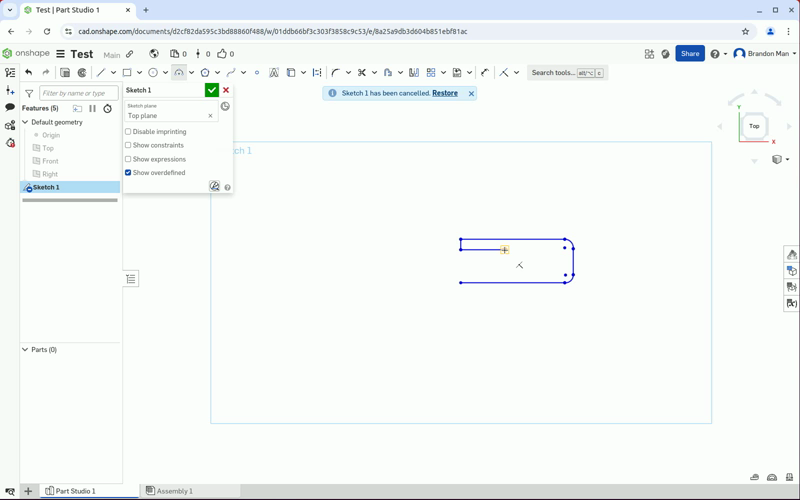
mouse_move(504, 272)
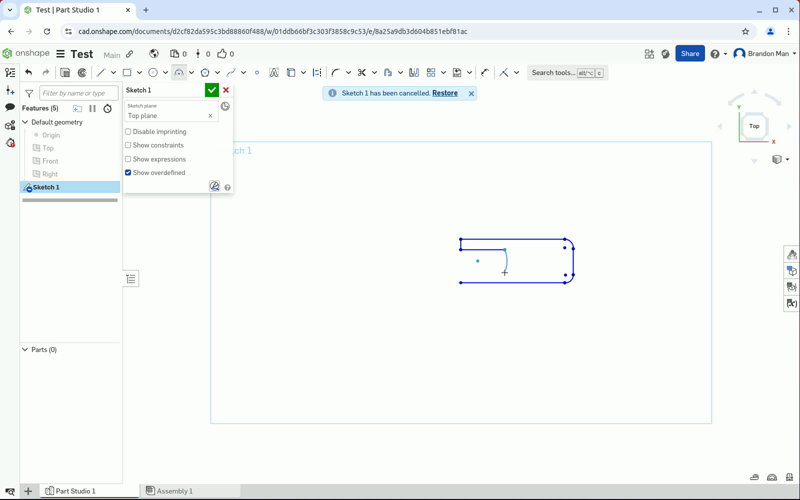
click(504, 272)
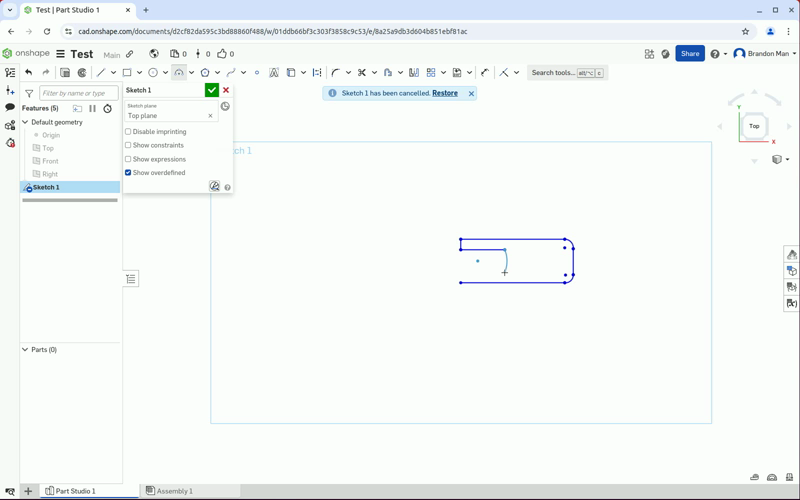
mouse_move(516, 261)
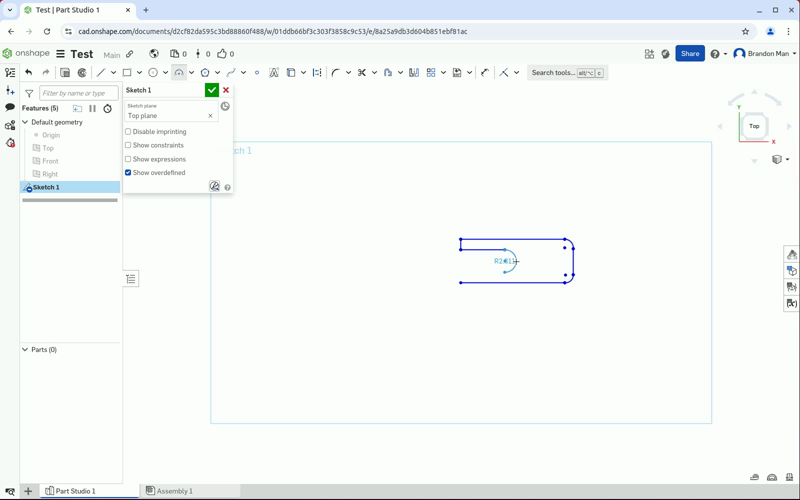
click(516, 261)
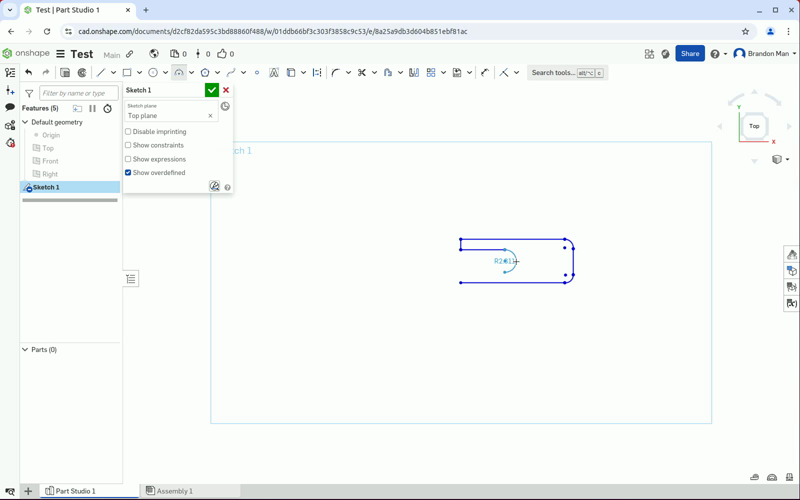
key_up(shift)
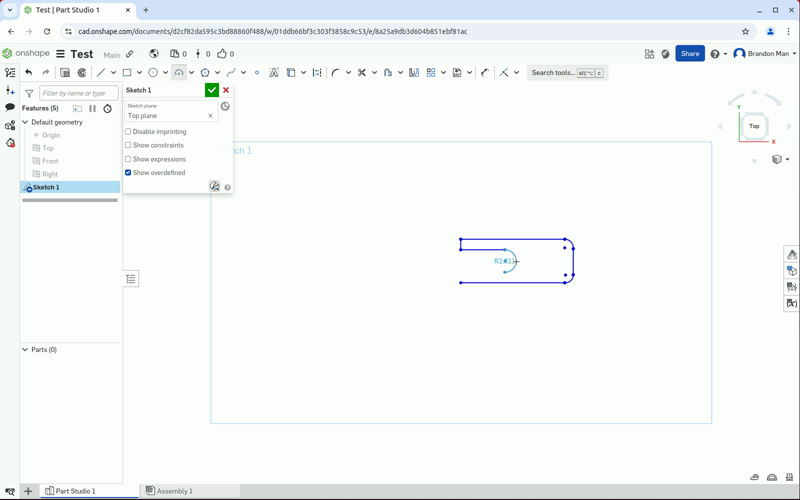
key(esc)
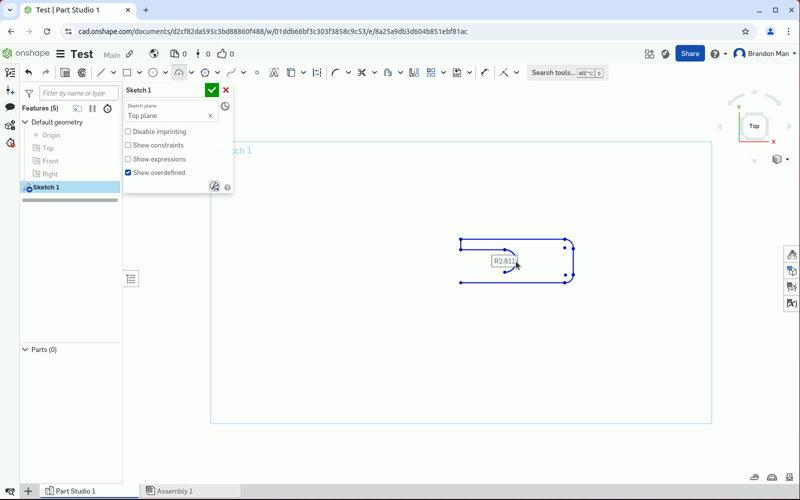
key(l)
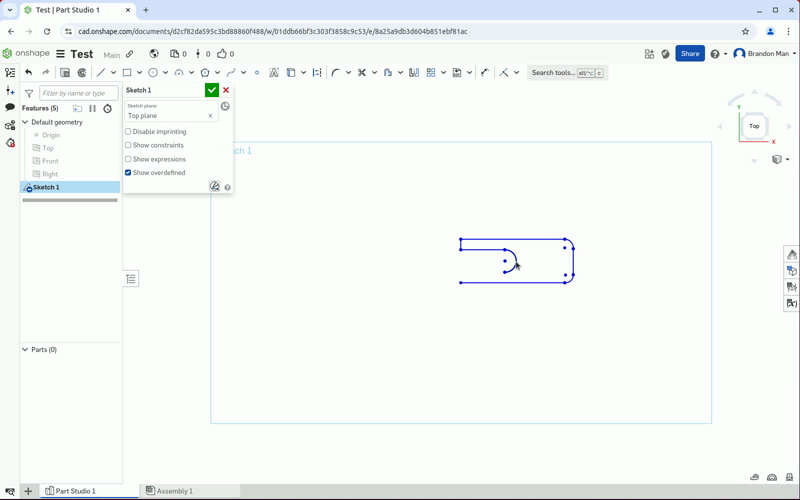
mouse_move(504, 272)
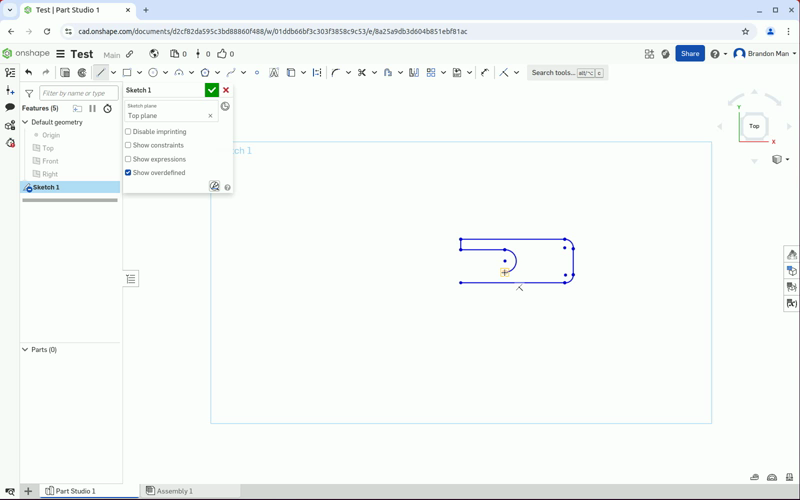
click(504, 272)
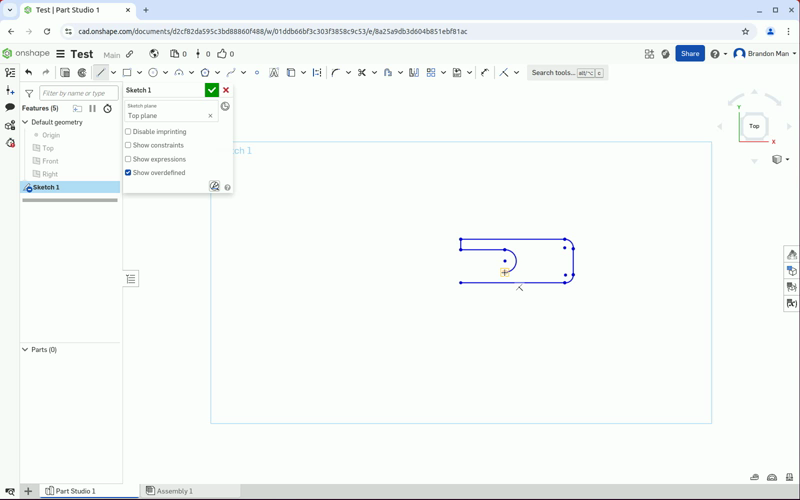
key_down(shift)
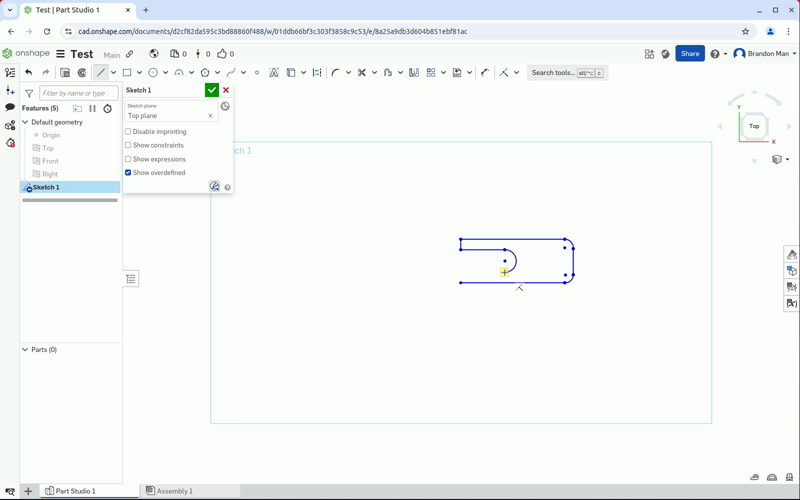
mouse_move(534, 272)
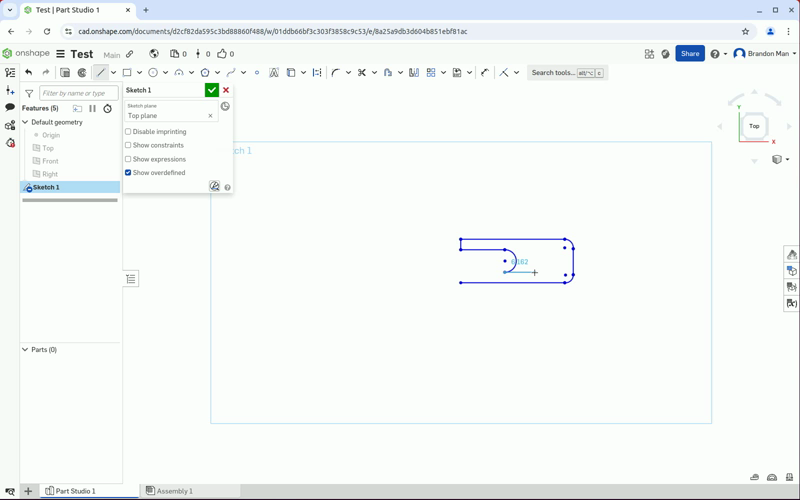
mouse_move(460, 272)
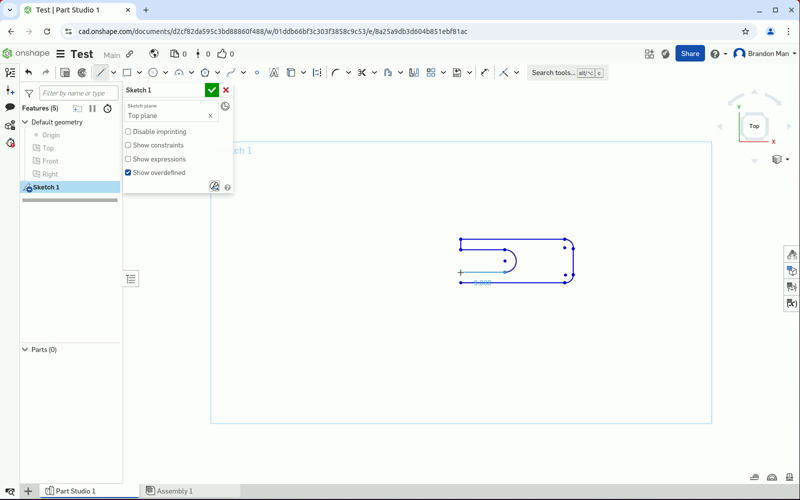
click(460, 272)
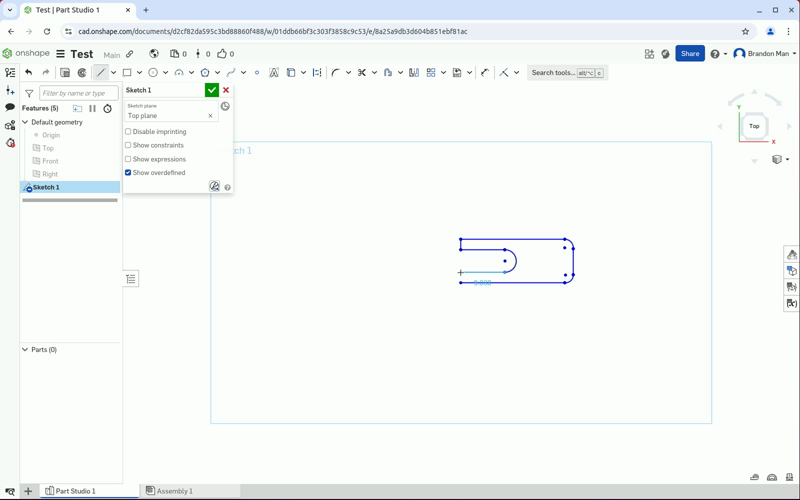
key_up(shift)
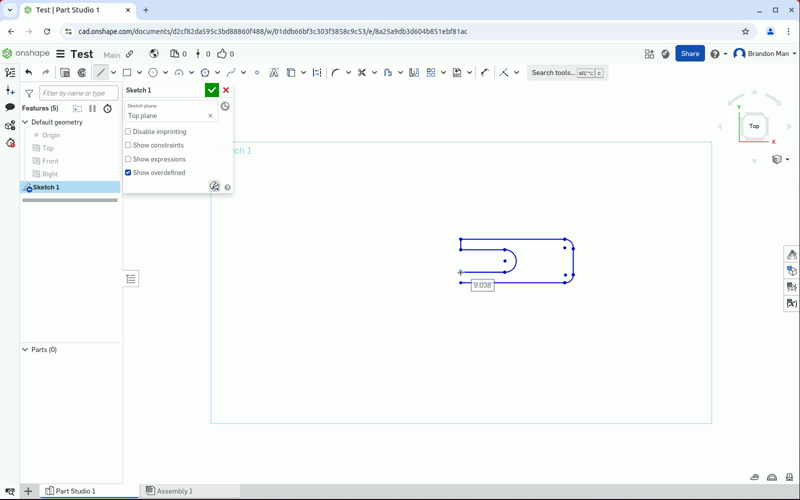
mouse_move(490, 272)
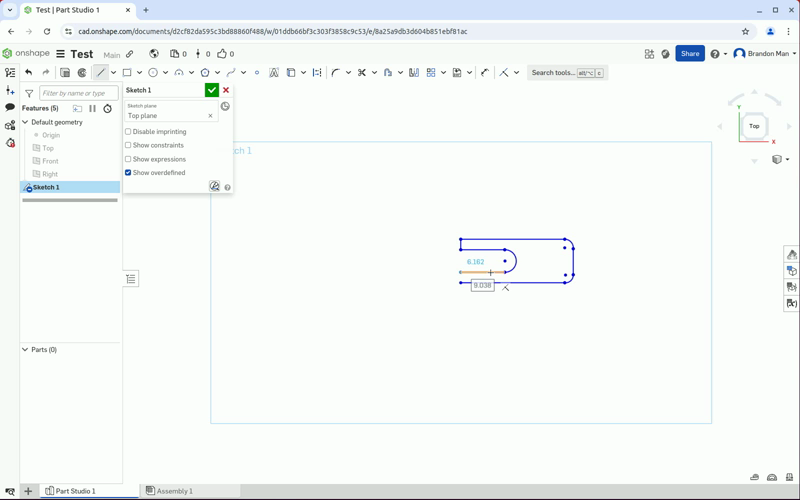
key_down(shift)
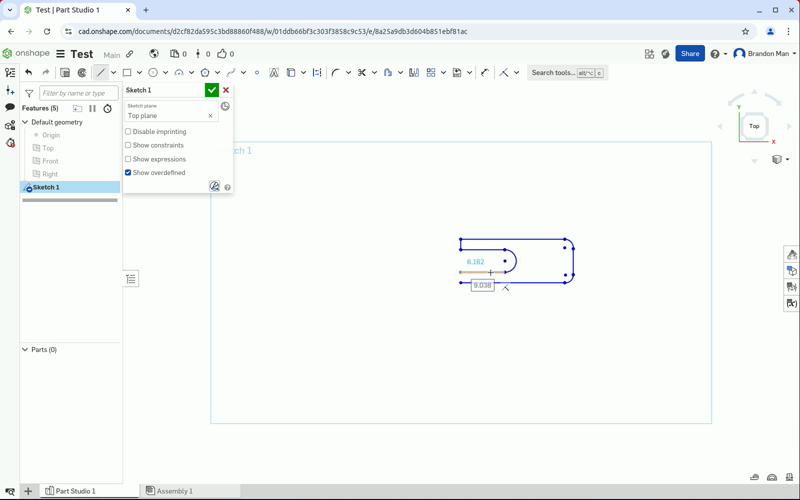
mouse_move(460, 282)
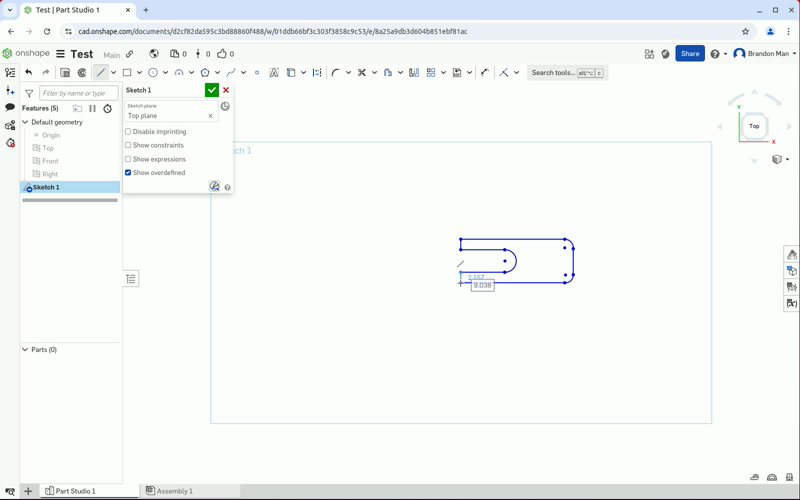
key_up(shift)
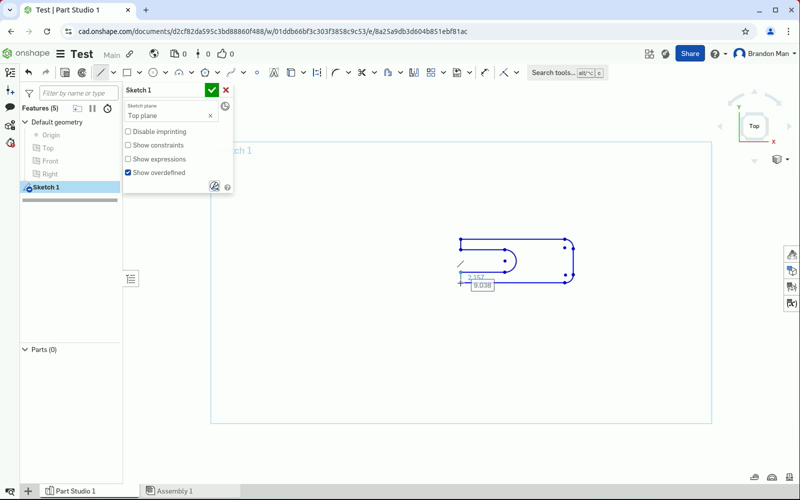
click(460, 282)
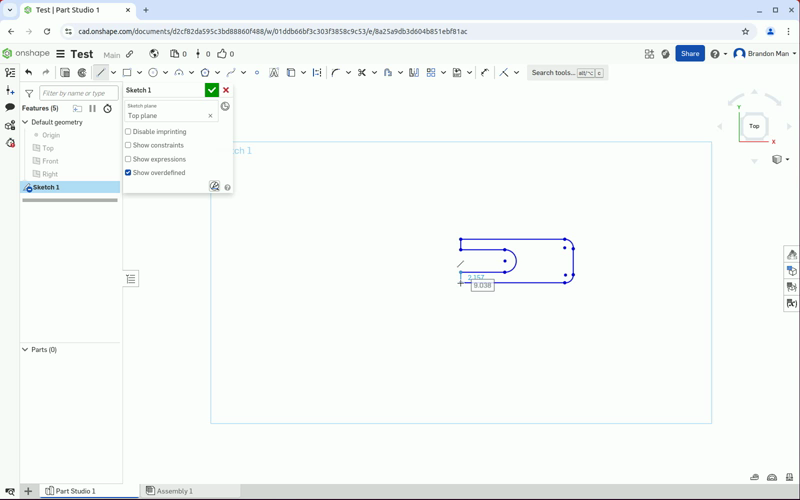
key(esc)
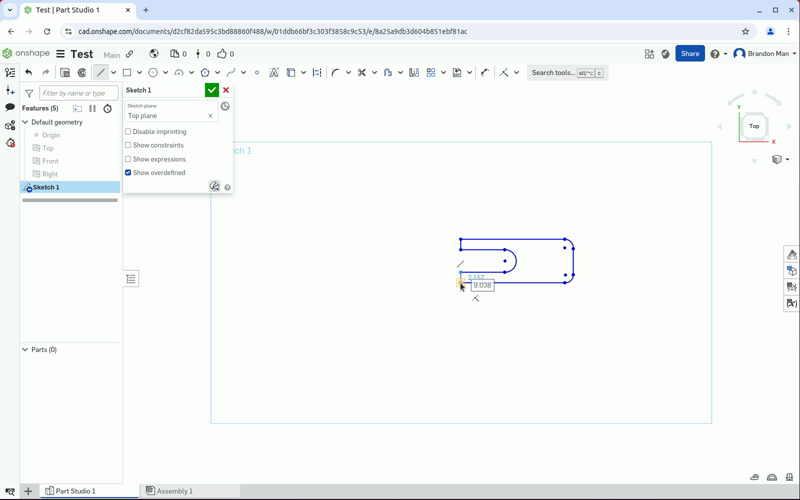
mouse_move(567, 244)
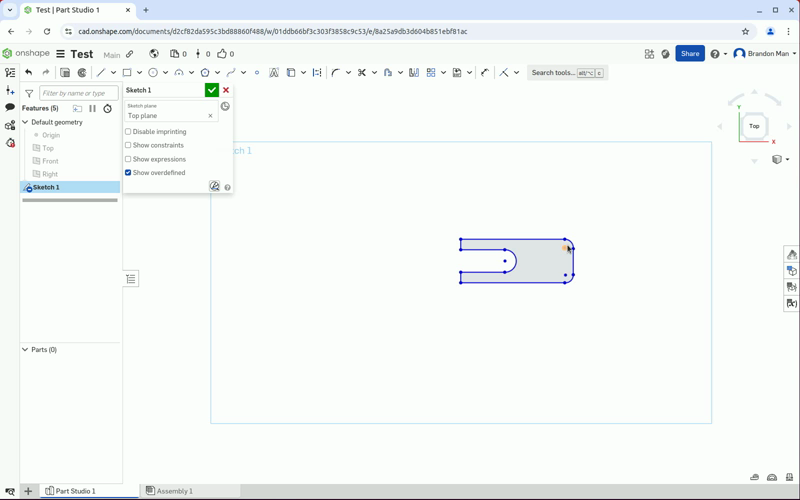
scroll(6)
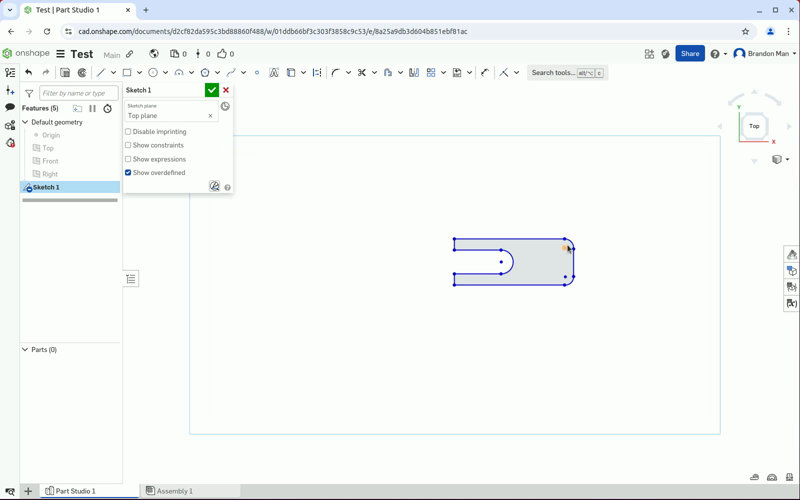
scroll(6)
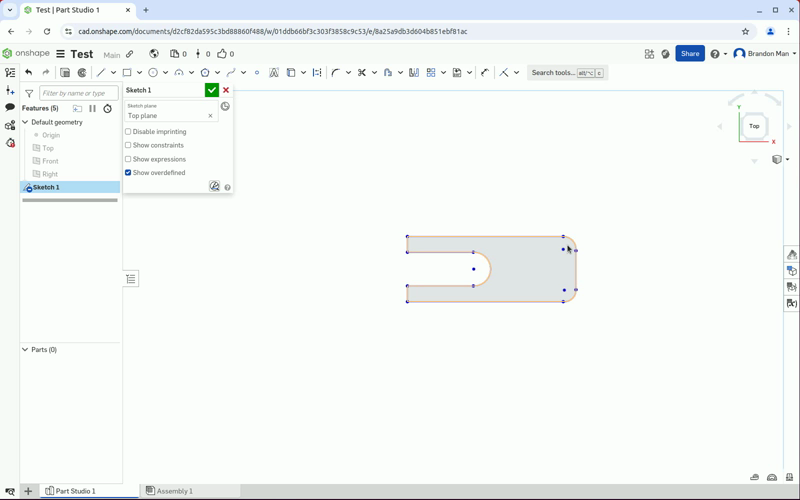
scroll(6)
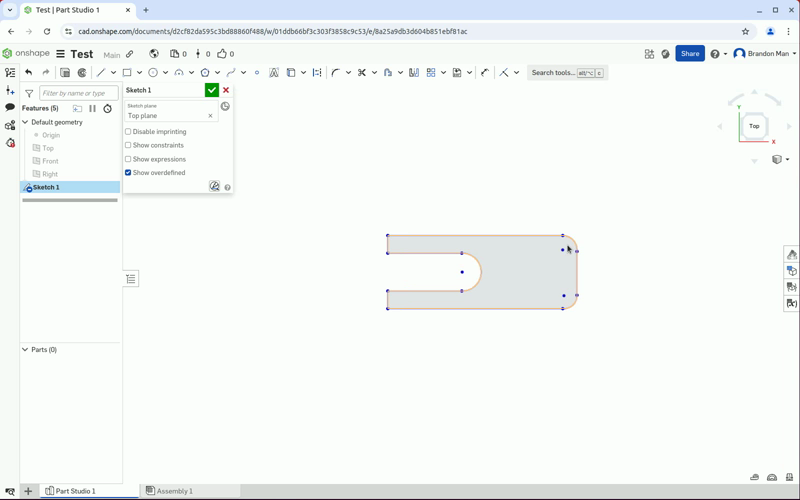
scroll(6)
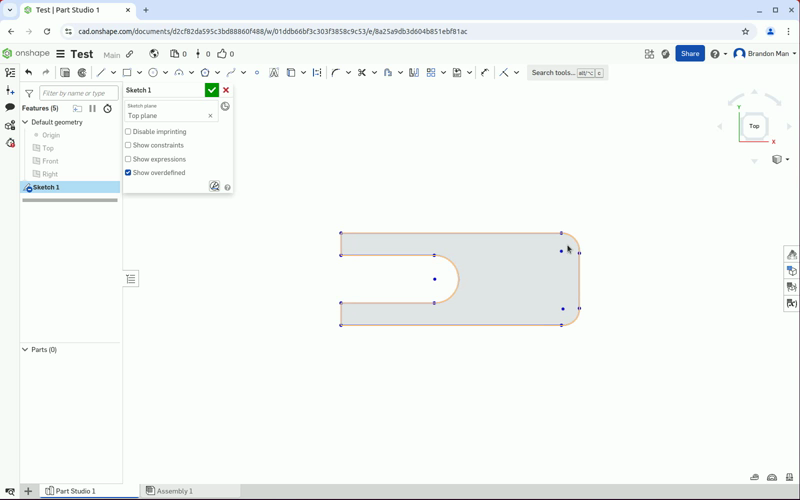
scroll(6)
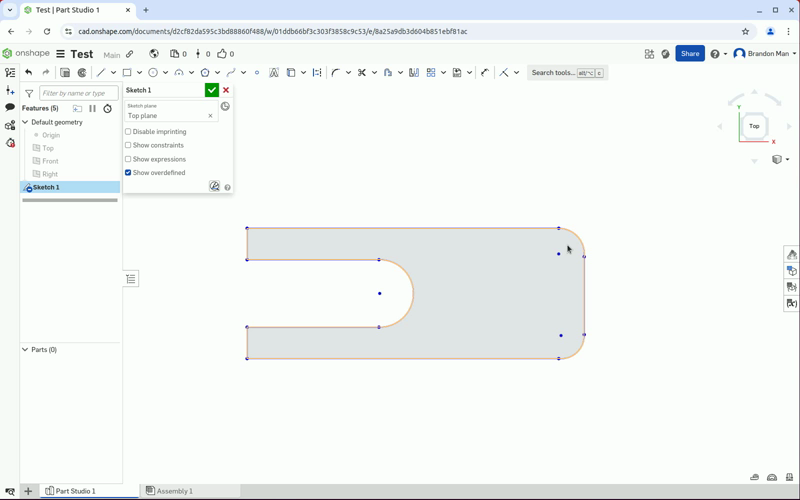
scroll(6)
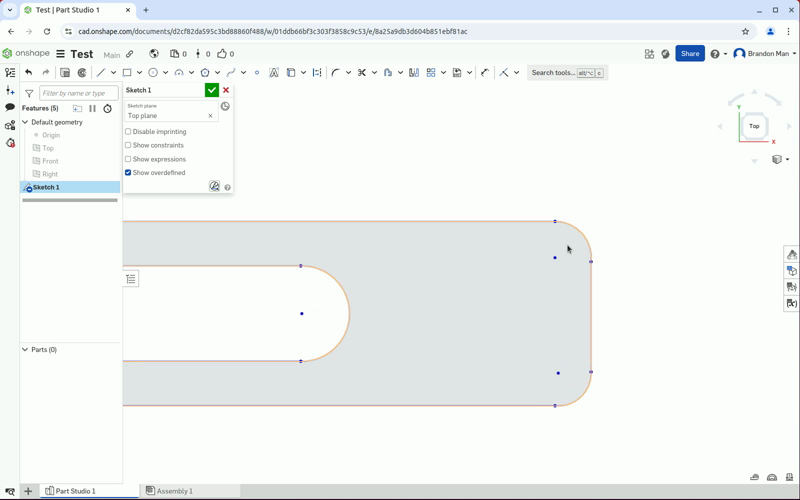
scroll(6)
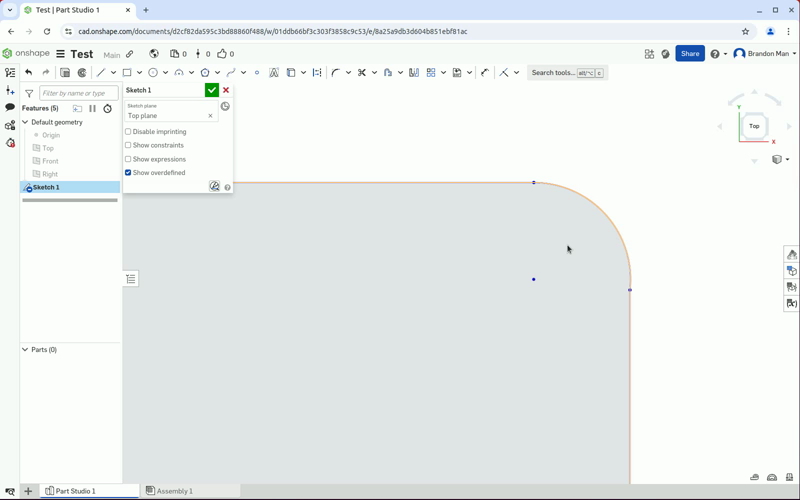
click(567, 244)
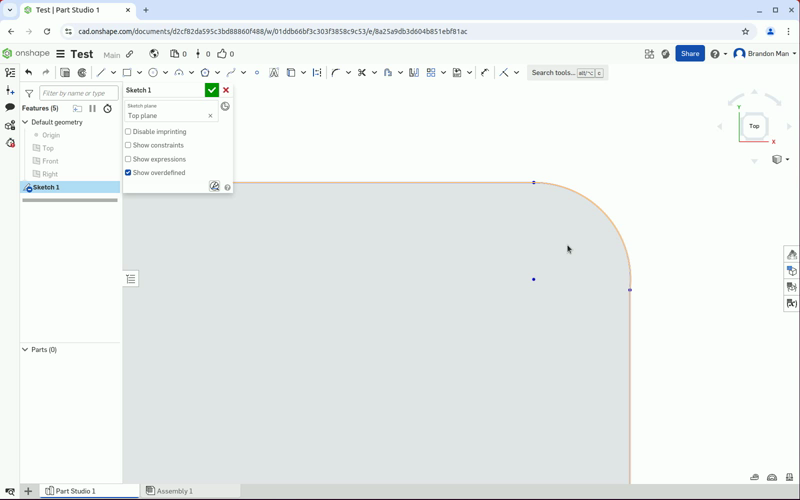
scroll(-6)
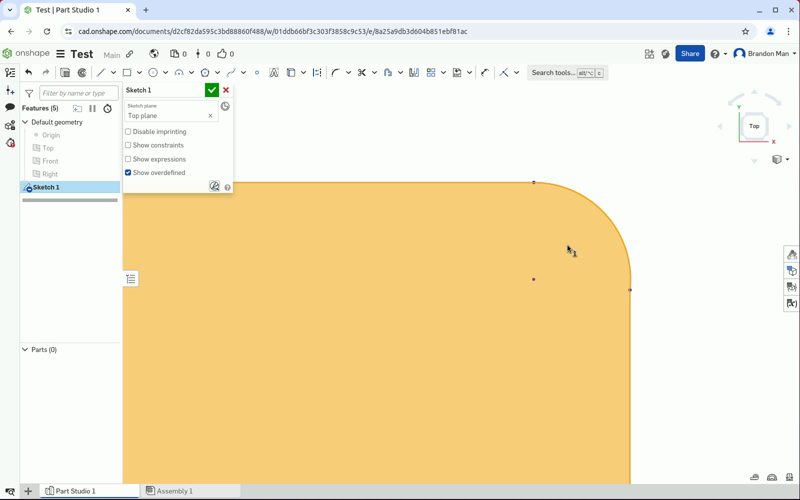
scroll(-6)
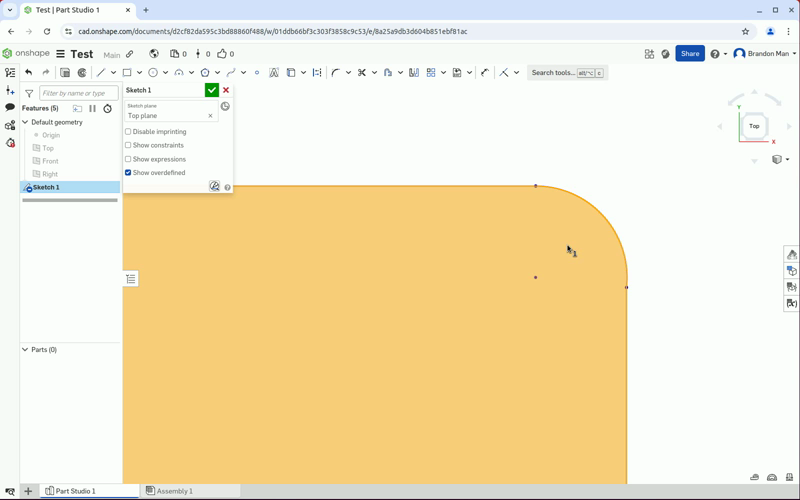
scroll(-6)
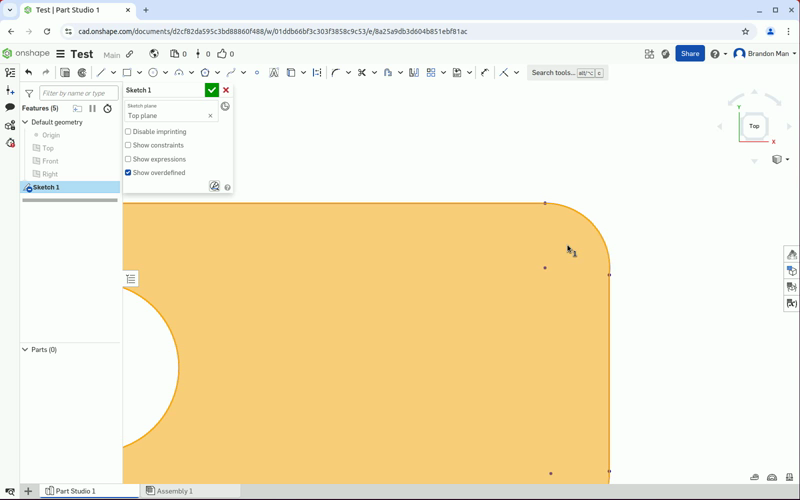
scroll(-6)
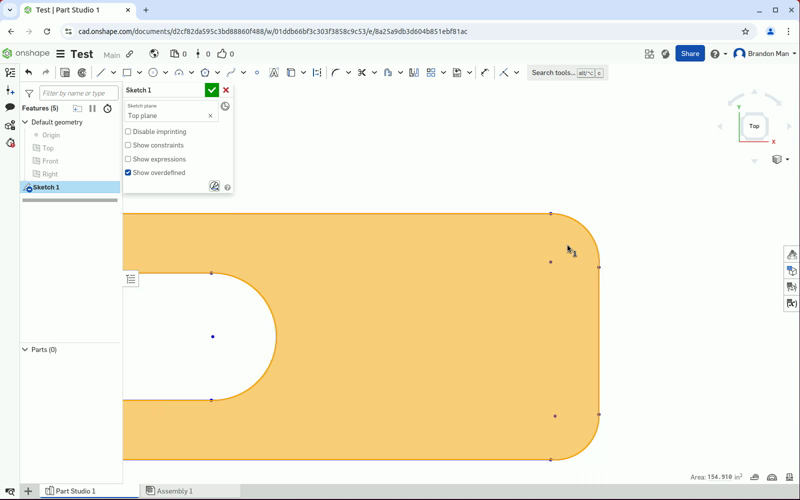
scroll(-6)
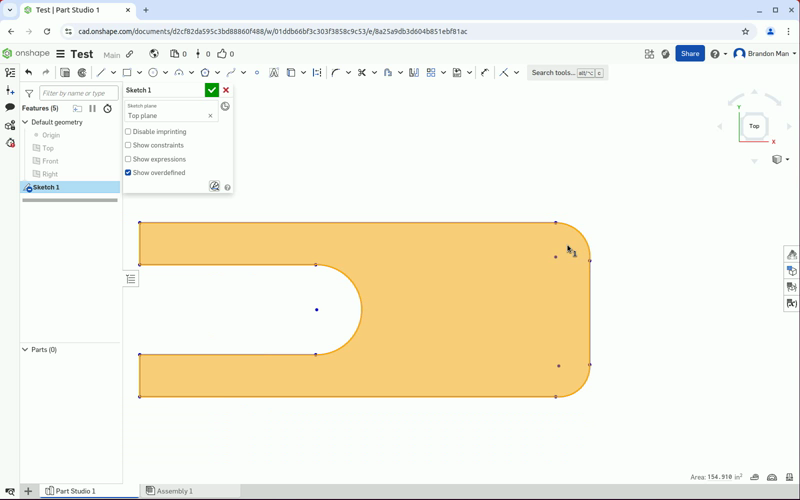
scroll(-6)
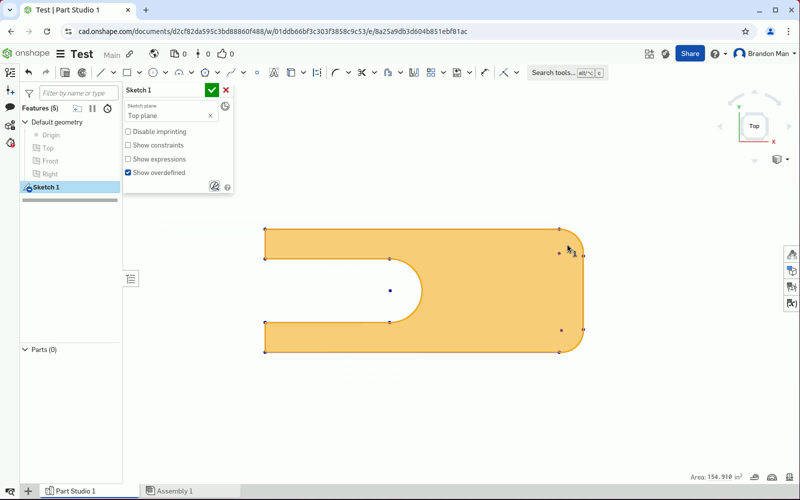
scroll(-6)
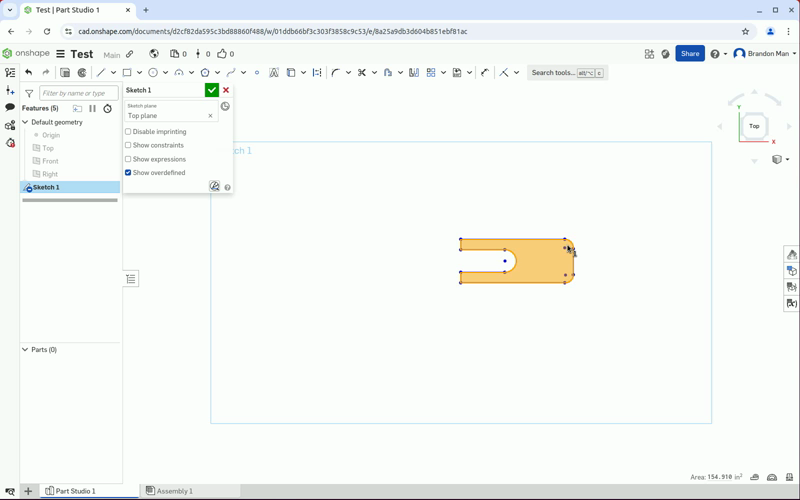
mouse_move(73, 352)
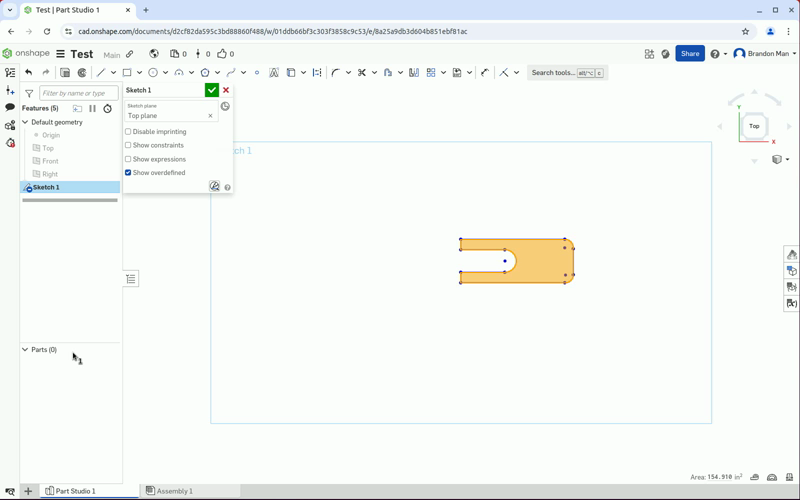
key(shift+y)
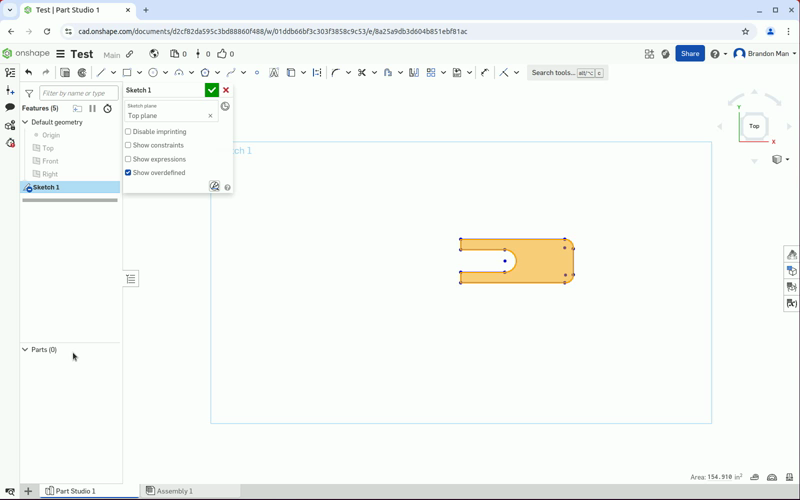
key(shift+e)
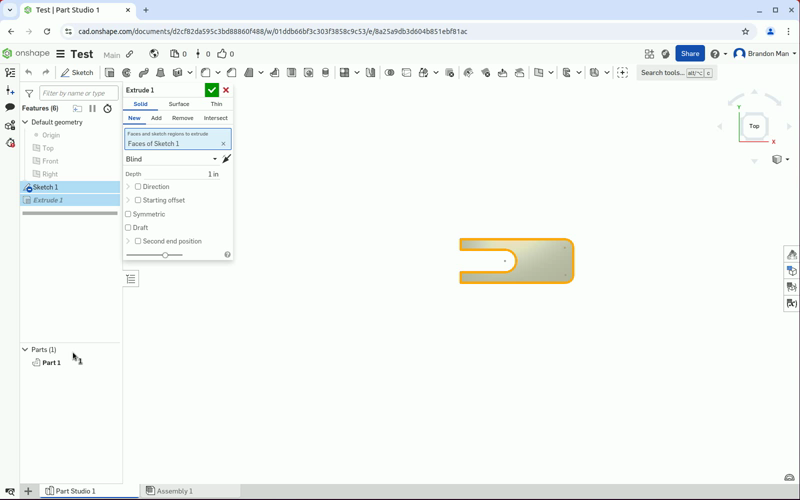
mouse_move(143, 106)
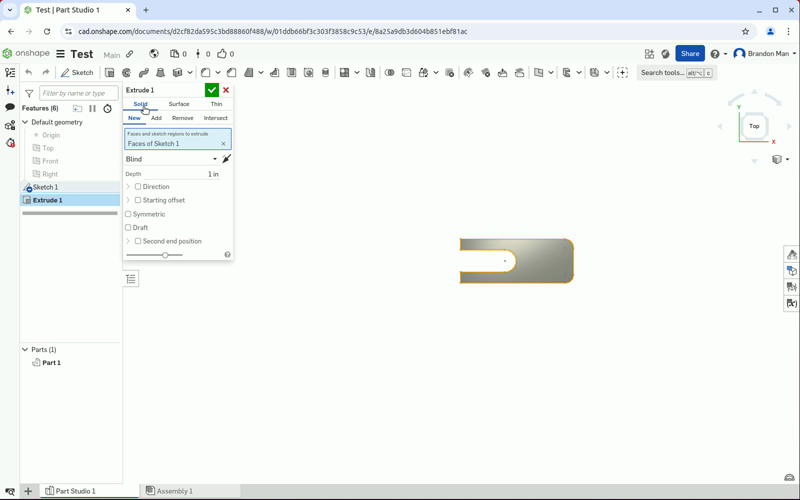
click(143, 106)
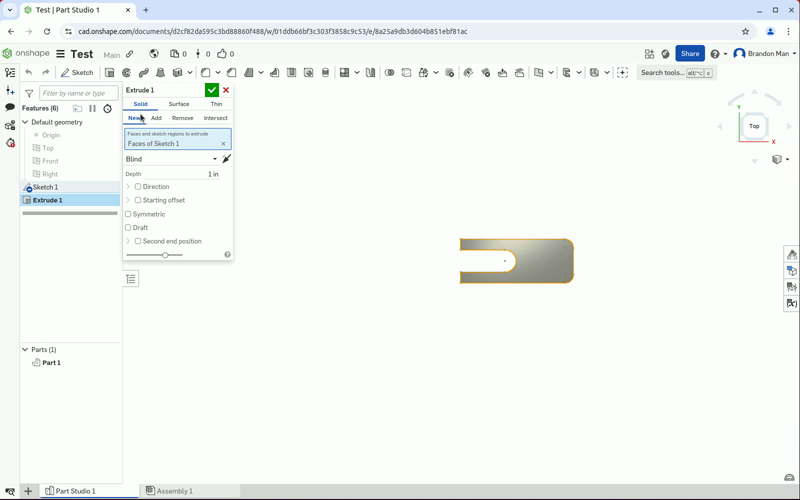
mouse_move(137, 120)
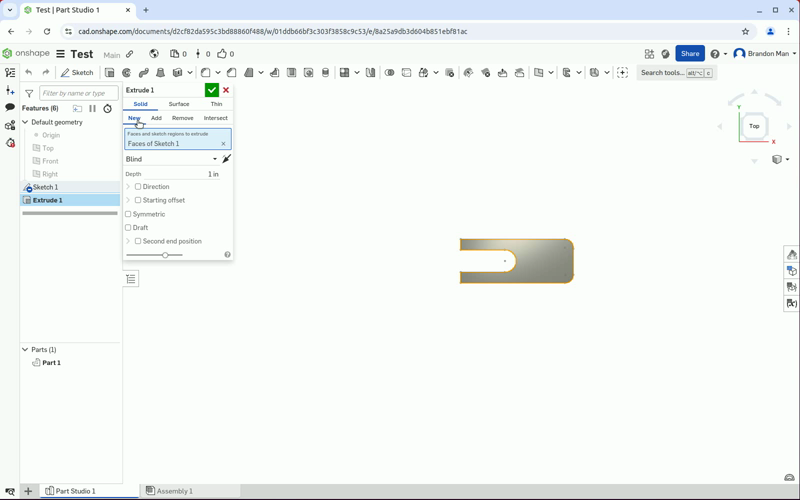
click(137, 120)
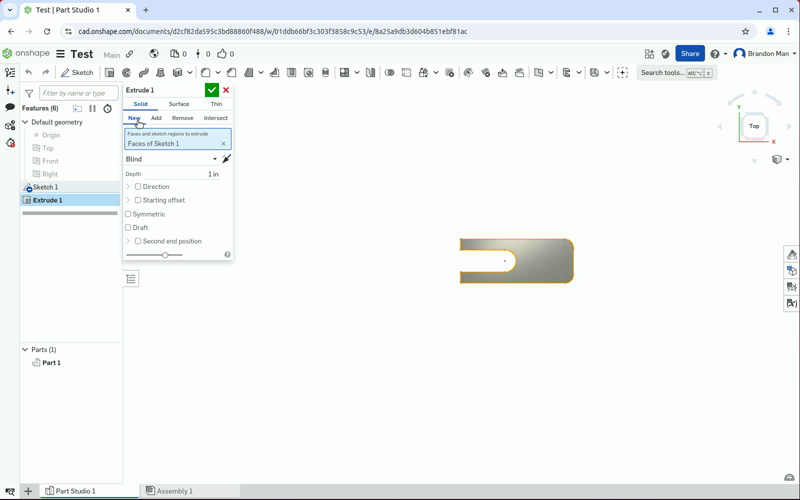
key(tab, 4)
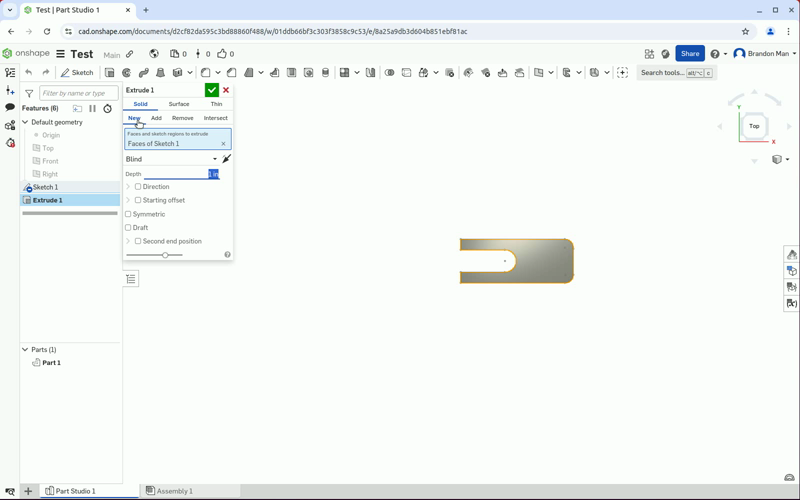
text(0.963)
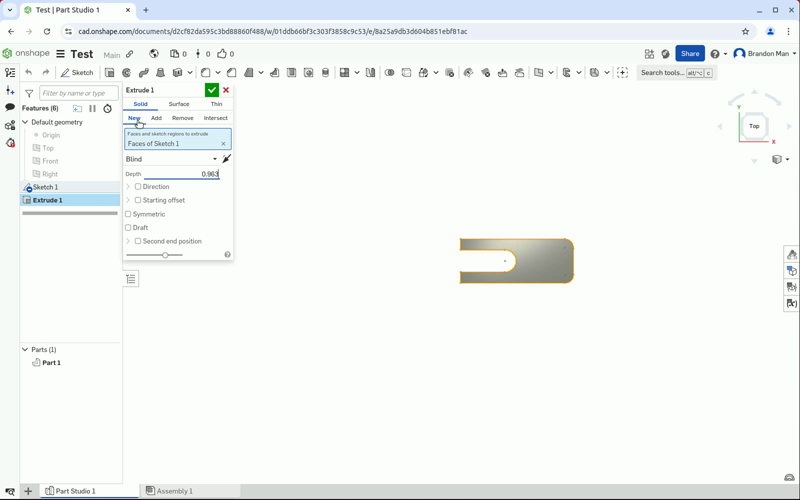
key(enter)
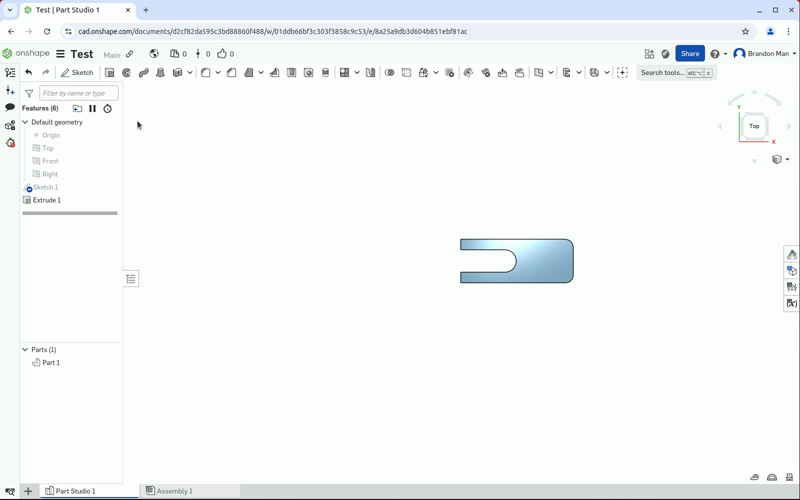
key(shift+h)
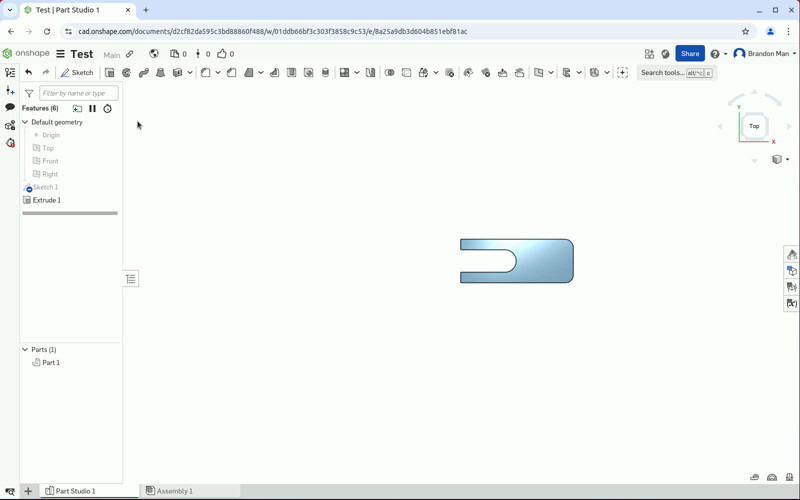
key(shift+h)
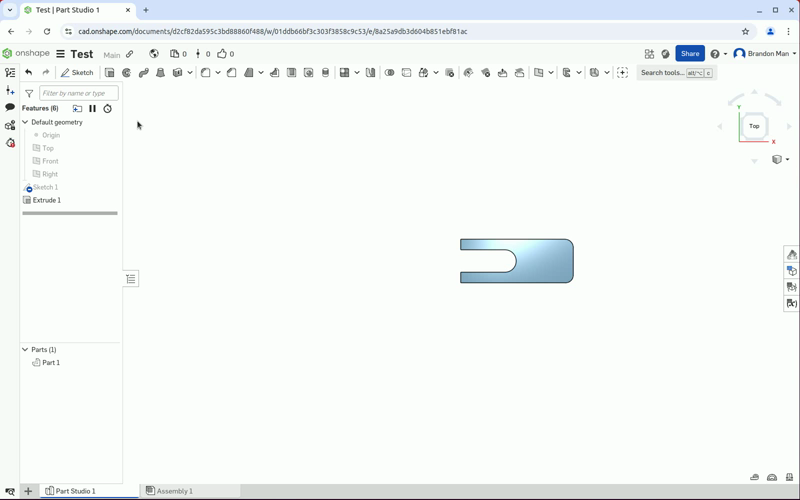
mouse_move(73, 189)
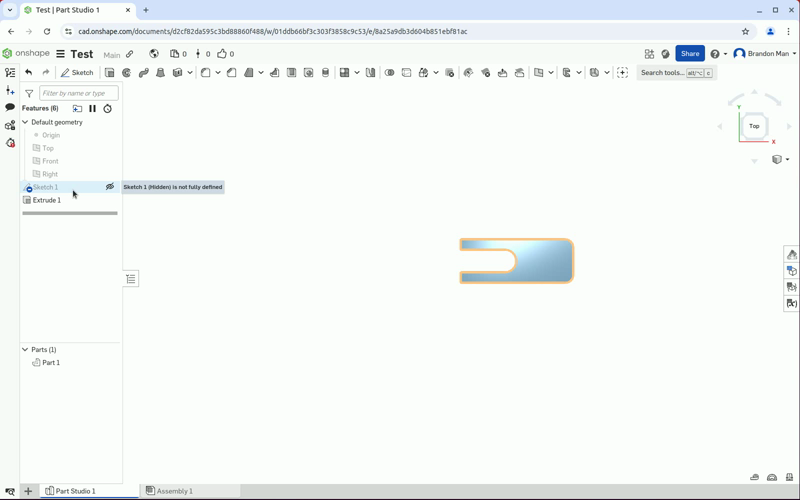
click(73, 189)
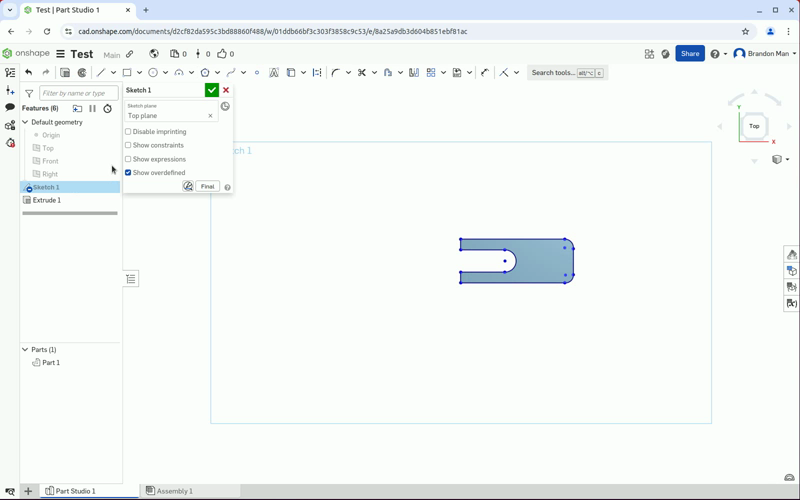
mouse_move(229, 92)
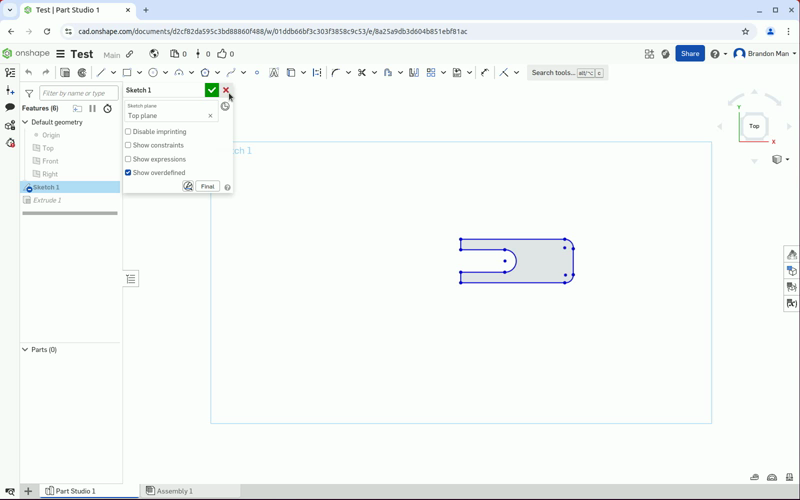
click(229, 92)
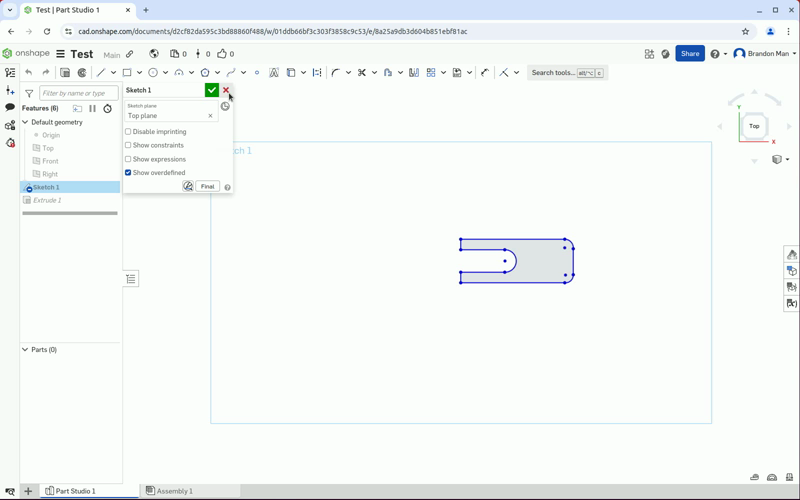
key(shift+s)
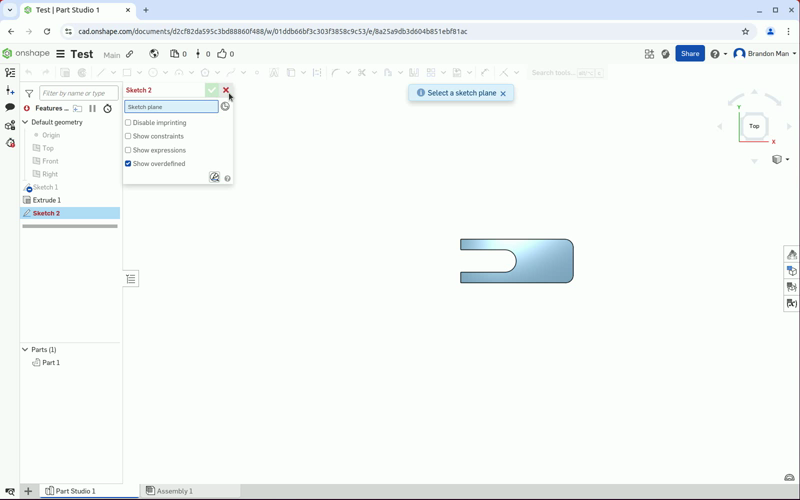
mouse_move(73, 150)
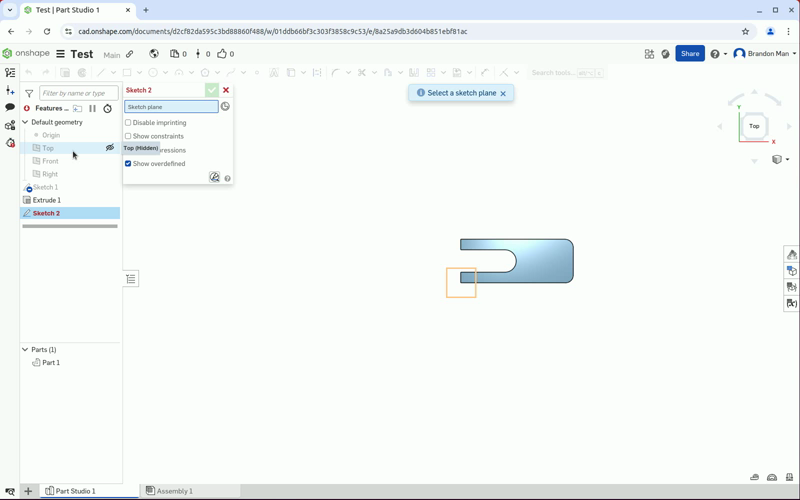
click(73, 150)
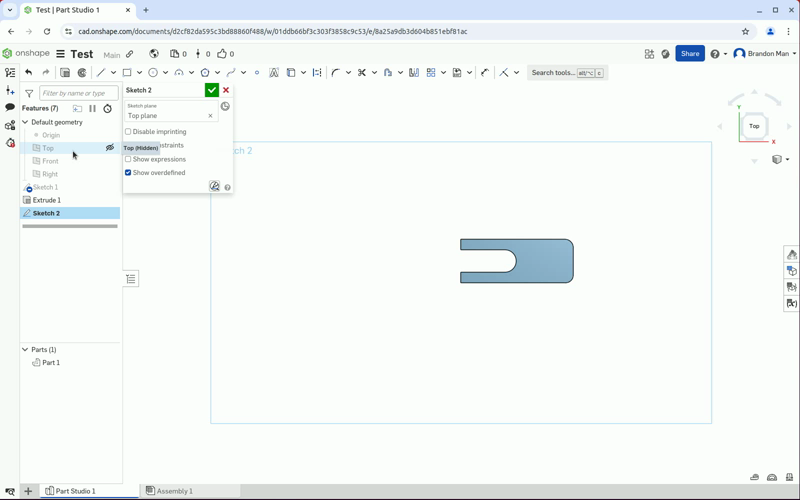
mouse_move(73, 352)
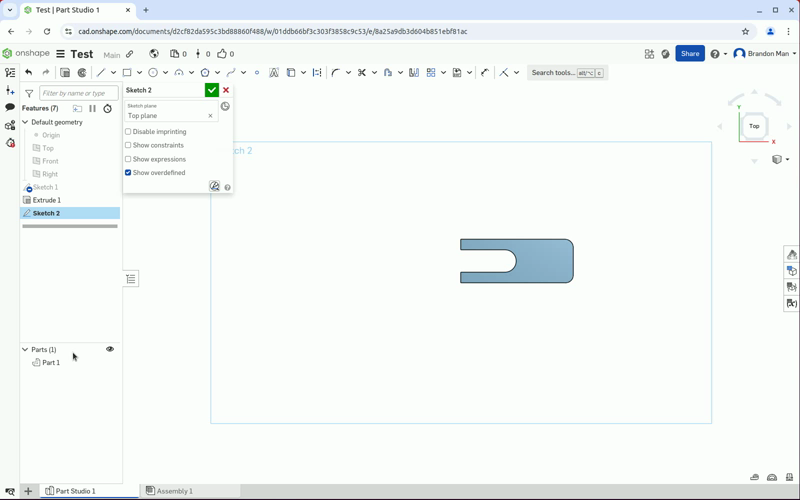
key(y)
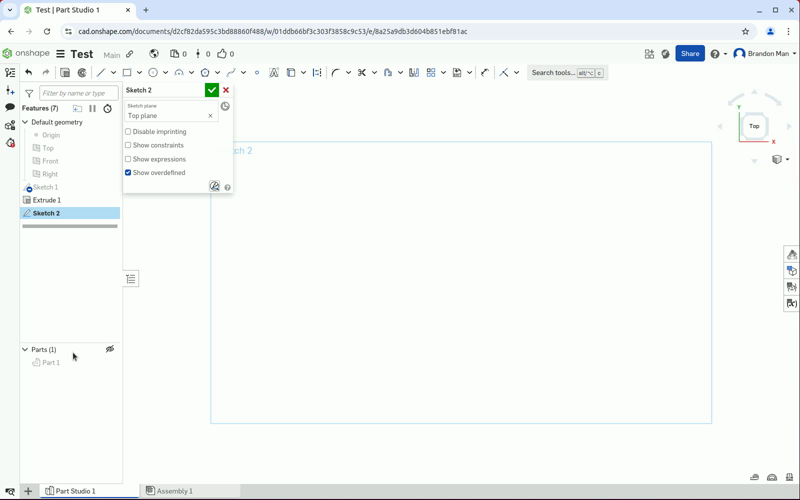
key(l)
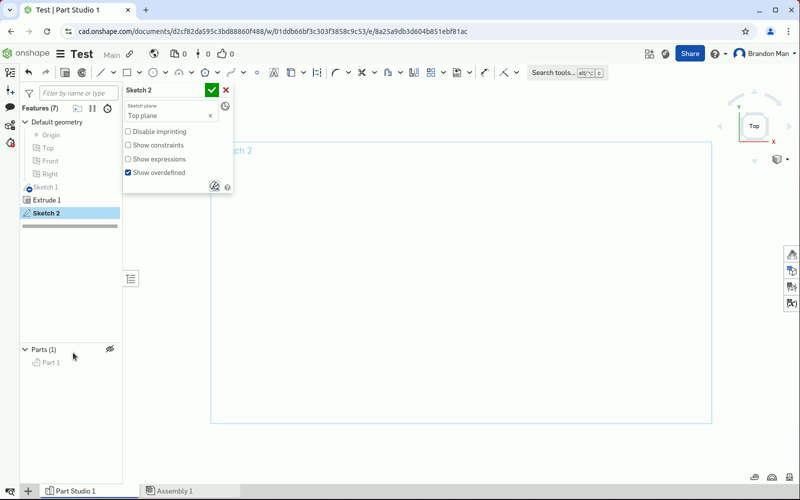
key_down(shift)
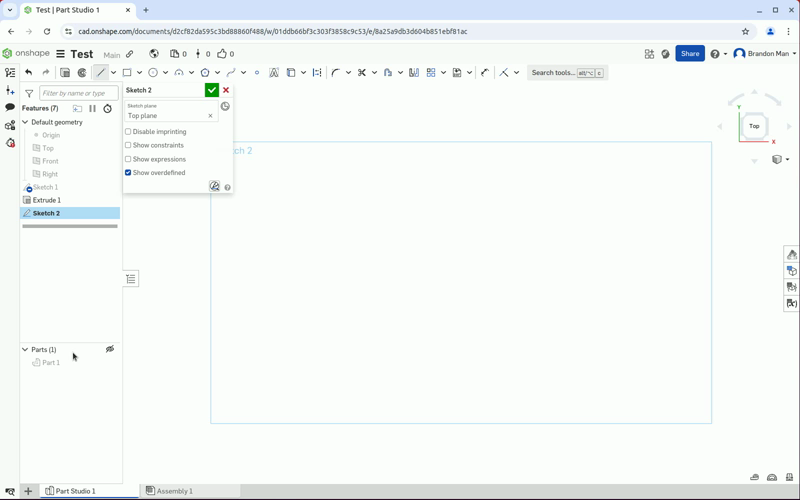
mouse_move(460, 282)
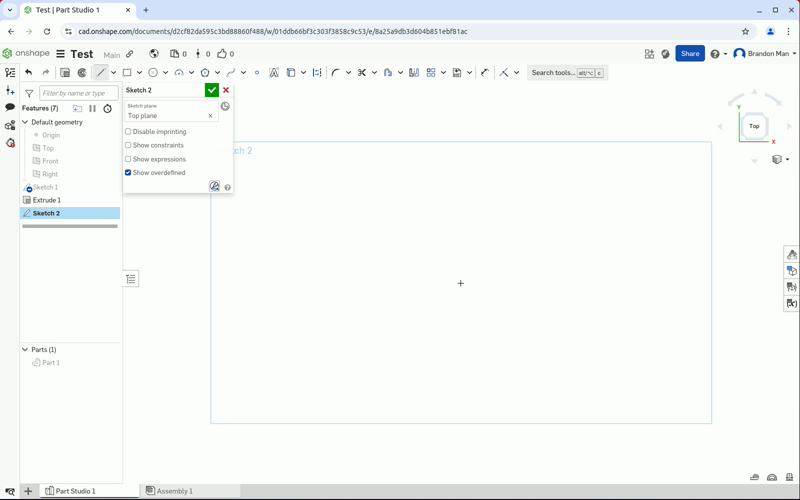
click(460, 282)
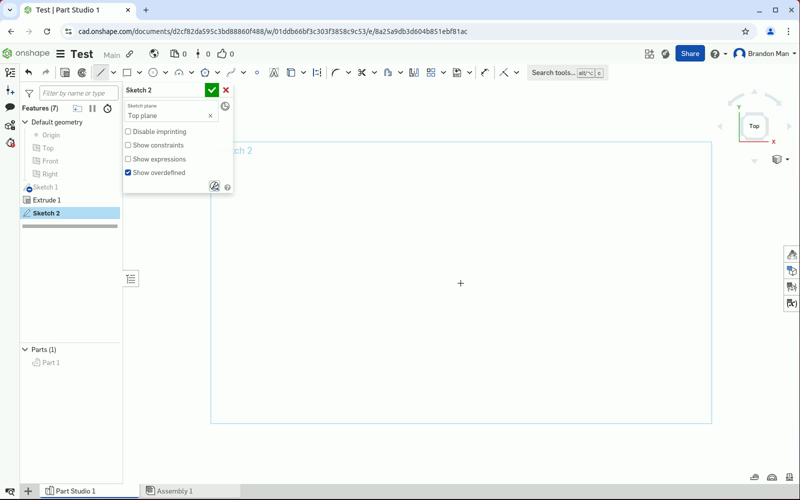
key_up(shift)
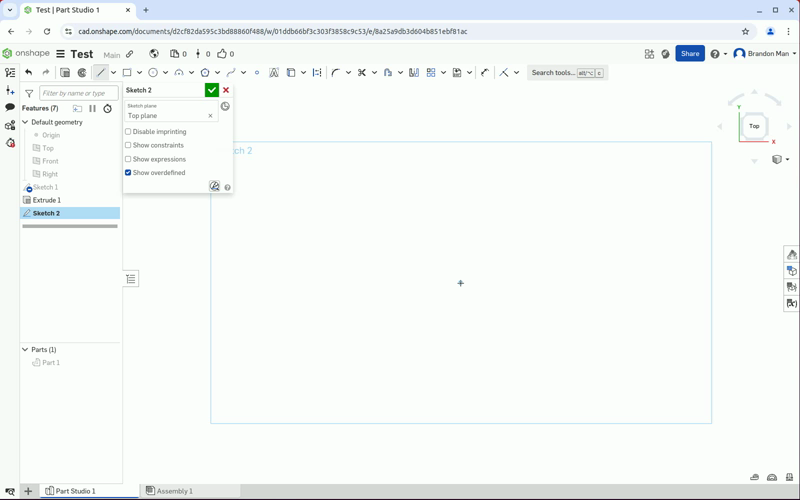
key_down(shift)
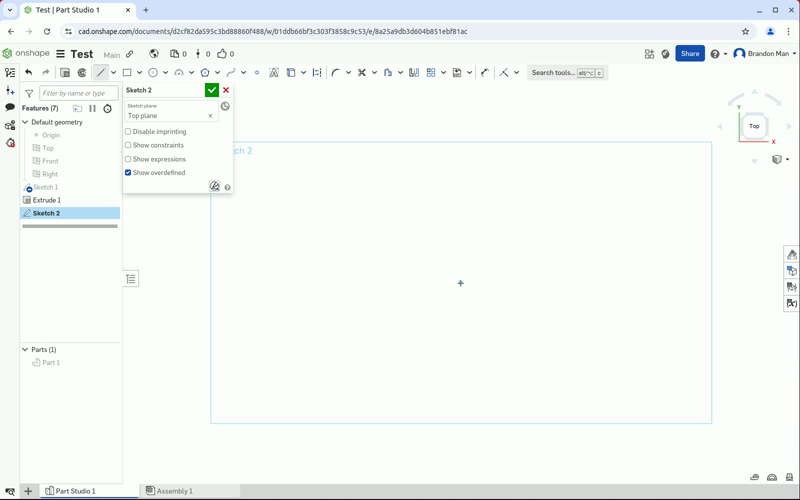
mouse_move(490, 282)
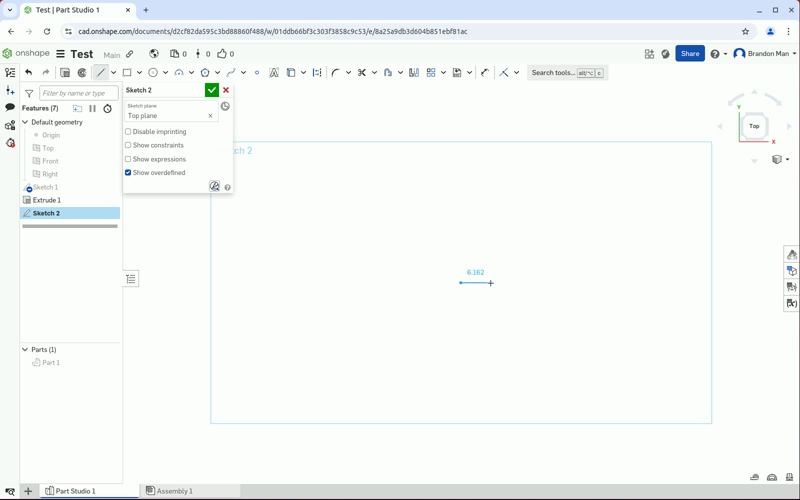
mouse_move(460, 272)
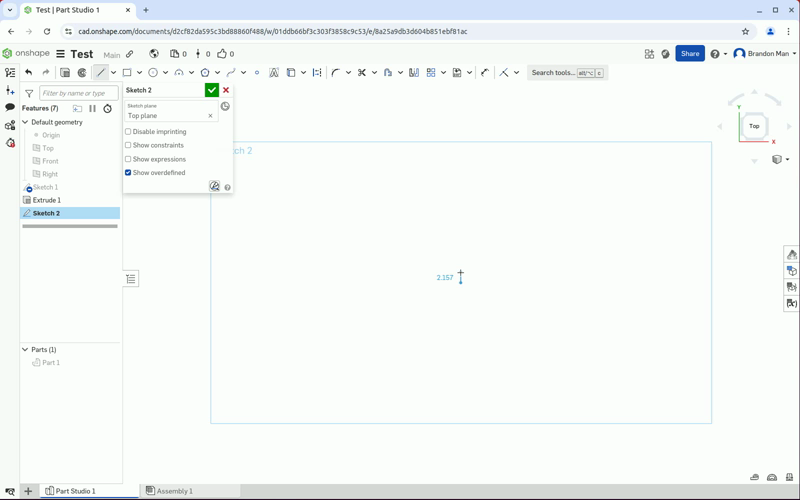
click(460, 272)
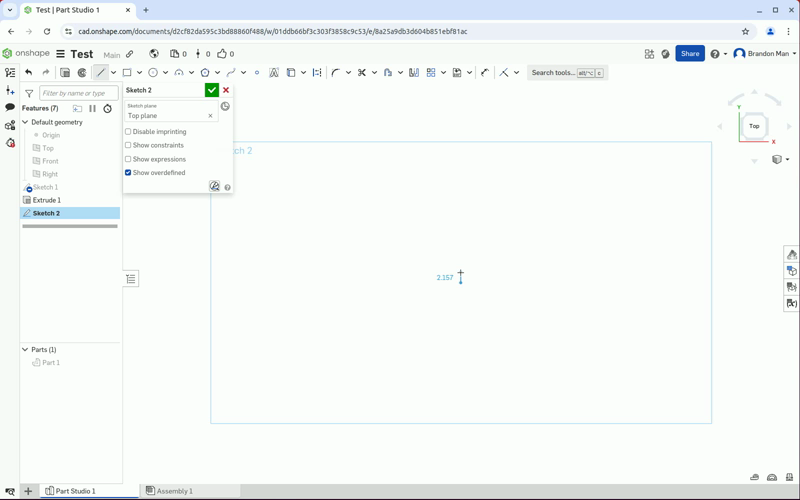
key_up(shift)
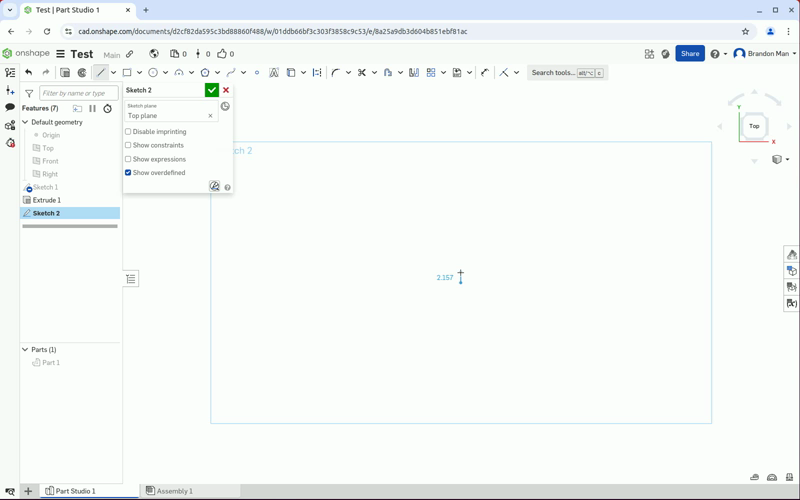
key(esc)
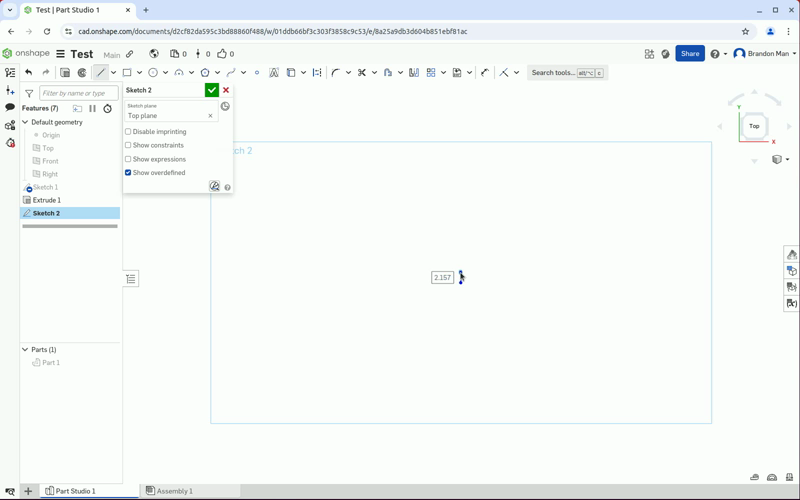
key(a)
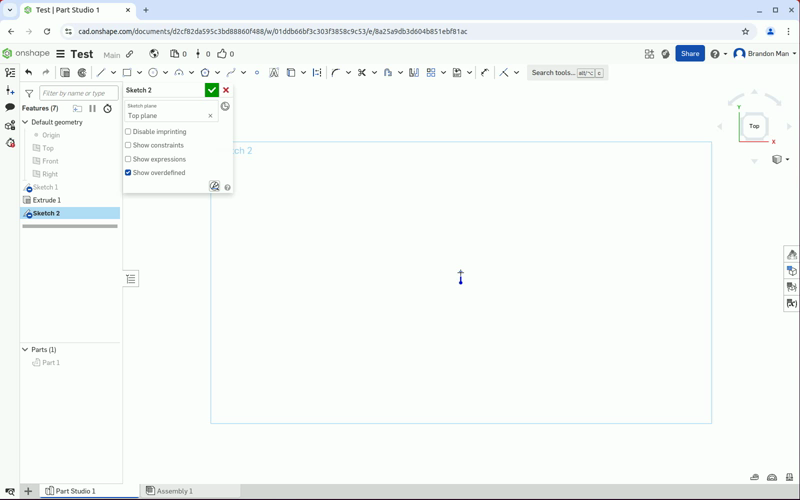
mouse_move(460, 272)
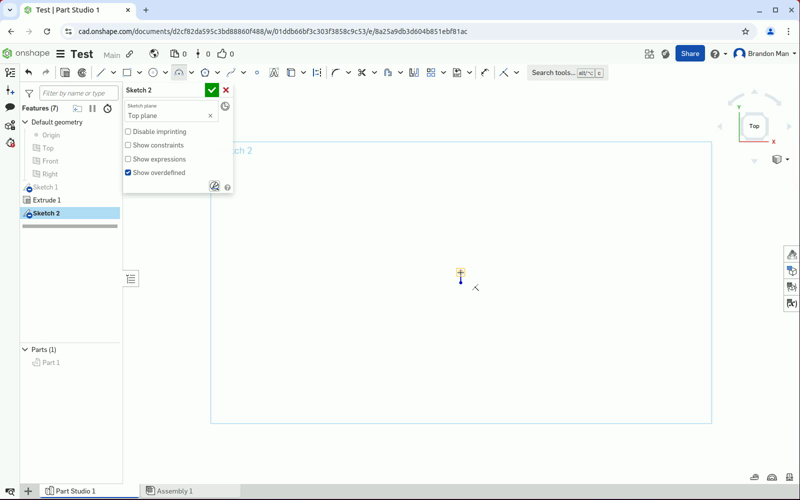
click(460, 272)
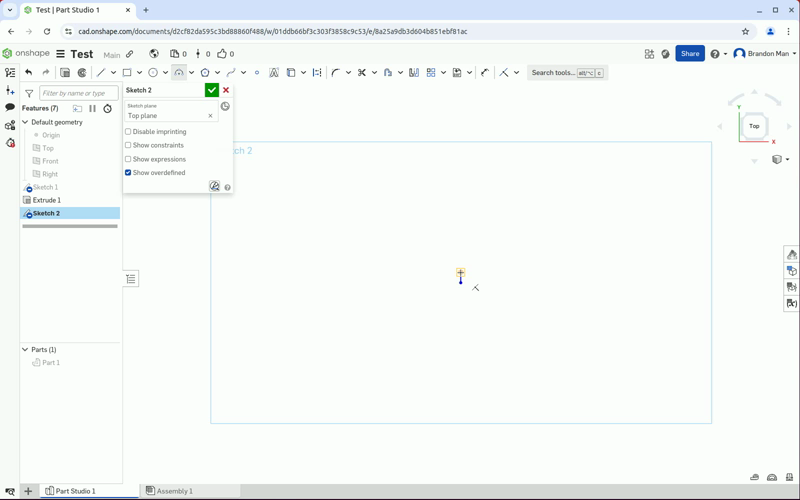
key_down(shift)
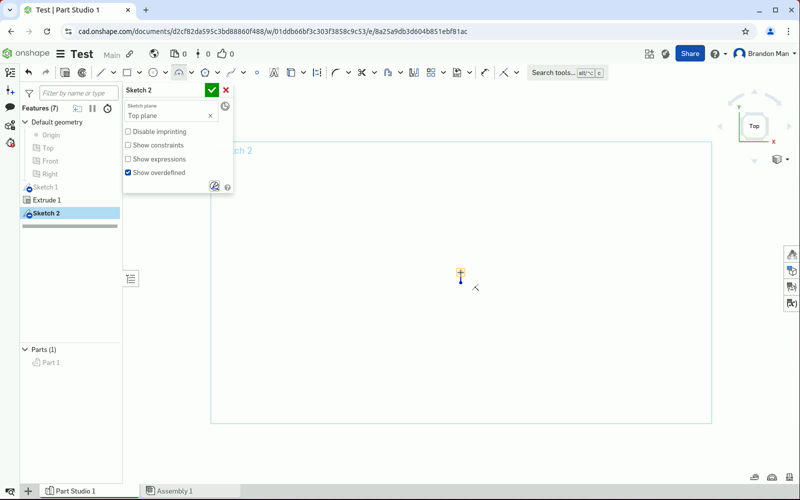
mouse_move(460, 249)
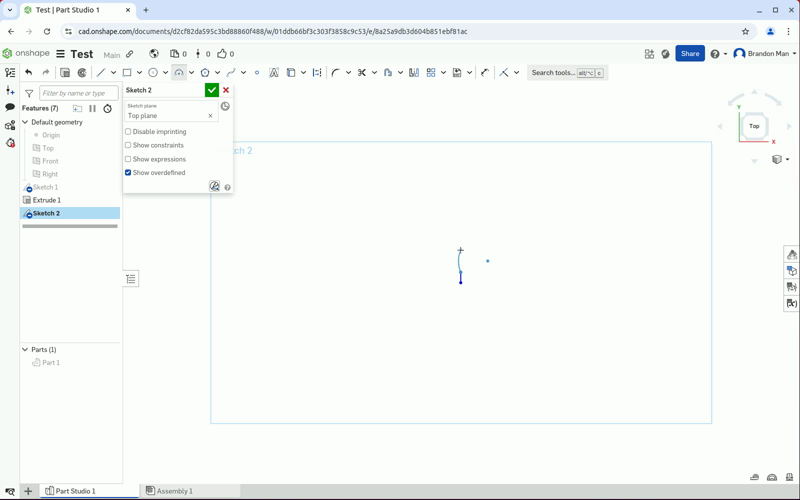
click(460, 249)
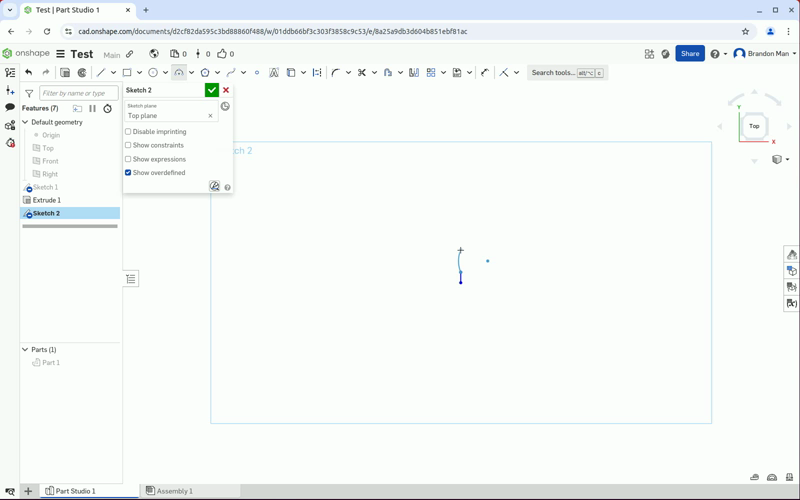
mouse_move(449, 261)
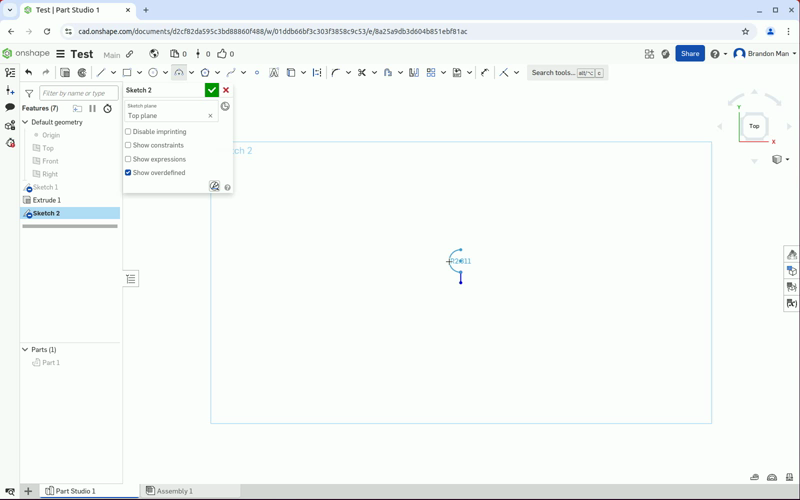
click(449, 261)
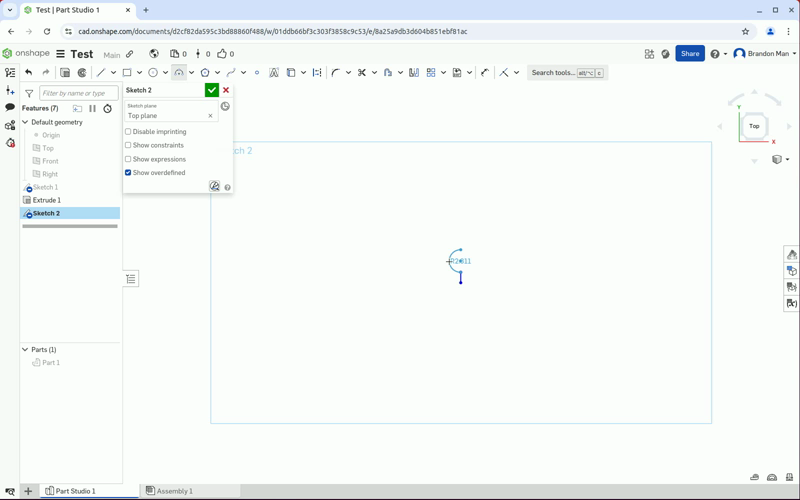
key_up(shift)
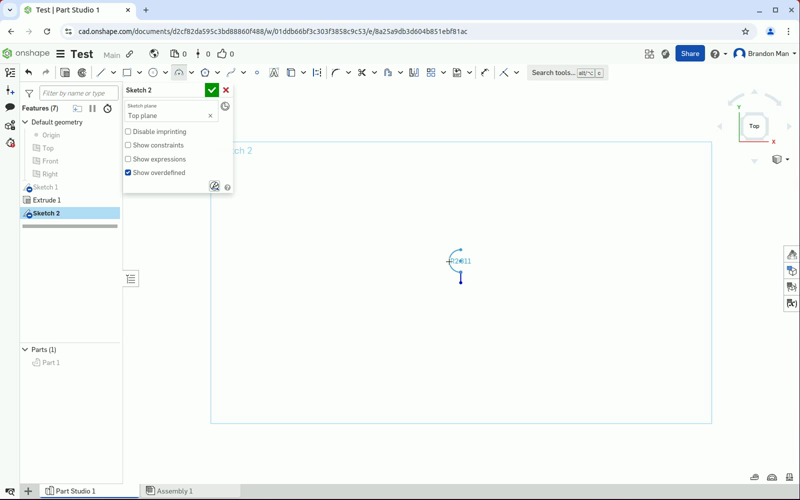
key(esc)
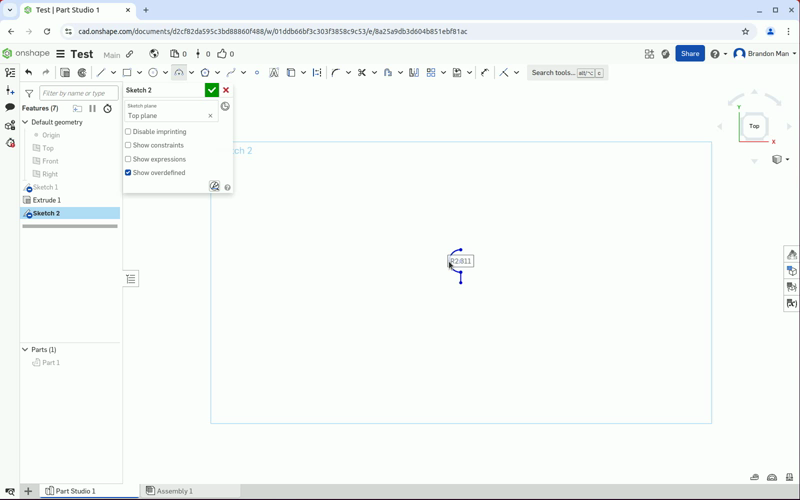
key(l)
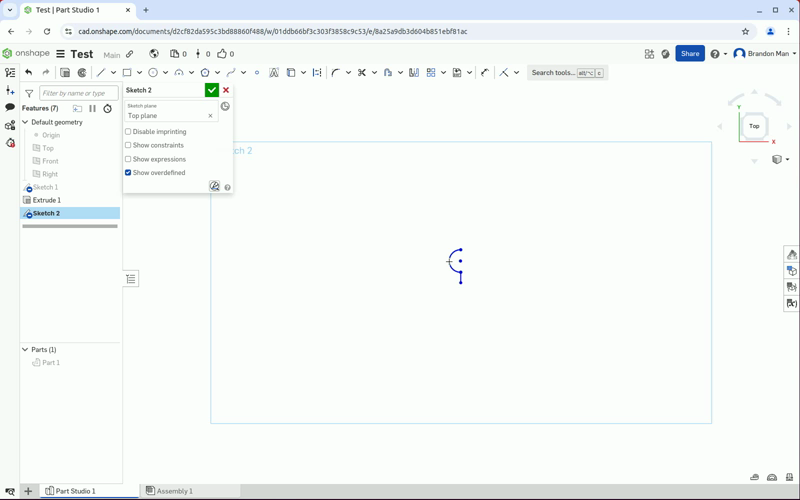
mouse_move(460, 249)
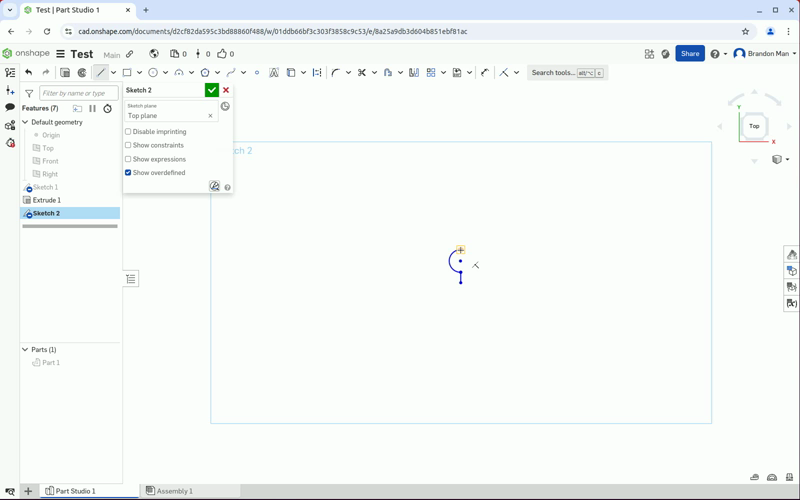
click(460, 249)
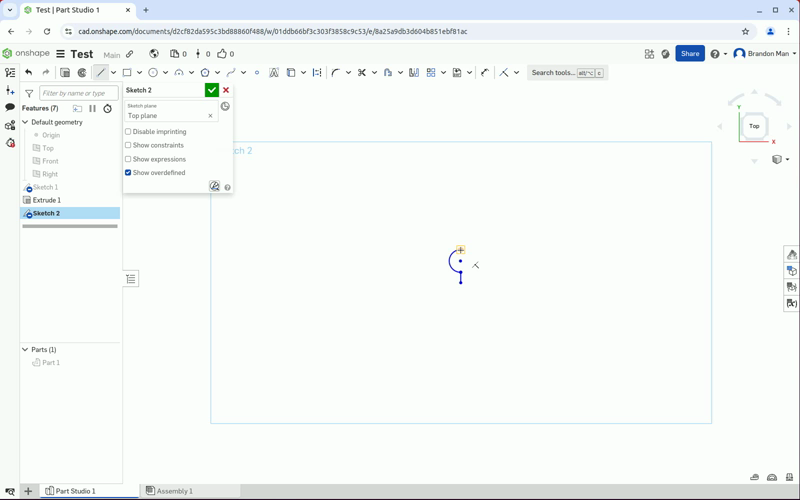
key_down(shift)
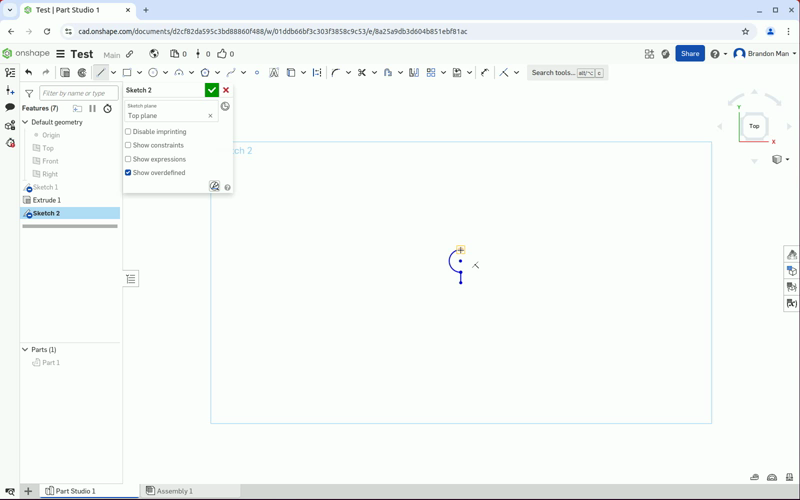
mouse_move(490, 249)
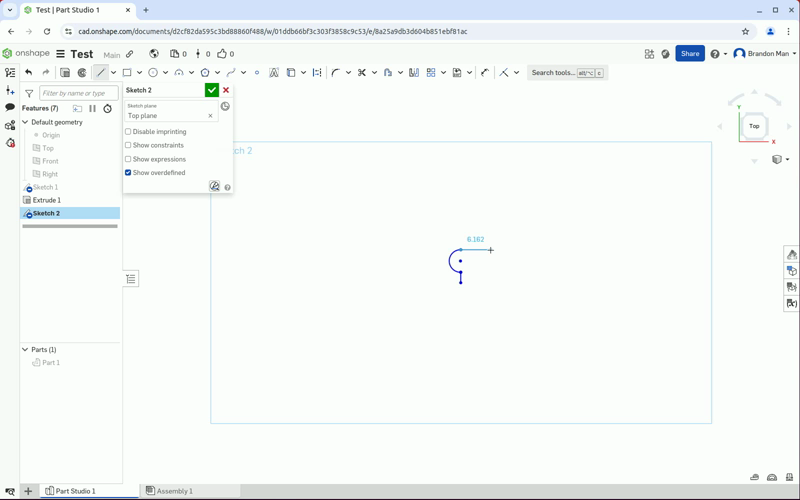
mouse_move(460, 238)
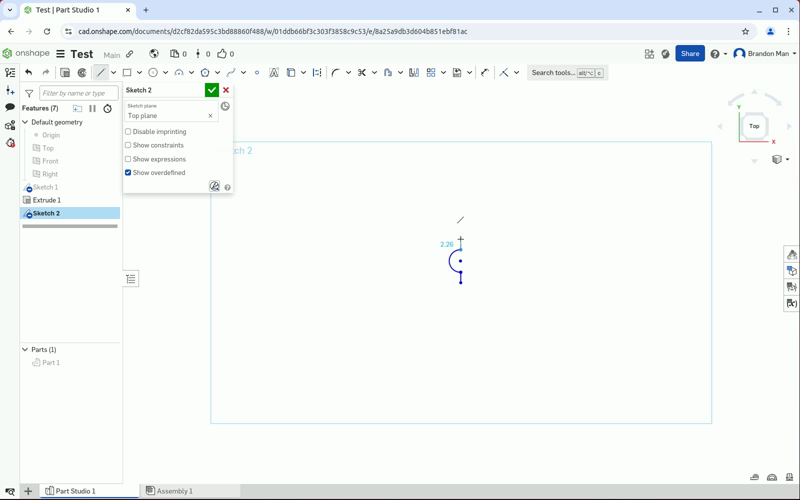
click(460, 238)
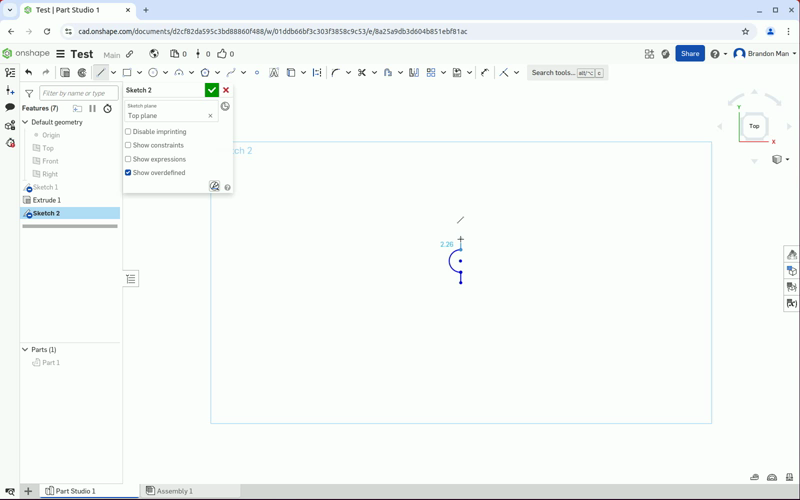
key_up(shift)
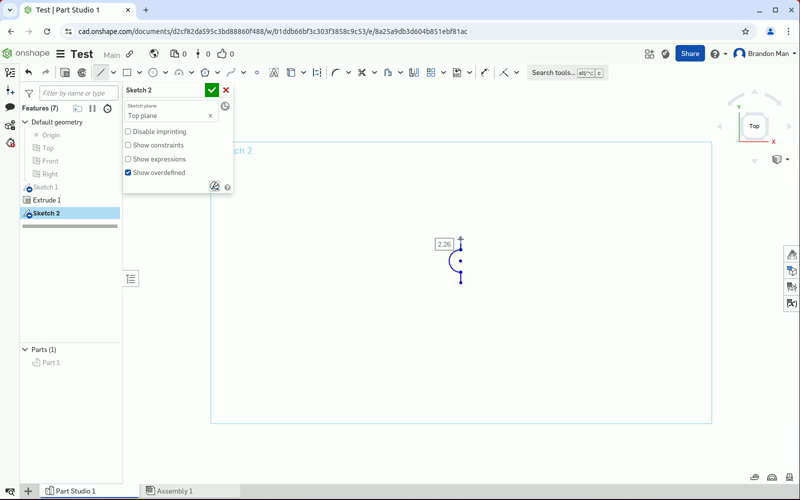
key(esc)
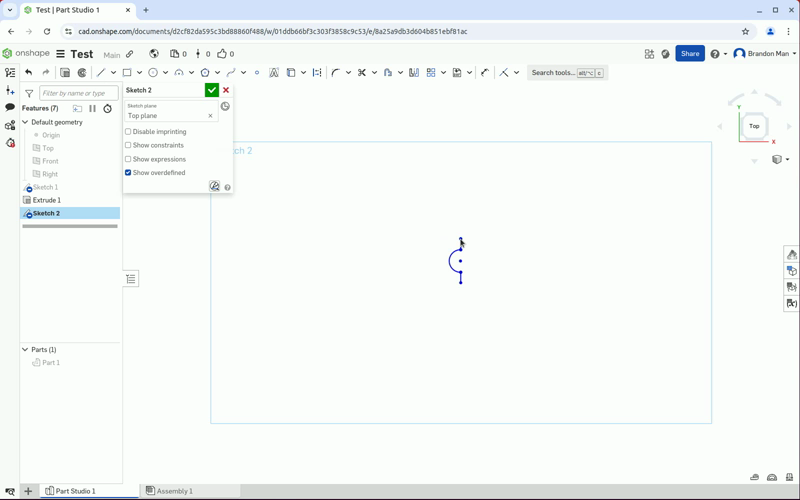
key(a)
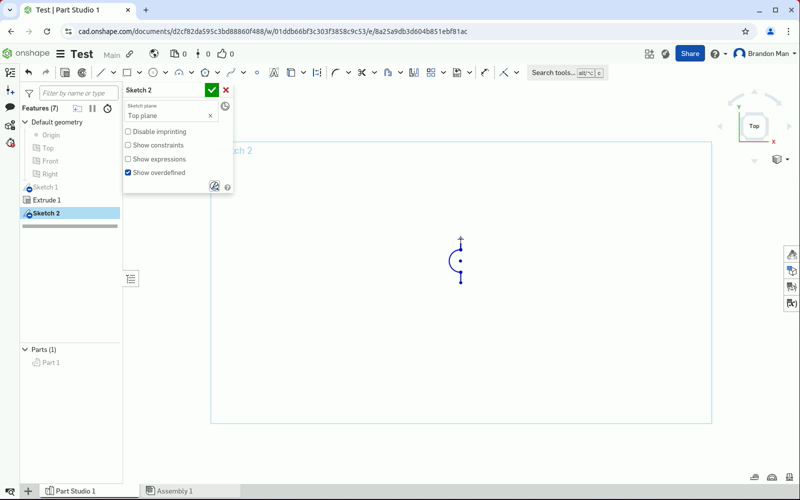
mouse_move(460, 238)
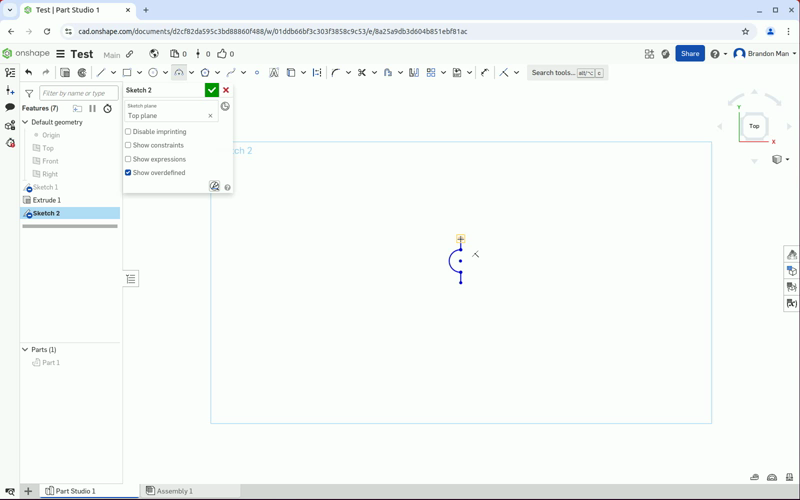
click(460, 238)
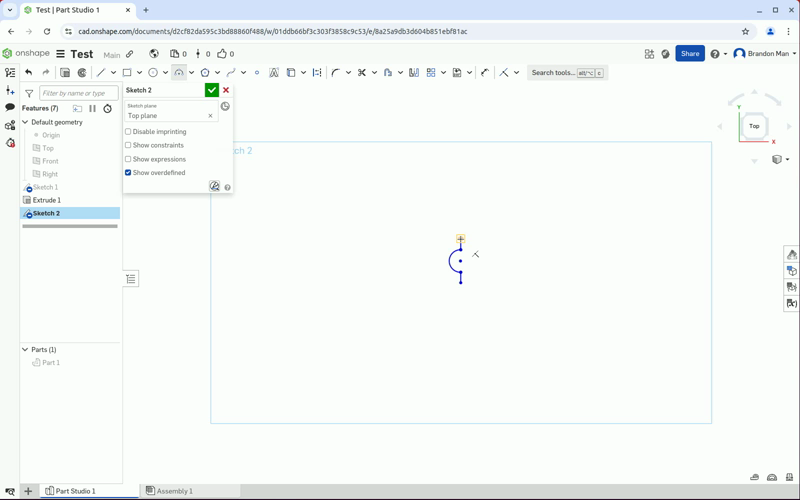
mouse_move(460, 282)
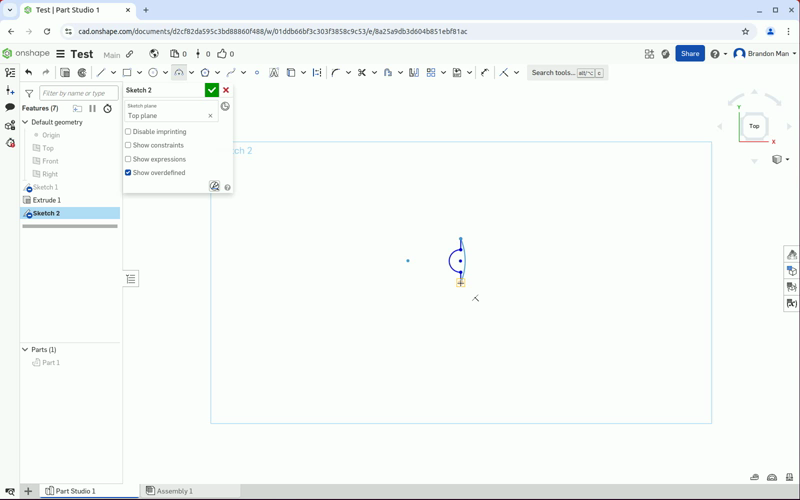
click(460, 282)
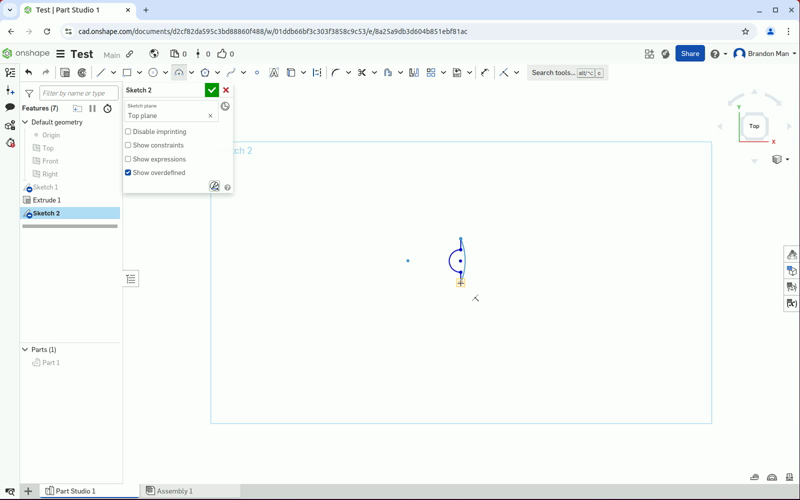
key_down(shift)
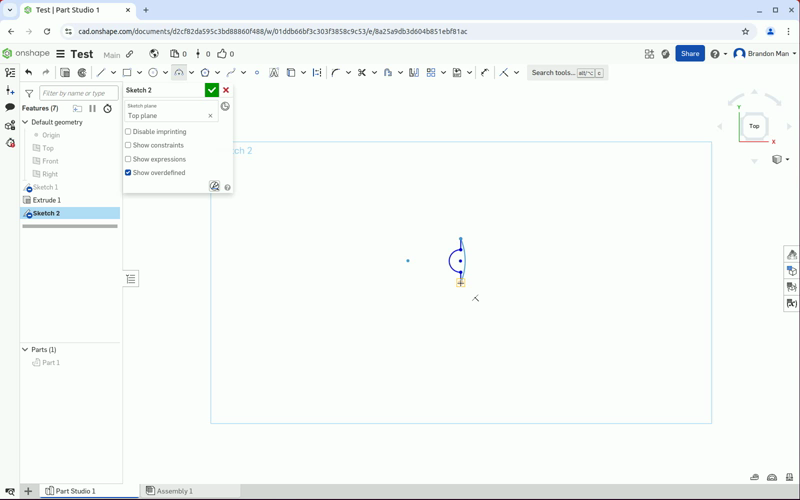
mouse_move(438, 261)
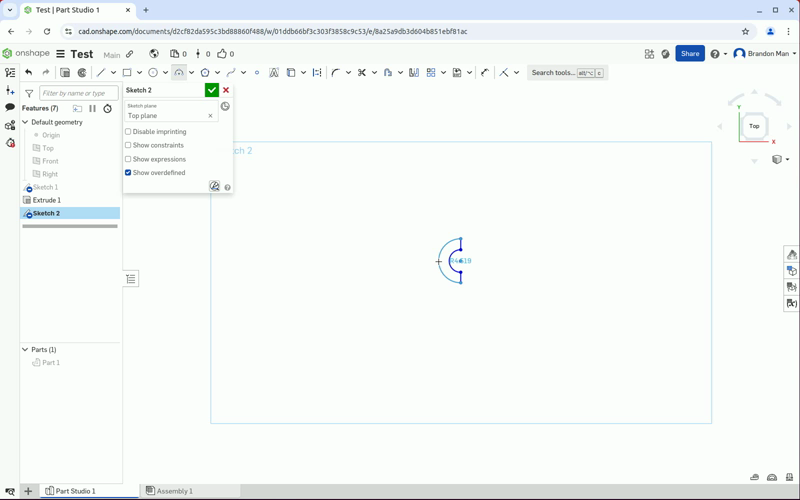
click(438, 261)
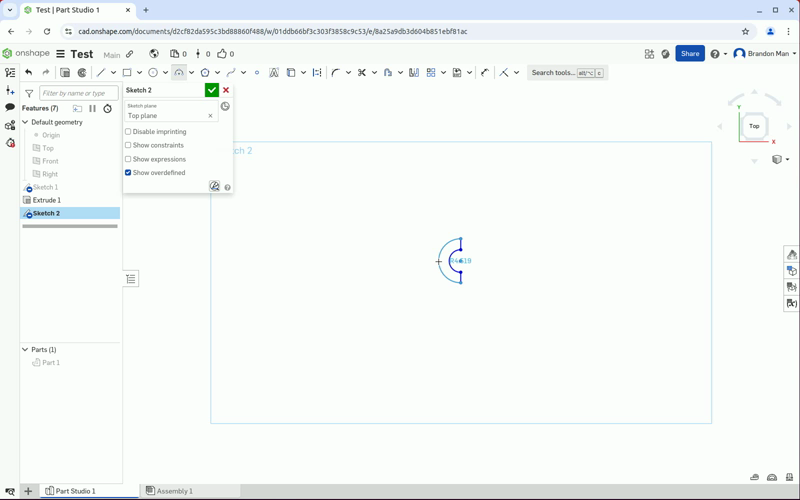
key_up(shift)
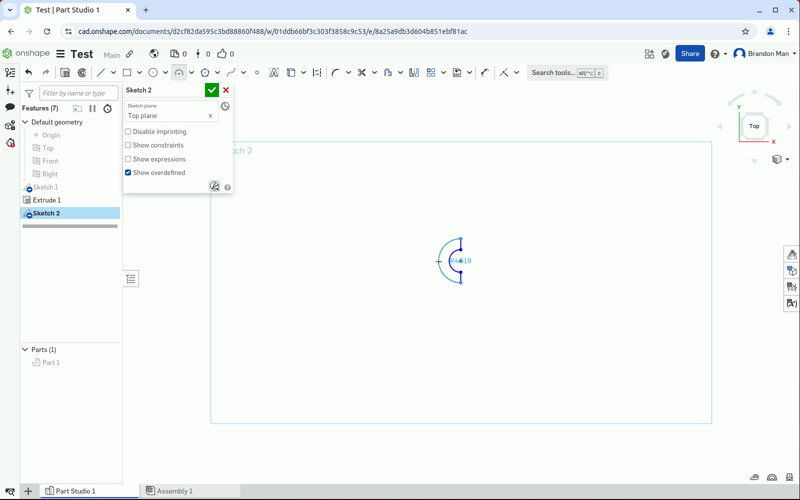
key(esc)
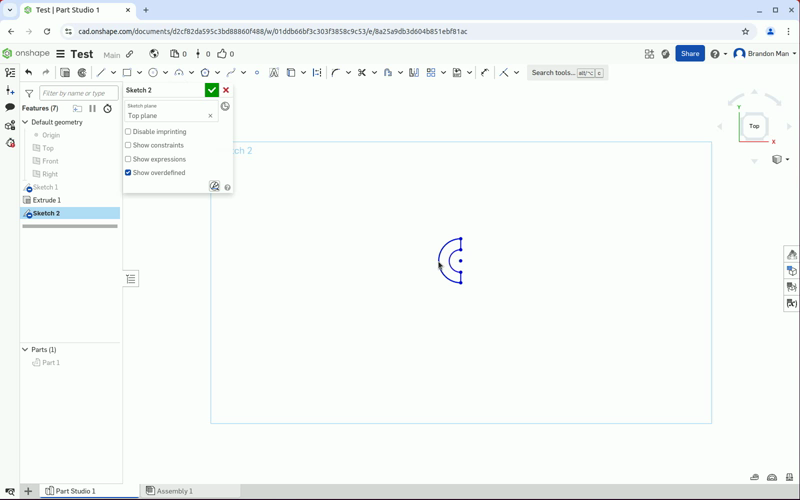
mouse_move(456, 253)
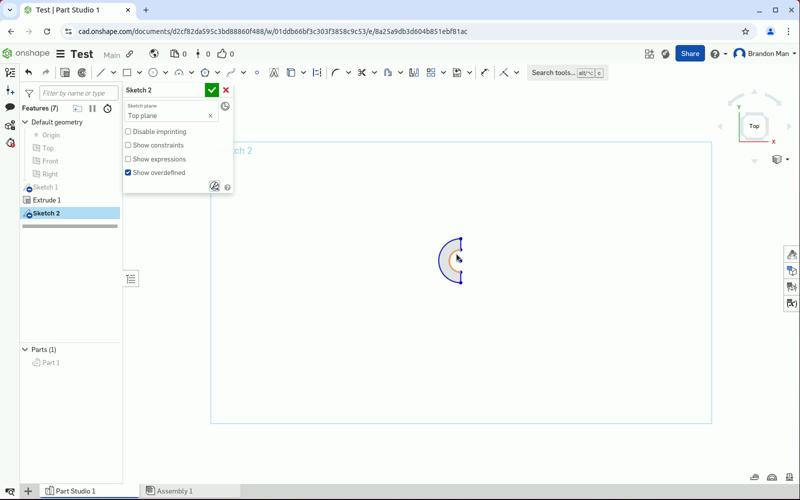
scroll(6)
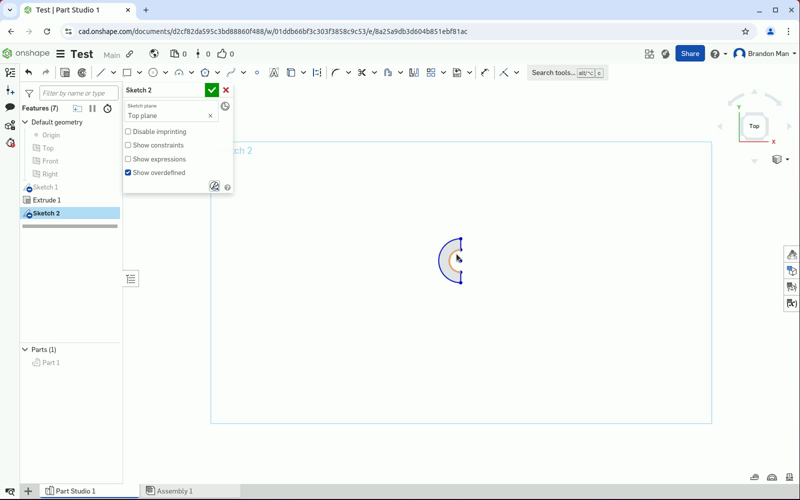
scroll(6)
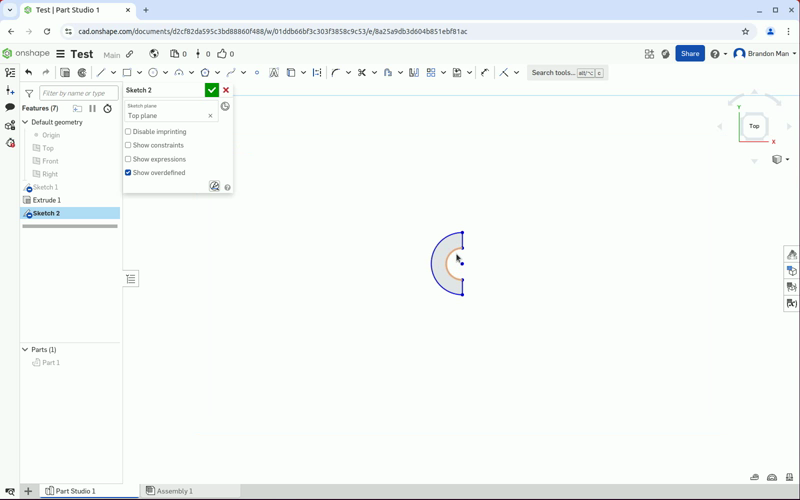
scroll(6)
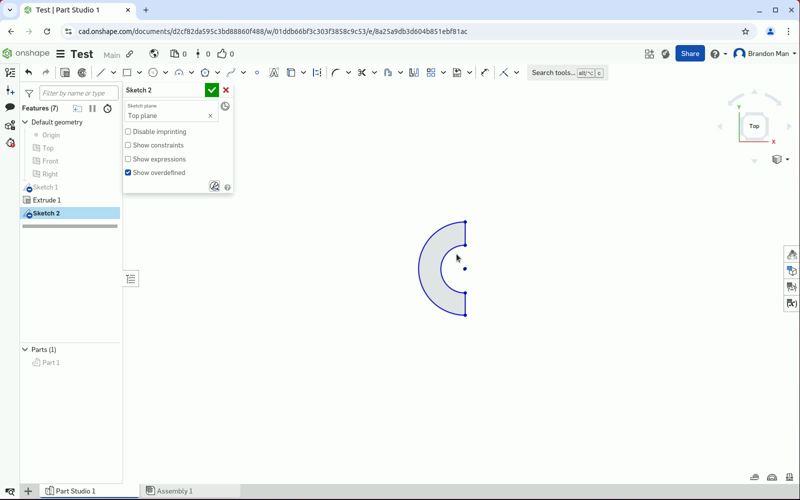
scroll(6)
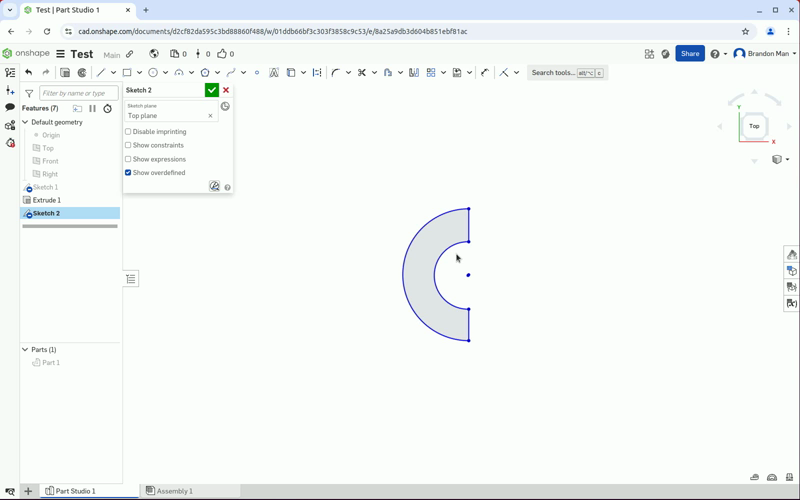
scroll(6)
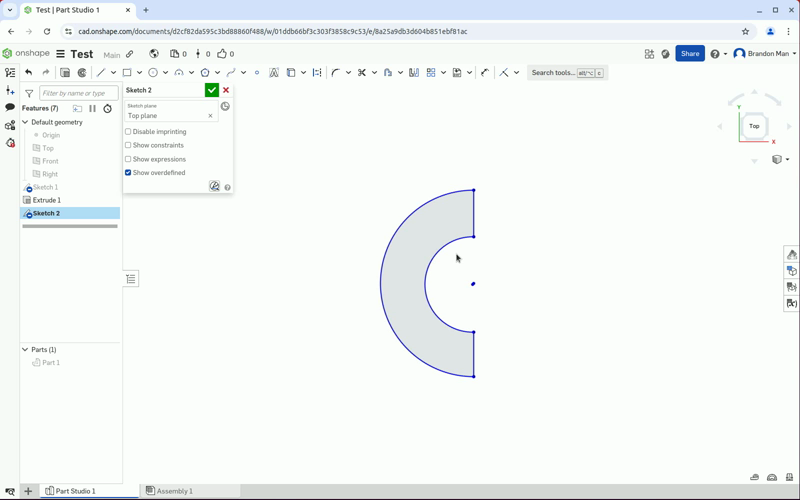
scroll(6)
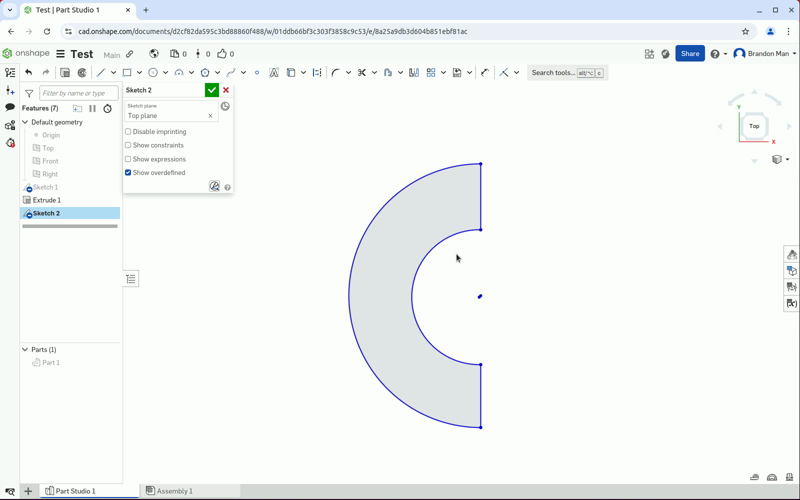
scroll(6)
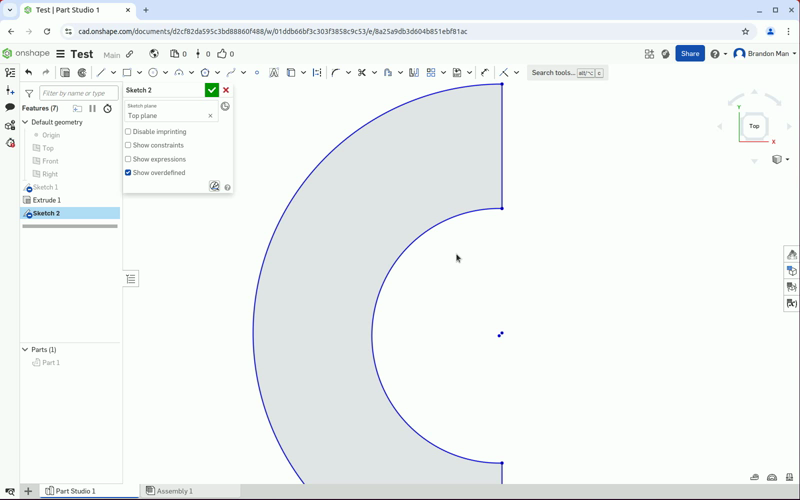
click(456, 253)
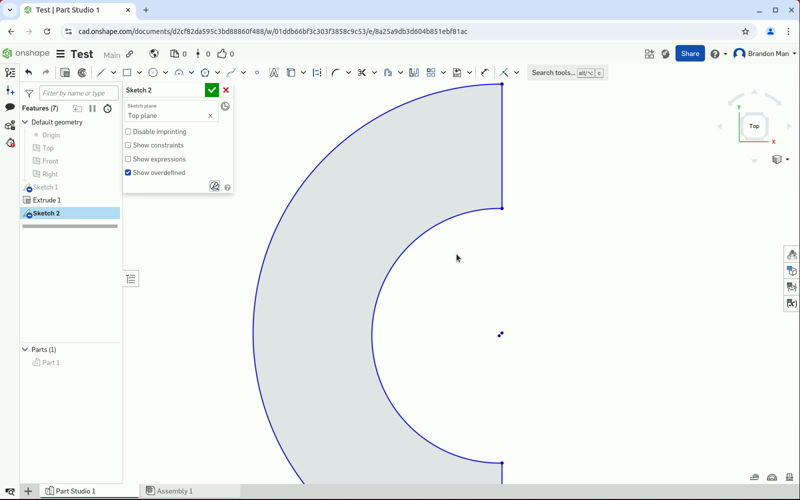
scroll(-6)
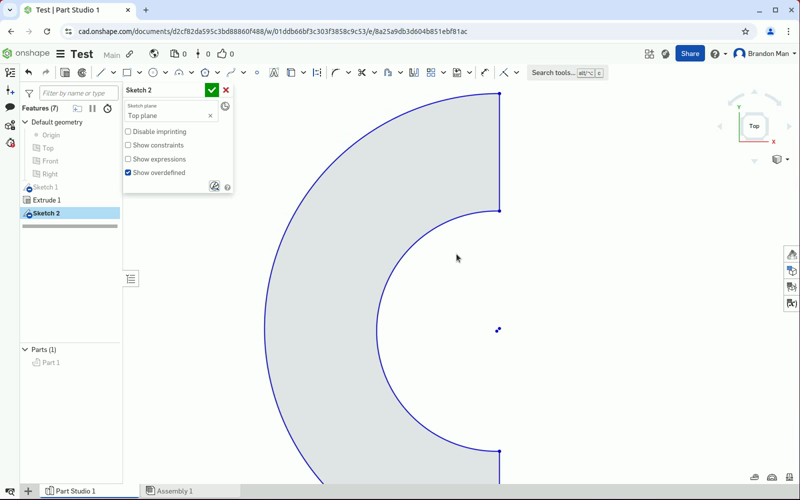
scroll(-6)
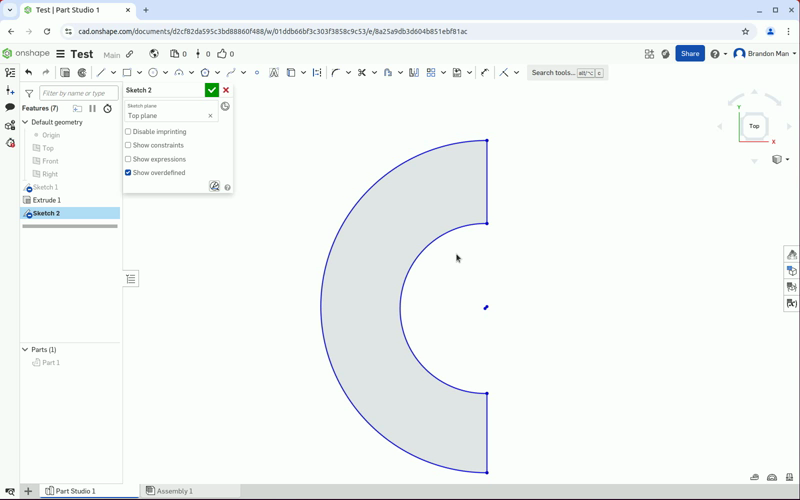
scroll(-6)
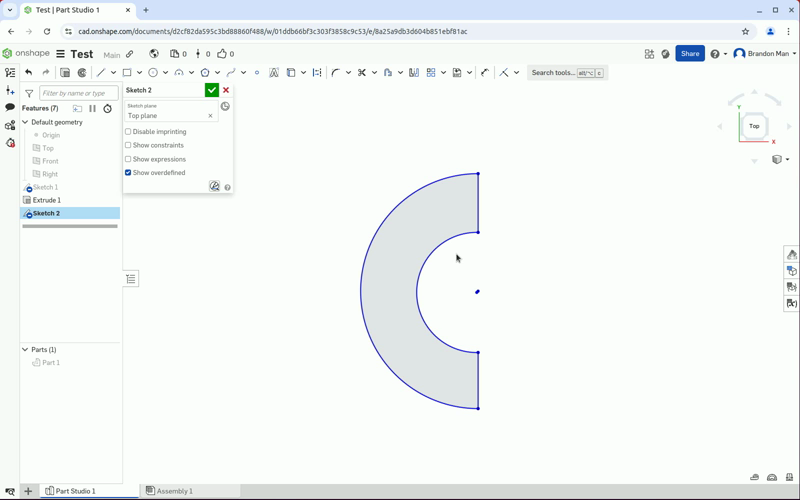
scroll(-6)
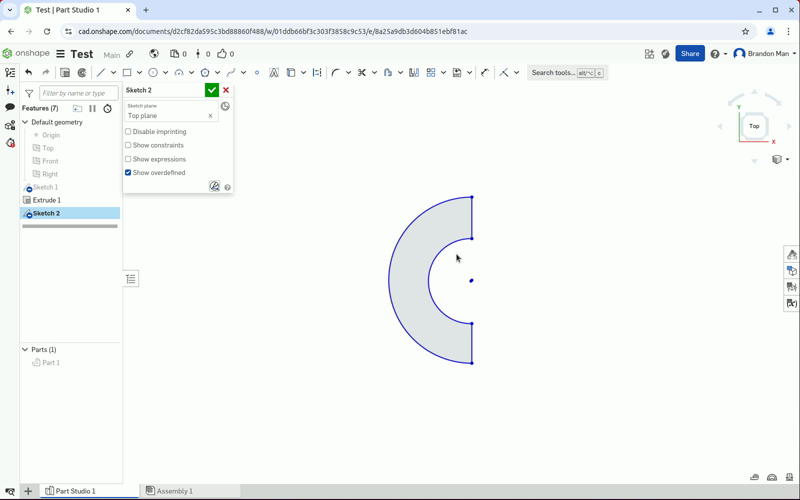
scroll(-6)
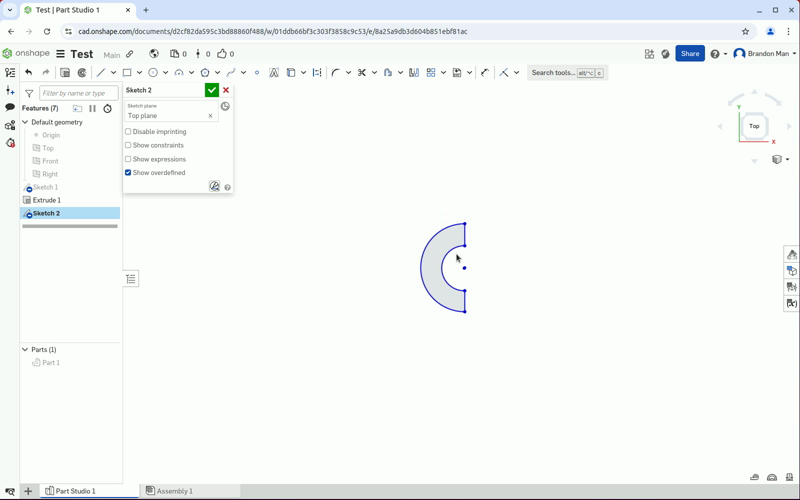
scroll(-6)
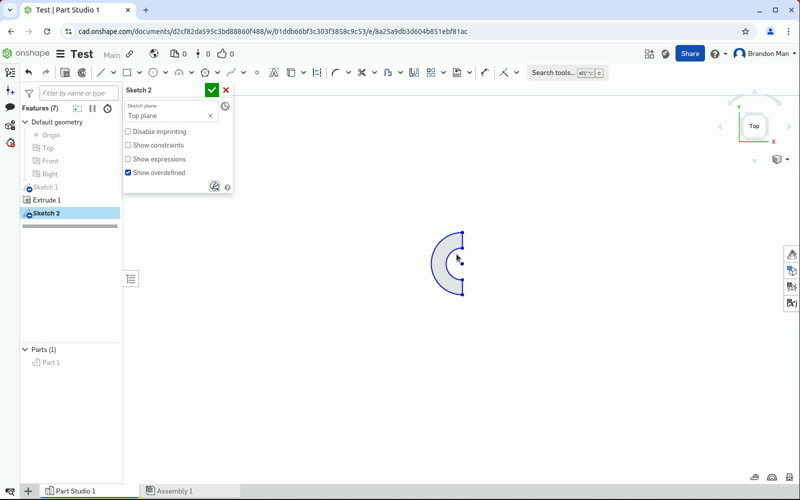
scroll(-6)
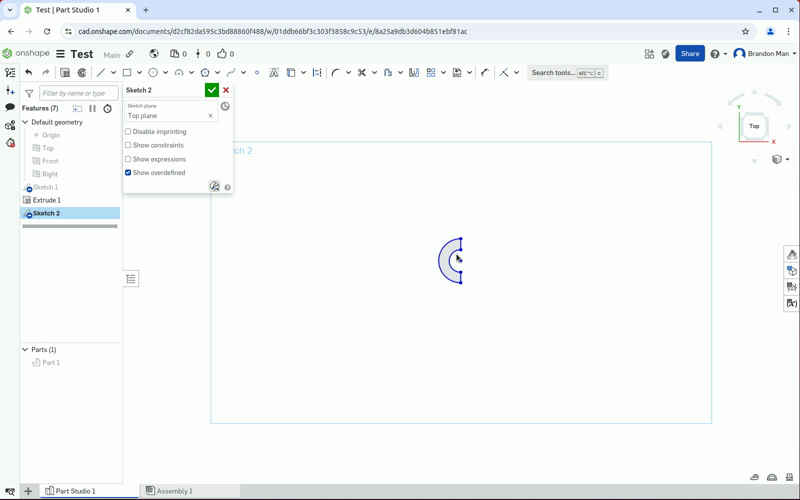
mouse_move(73, 352)
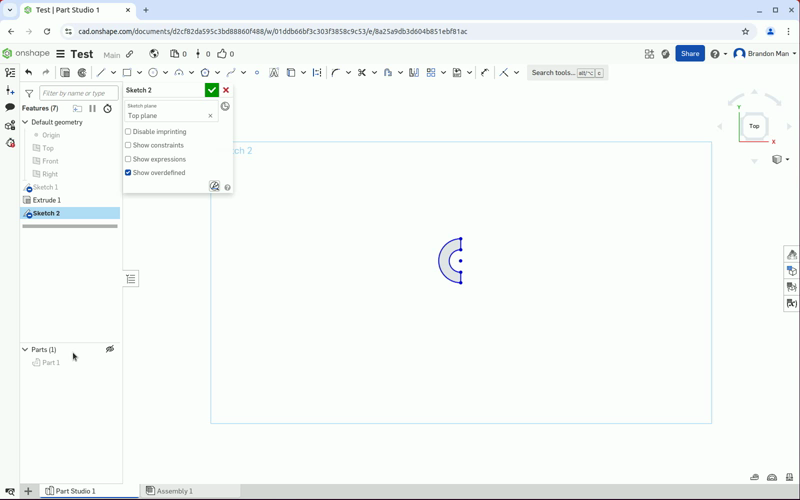
key(shift+y)
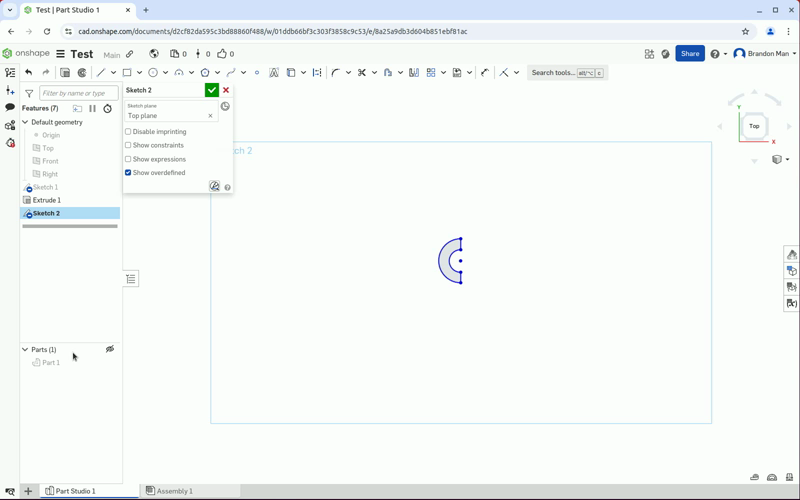
key(shift+e)
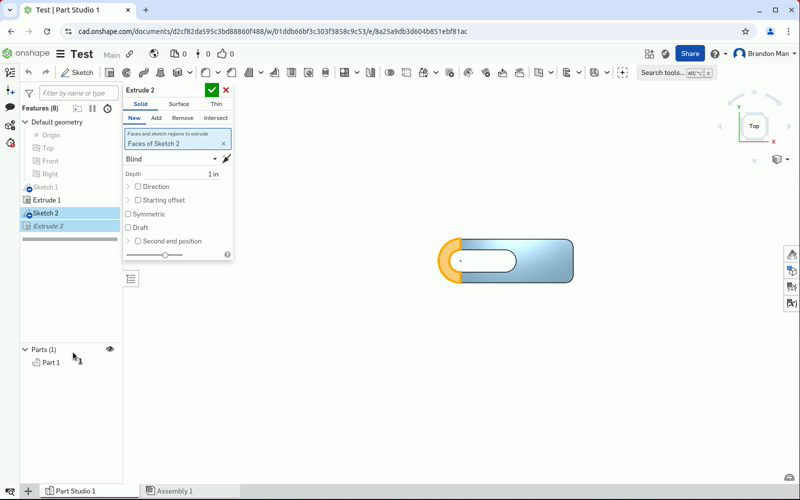
mouse_move(143, 106)
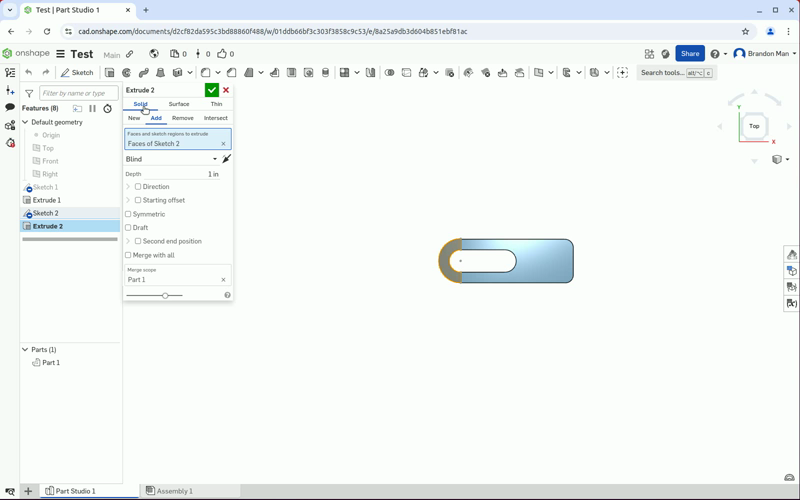
click(143, 106)
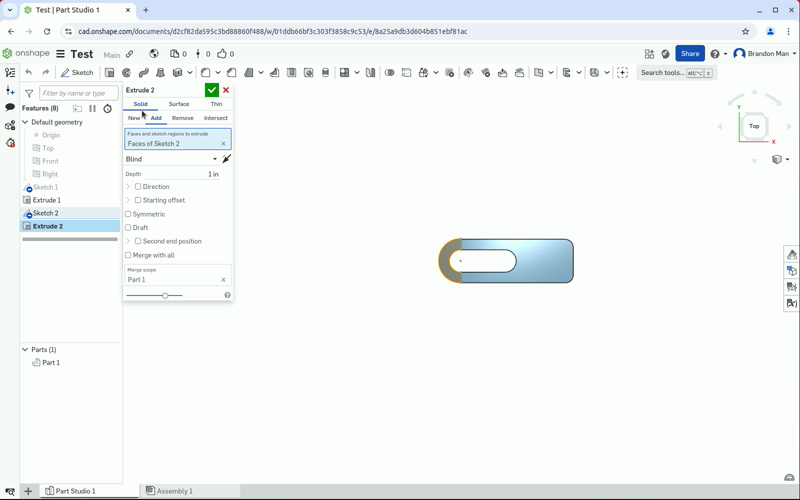
mouse_move(137, 120)
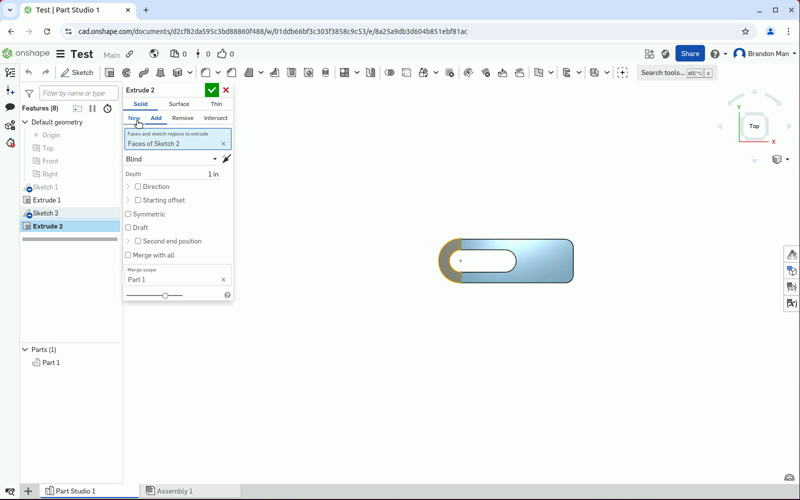
click(137, 120)
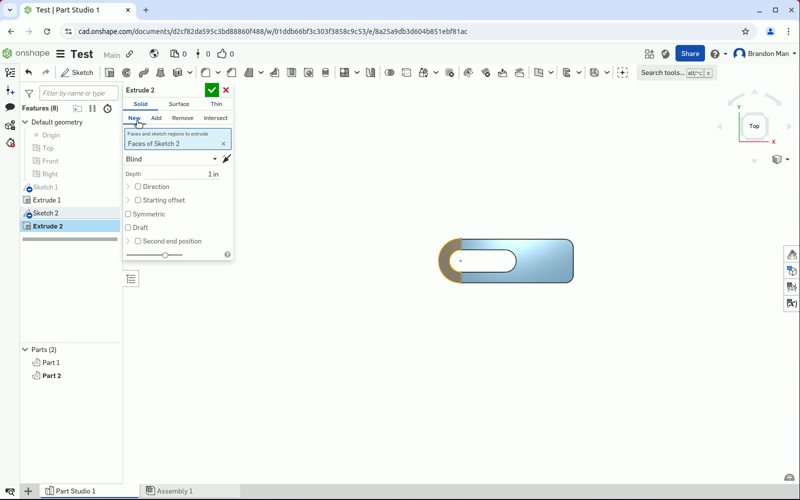
key(tab, 4)
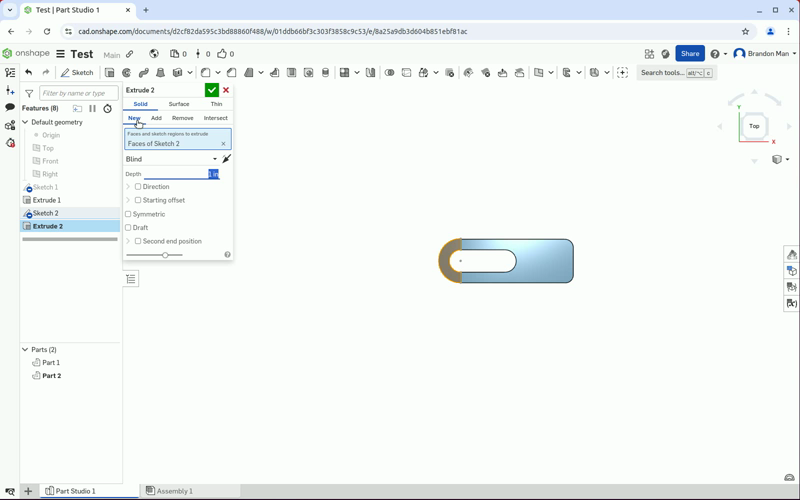
text(0.963)
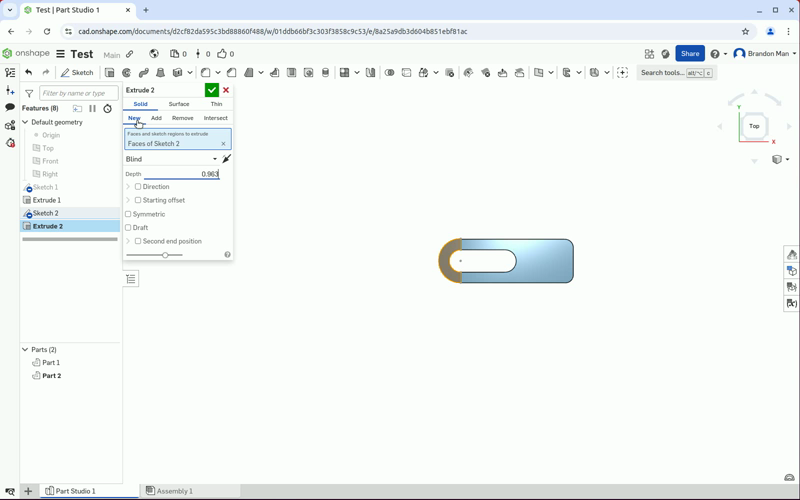
key(enter)
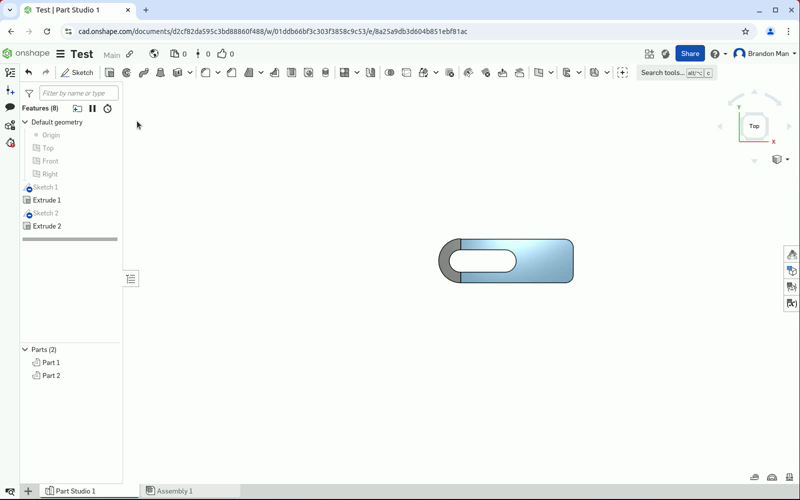
key(shift+h)
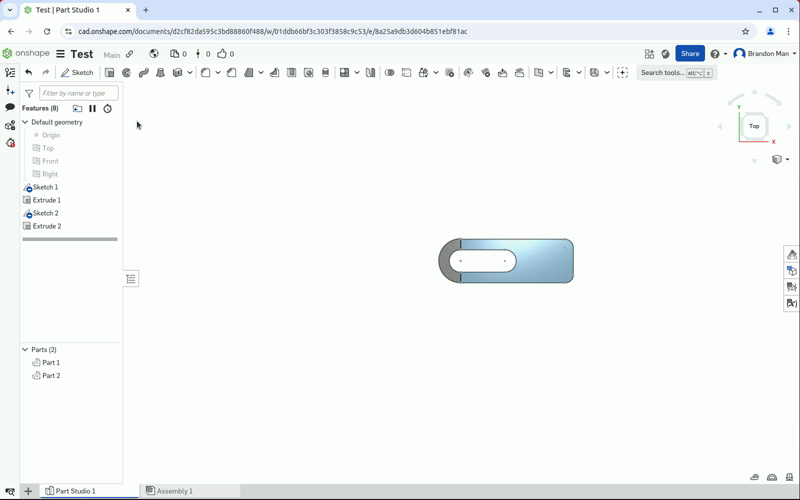
key(shift+h)
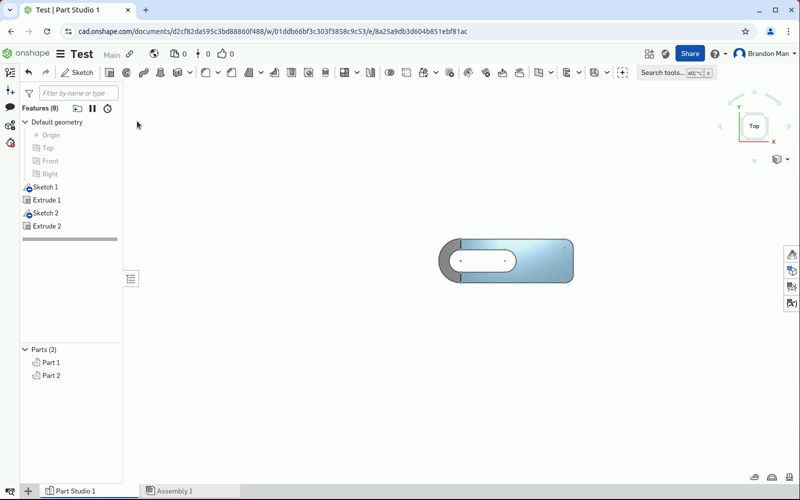
key(shift+7)
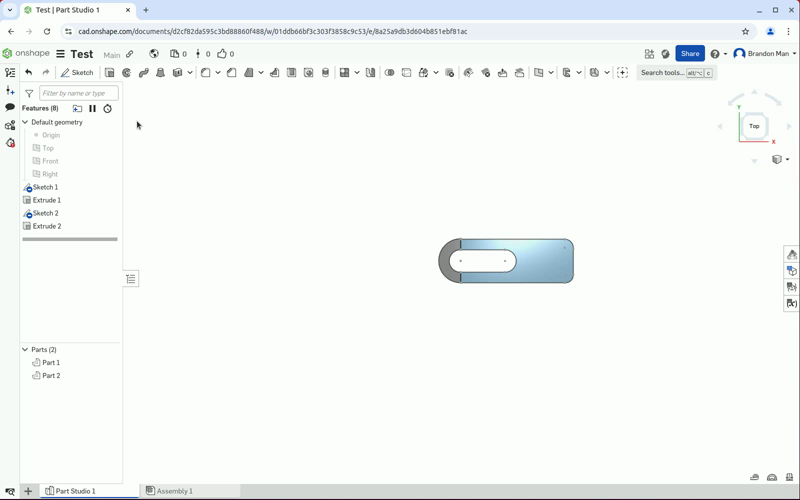
key(up, 3)
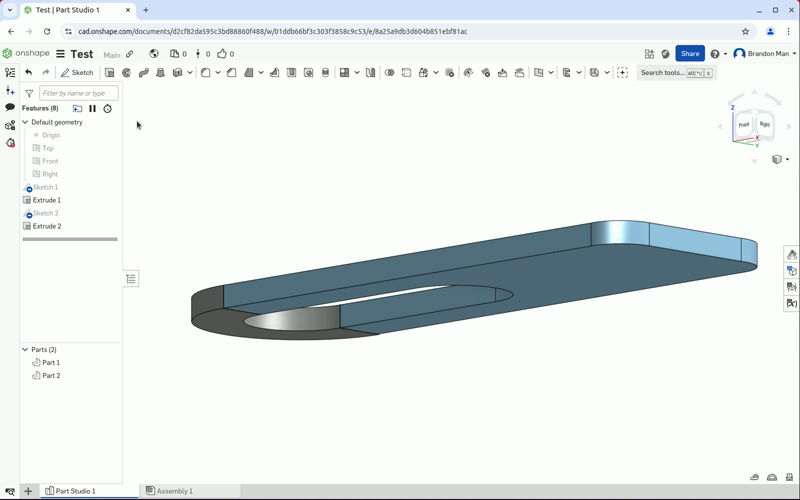
key(left, 3)
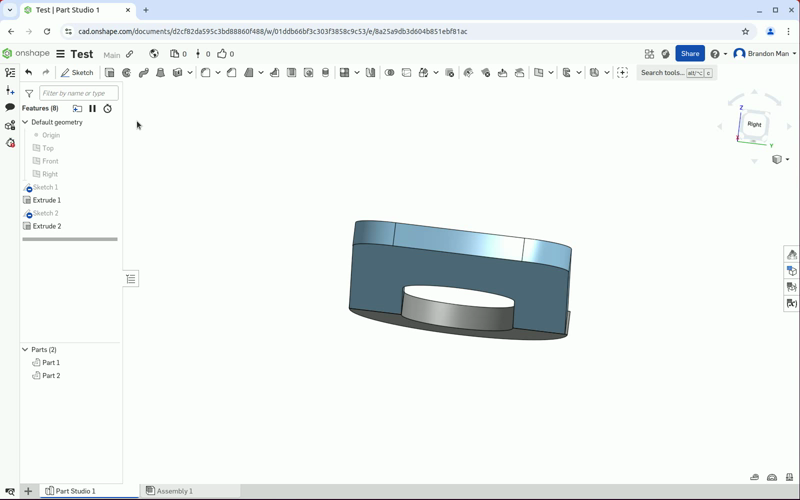
key(right, 3)
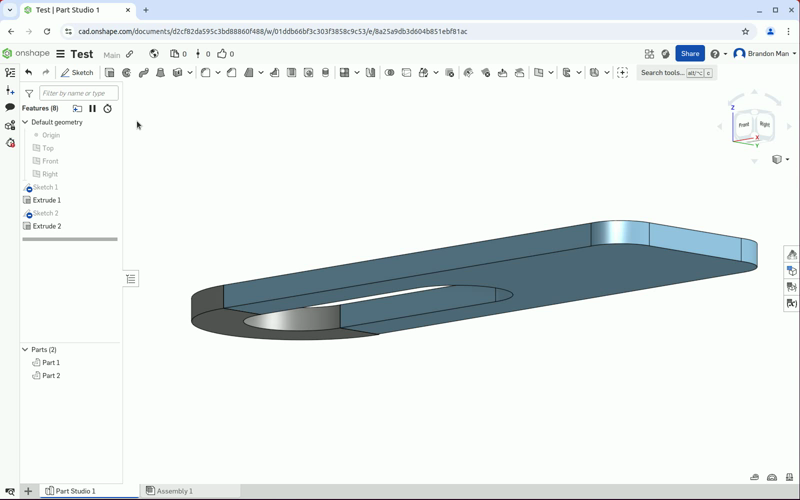
key(down, 3)
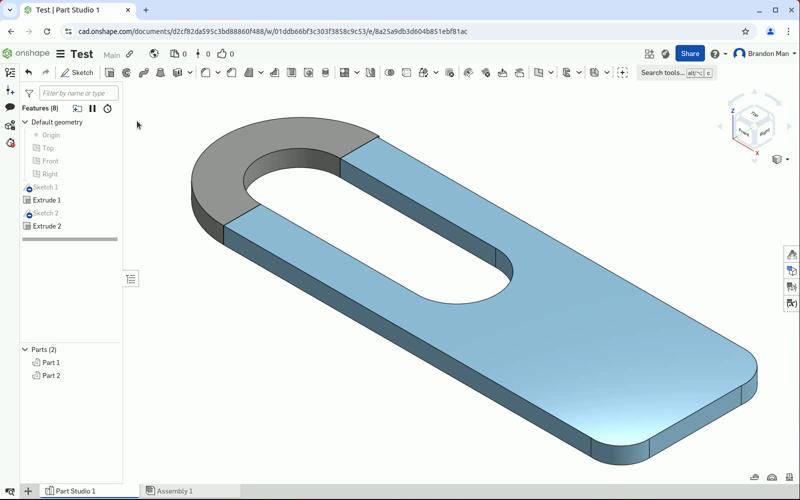
mouse_move(73, 189)
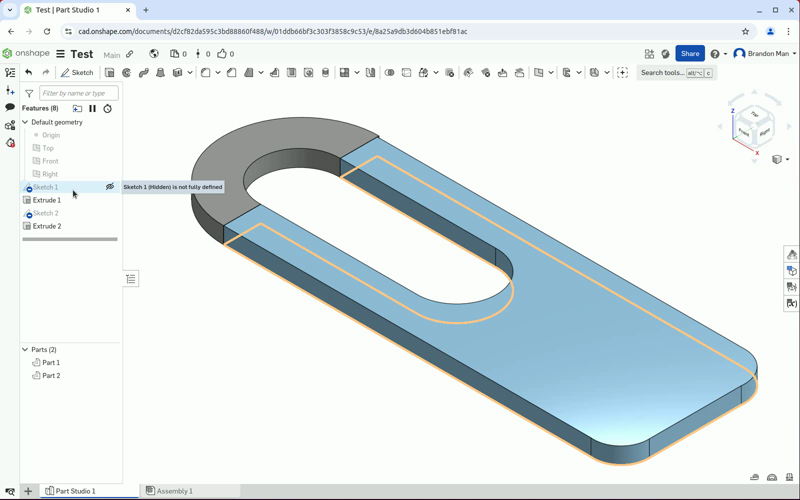
click(73, 189)